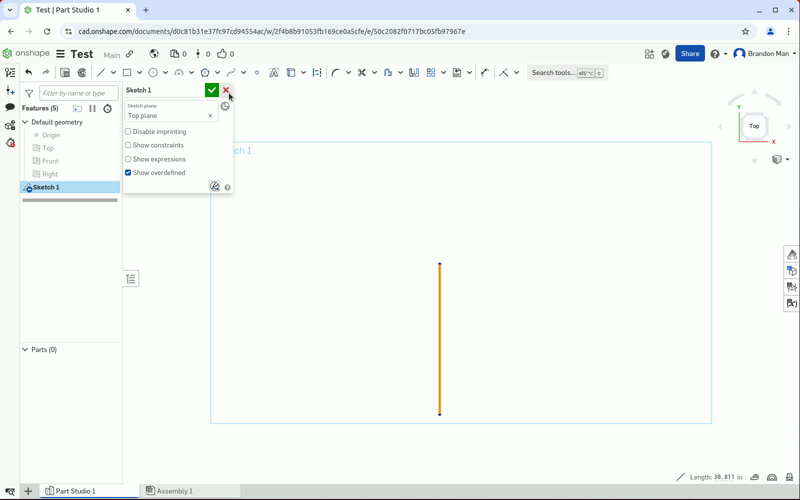
key(shift+h)
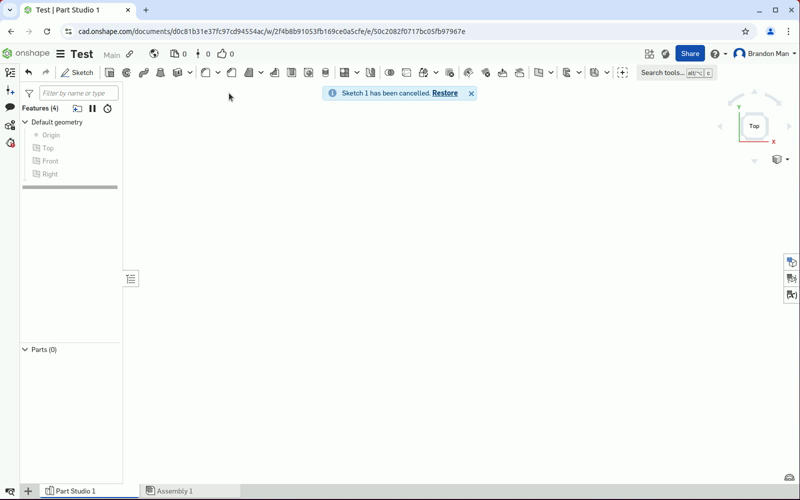
mouse_move(73, 352)
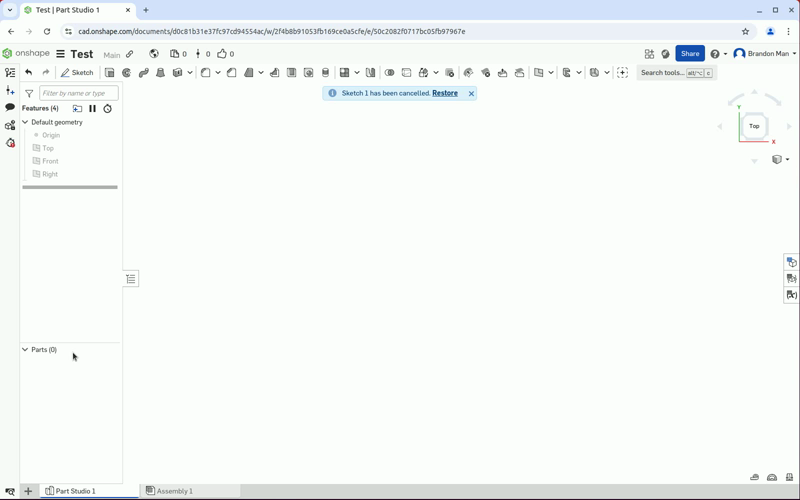
key(y)
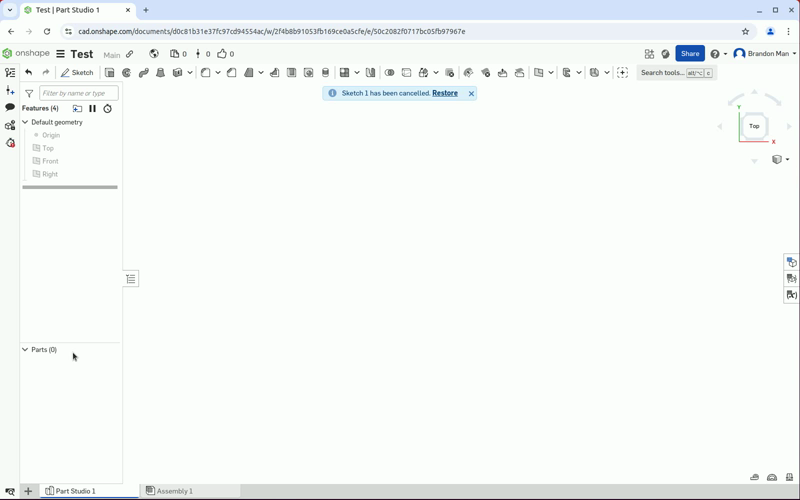
key(shift+p)
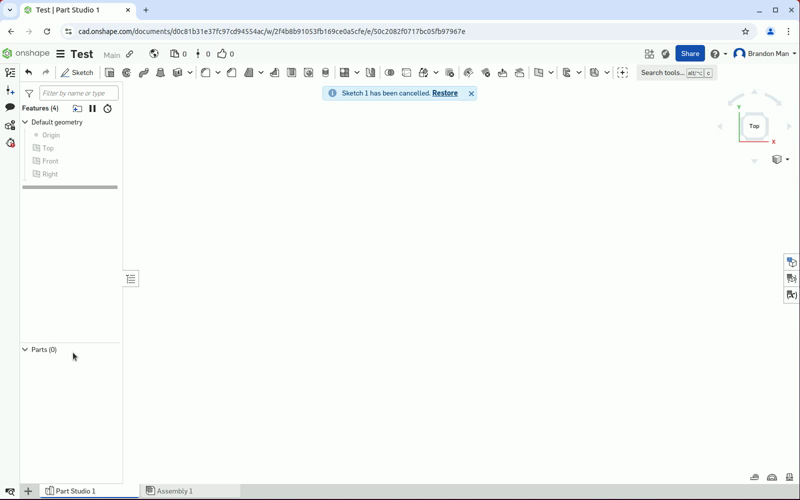
key(space)
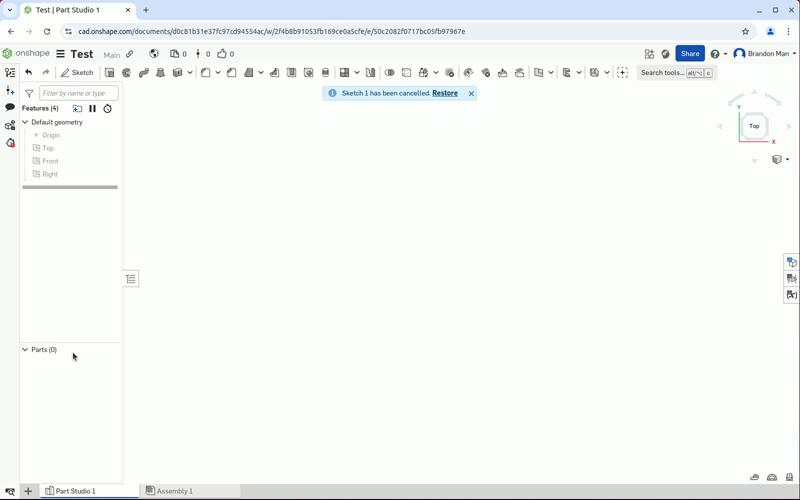
key_down(shift)
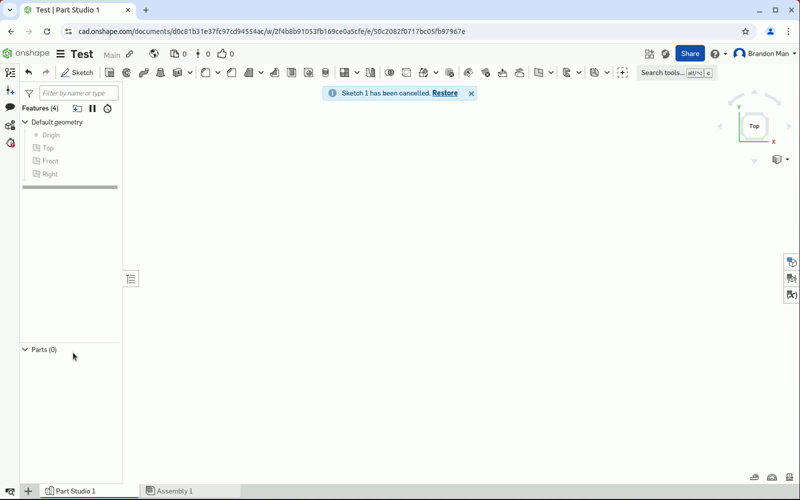
key(up)
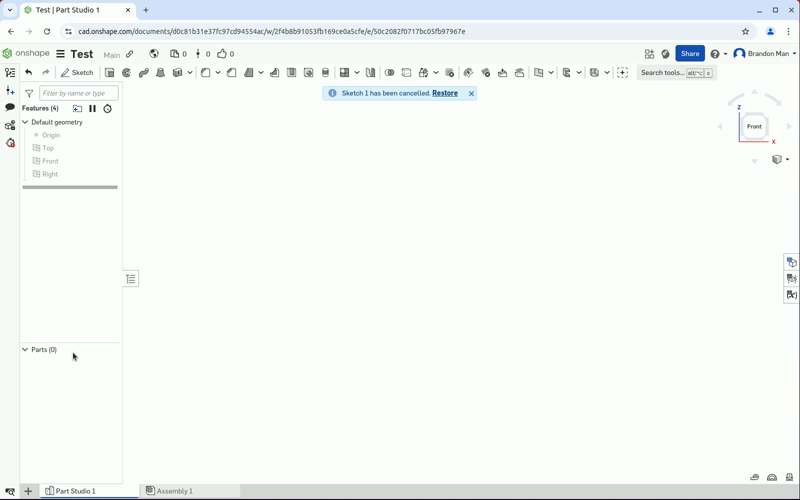
key_up(shift)
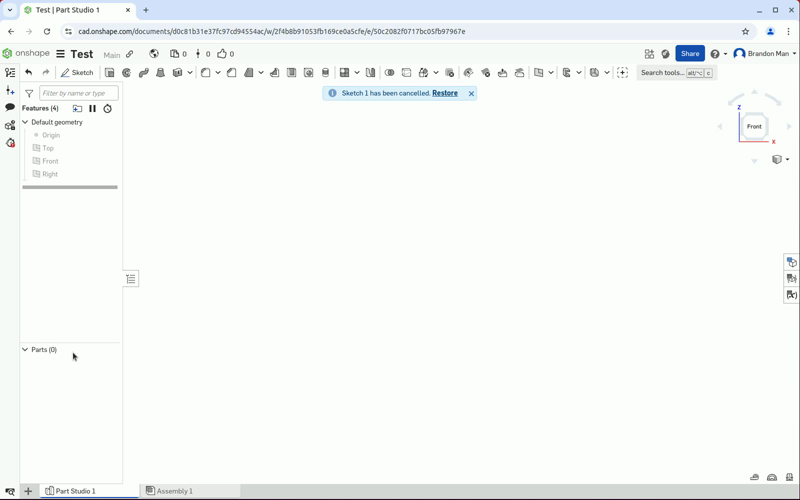
mouse_move(73, 352)
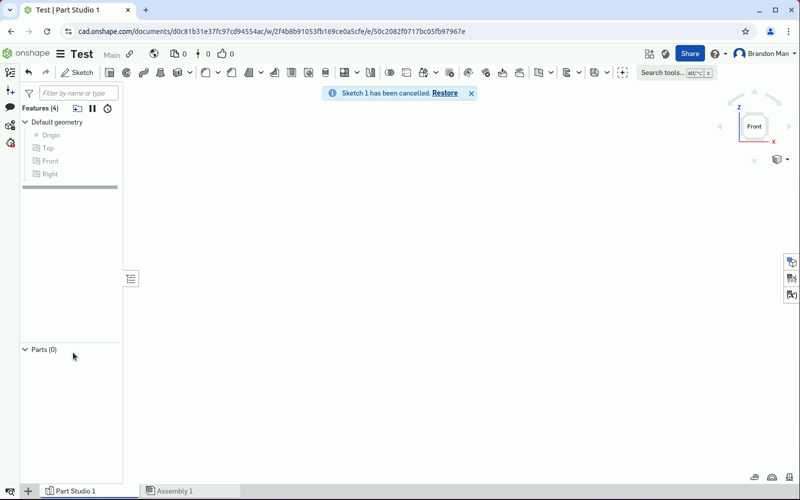
key(shift+y)
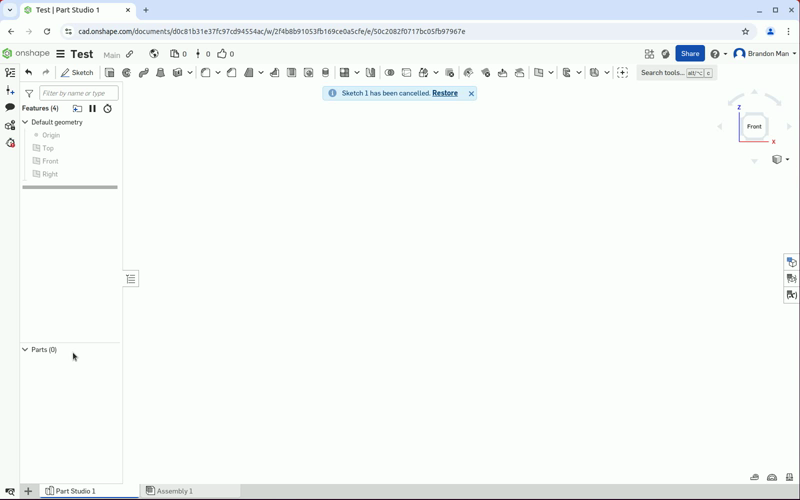
key(shift+s)
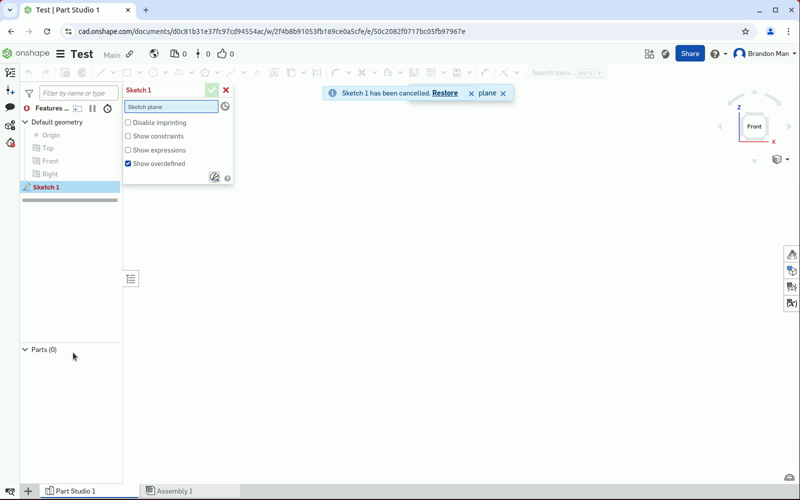
mouse_move(73, 163)
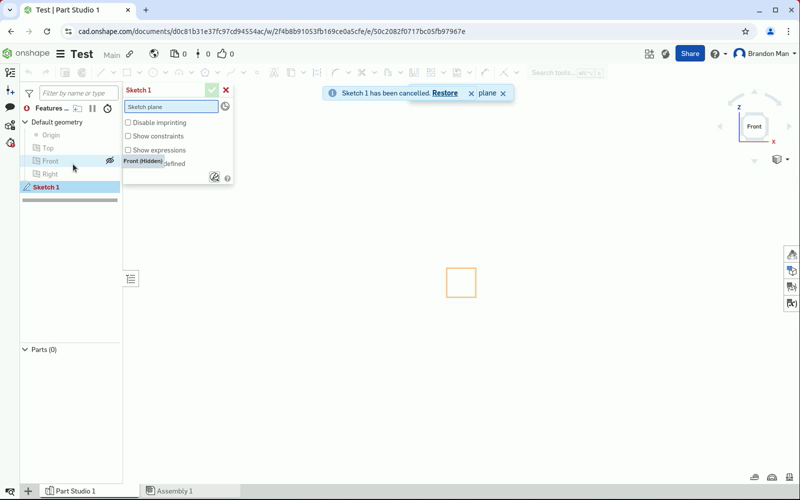
click(73, 163)
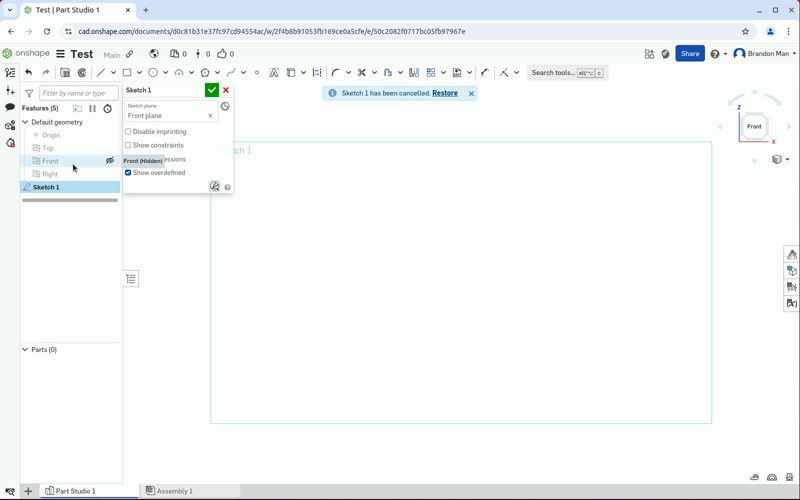
mouse_move(73, 352)
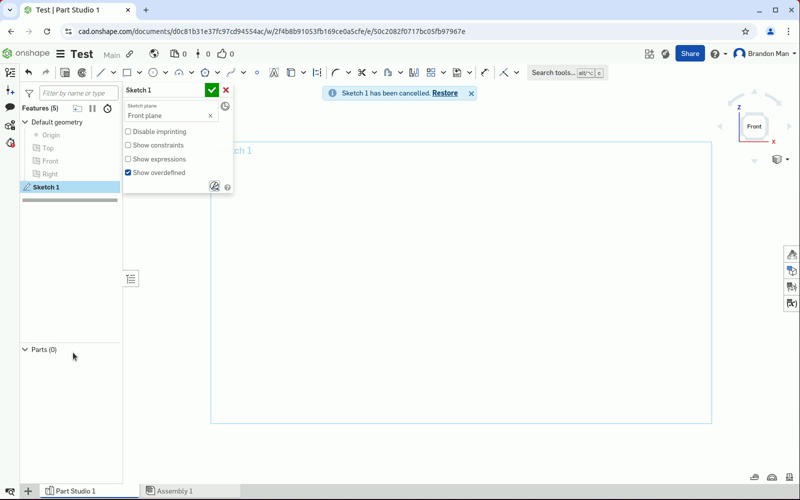
key(y)
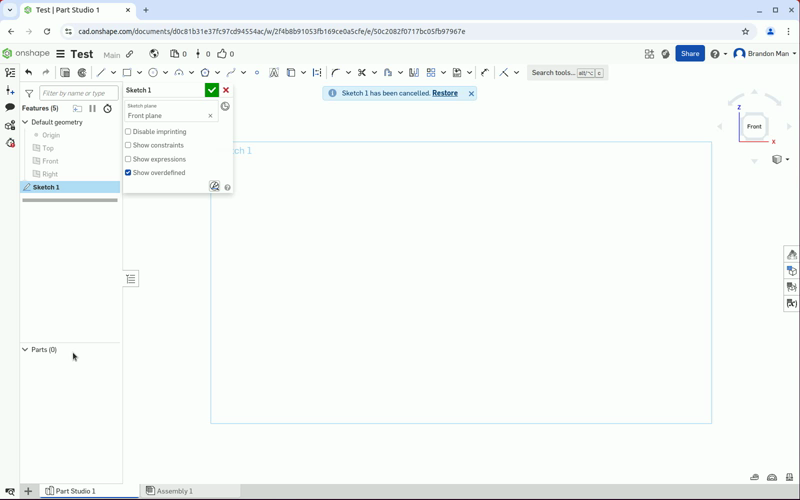
key(l)
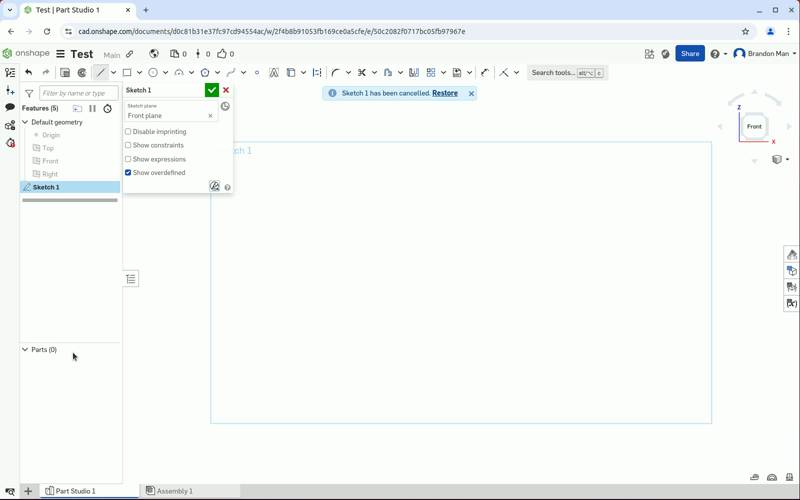
key_down(shift)
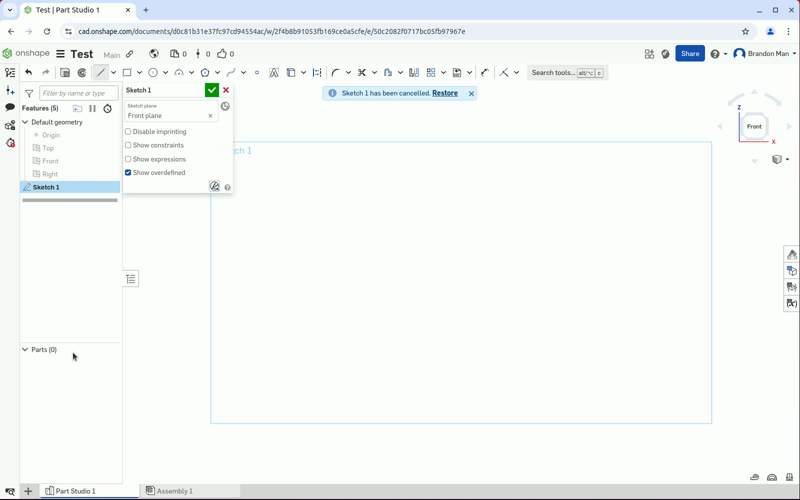
mouse_move(436, 299)
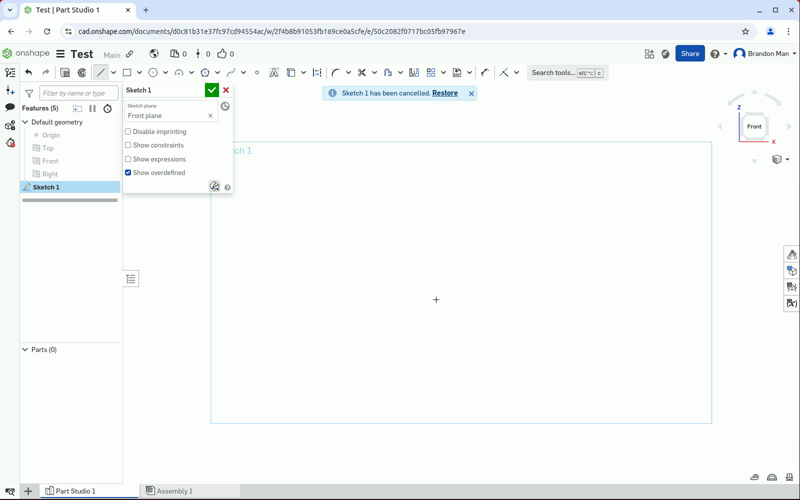
click(436, 299)
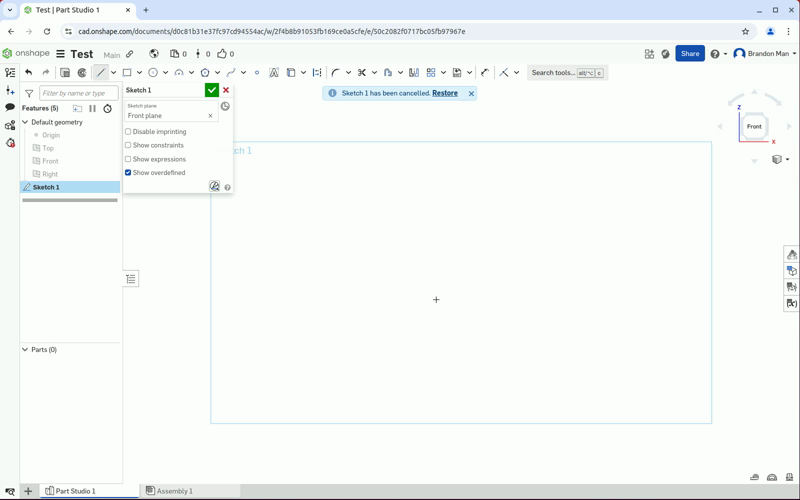
key_up(shift)
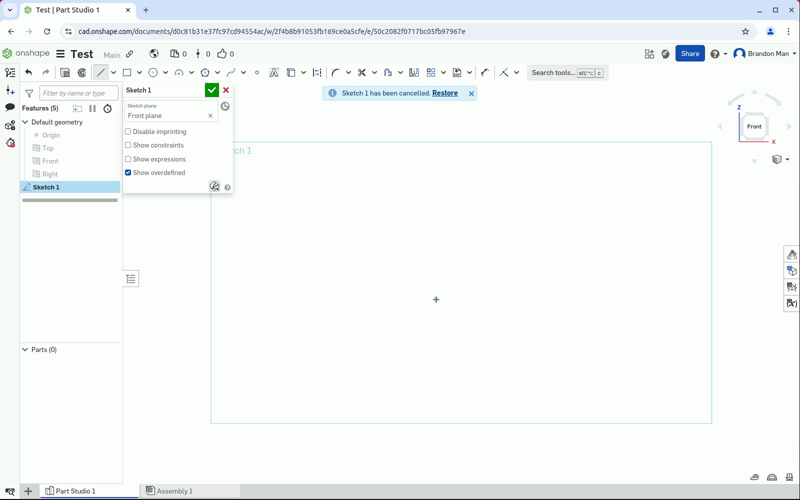
key_down(shift)
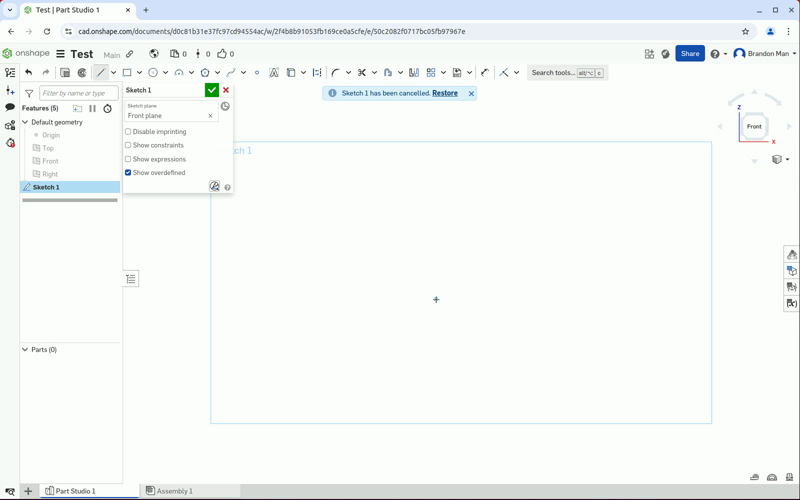
mouse_move(466, 299)
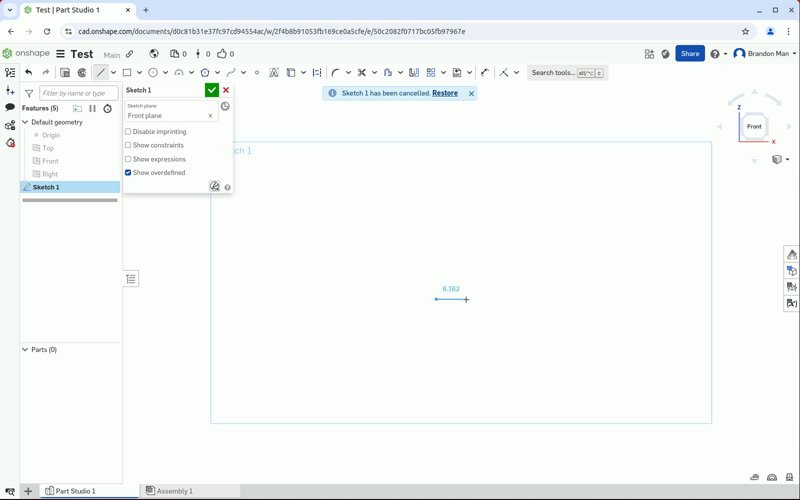
mouse_move(484, 299)
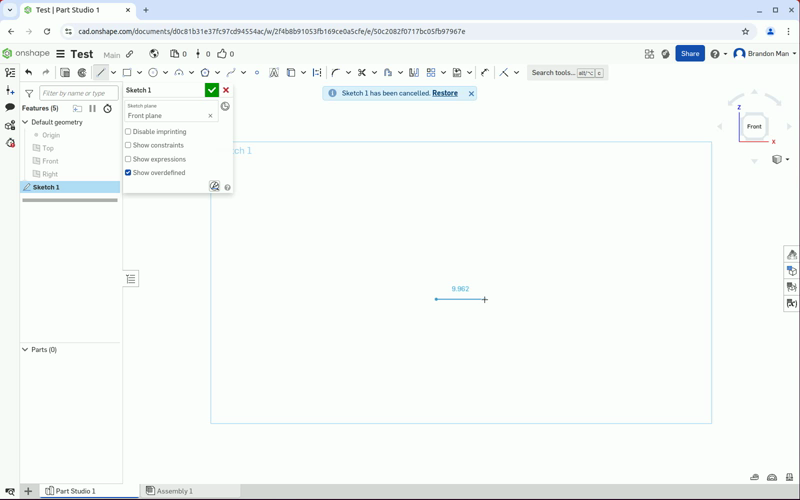
click(484, 299)
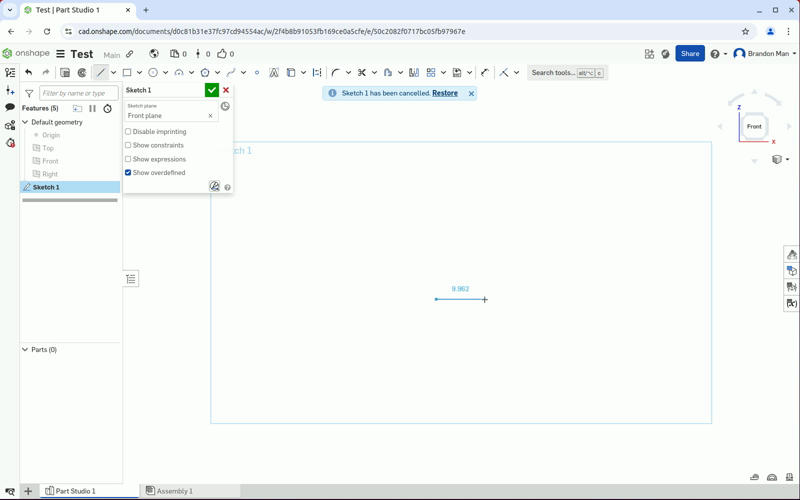
key_up(shift)
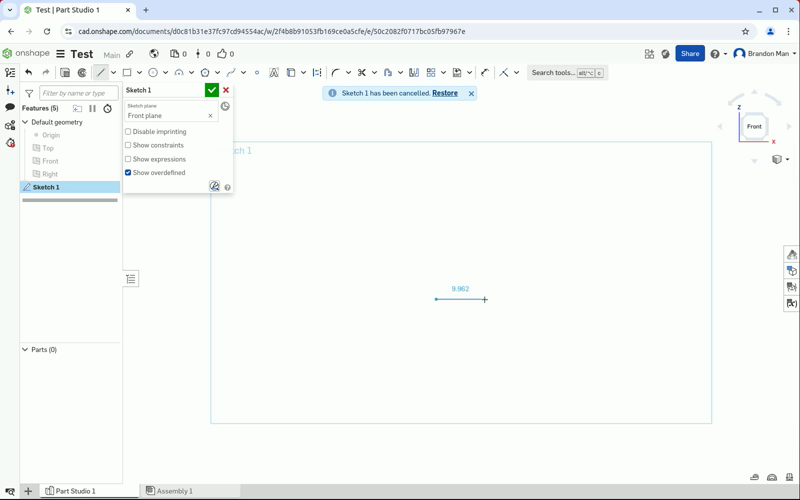
key_down(shift)
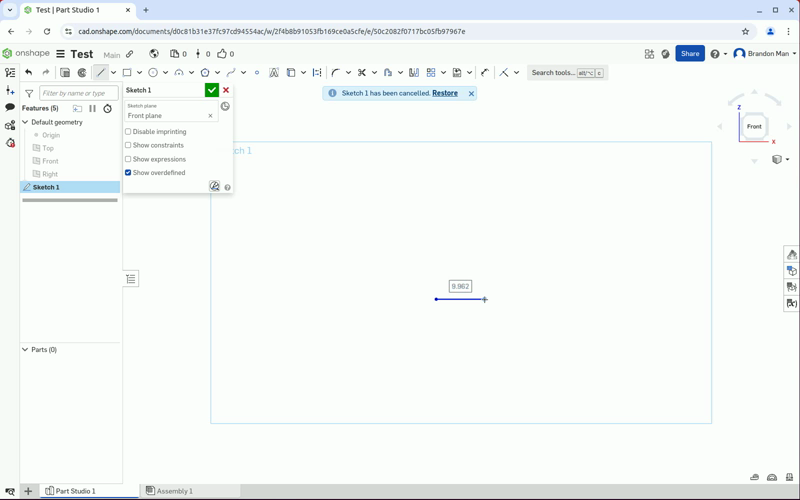
mouse_move(514, 299)
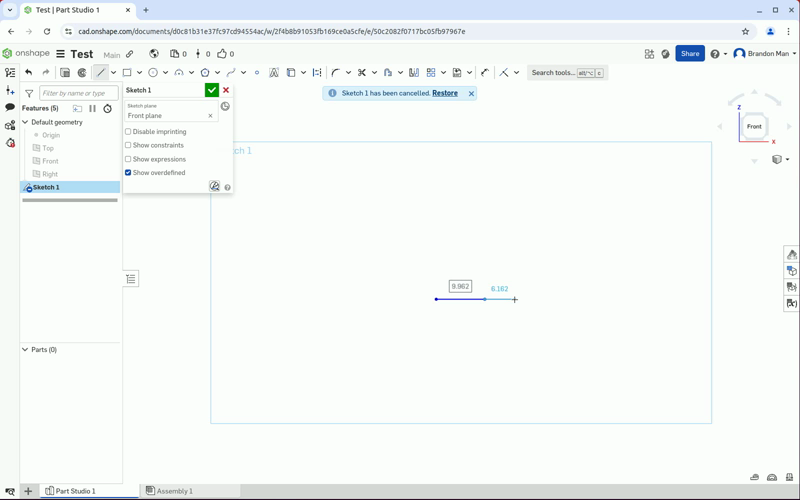
mouse_move(484, 267)
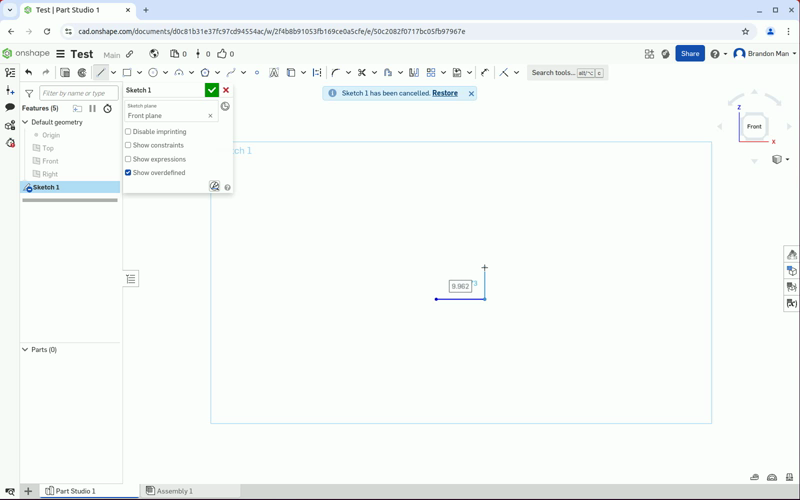
click(484, 267)
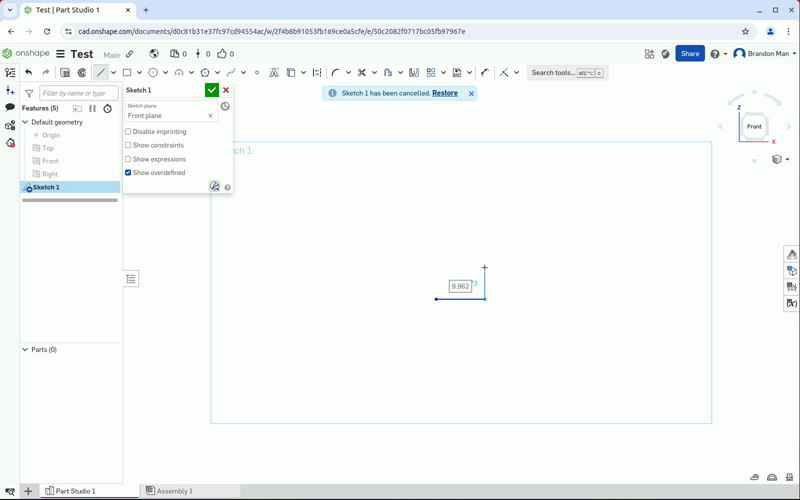
key_up(shift)
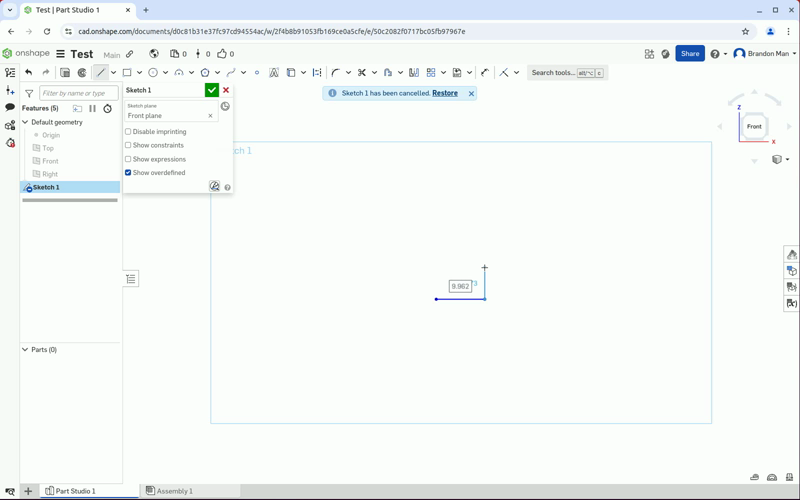
key_down(shift)
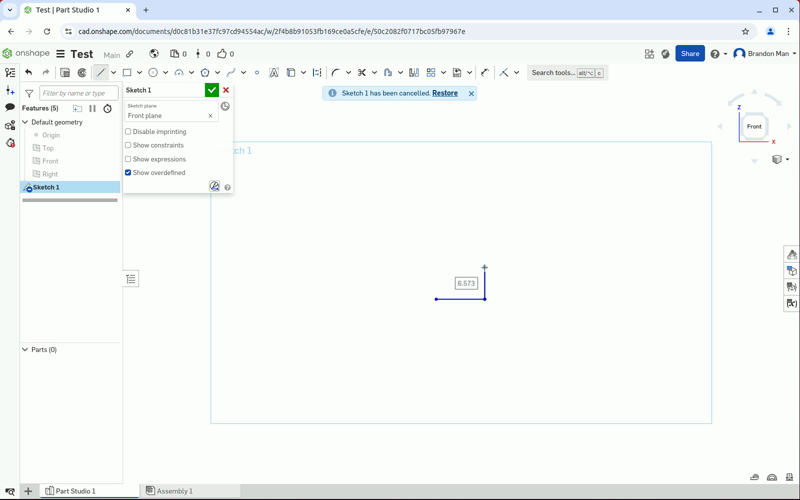
mouse_move(514, 267)
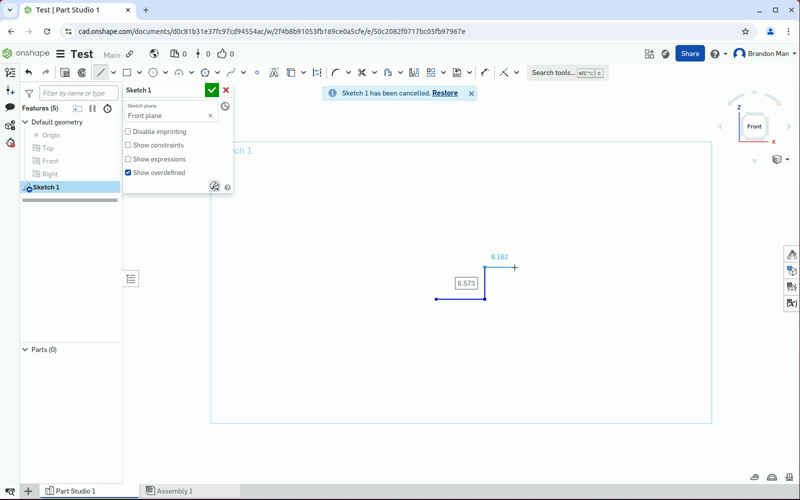
mouse_move(436, 267)
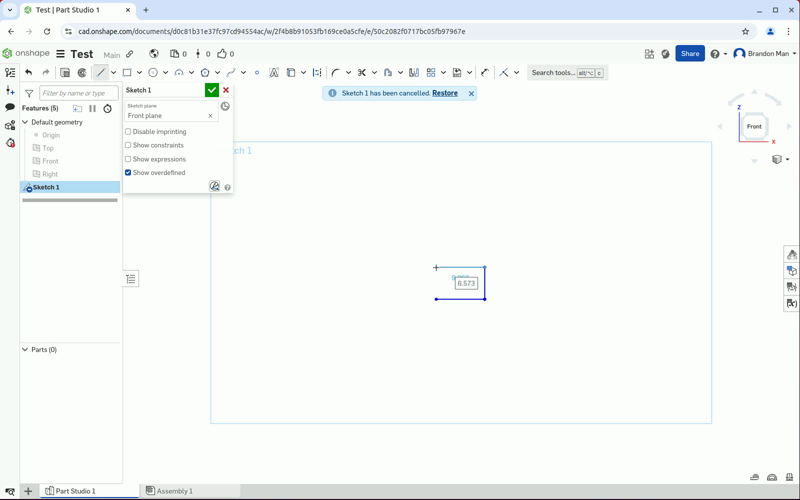
click(436, 267)
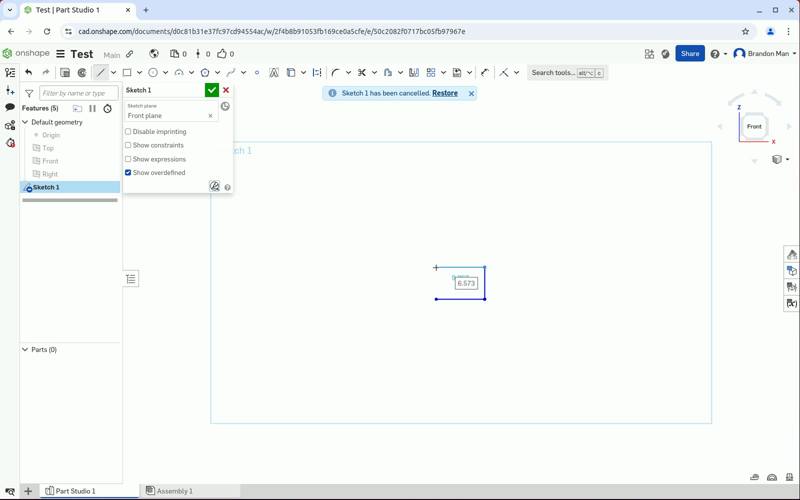
key_up(shift)
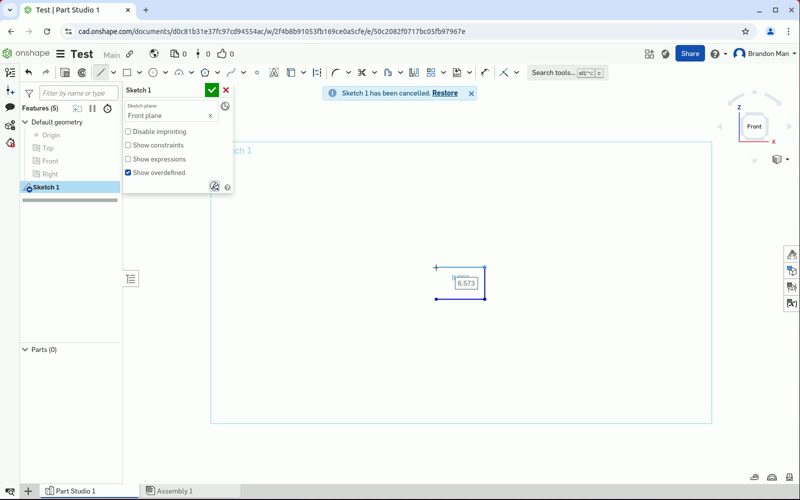
mouse_move(466, 267)
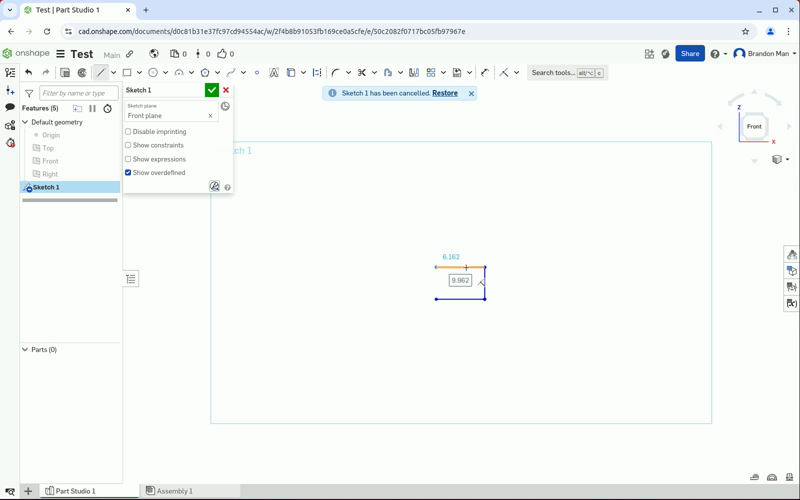
key_down(shift)
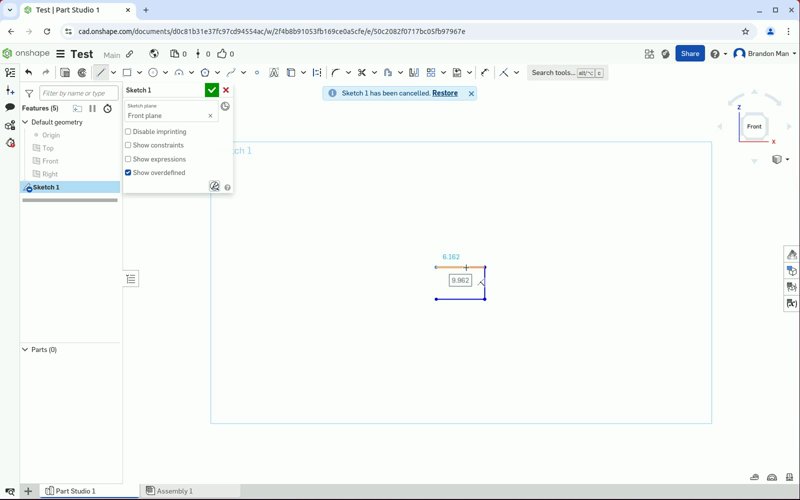
mouse_move(436, 299)
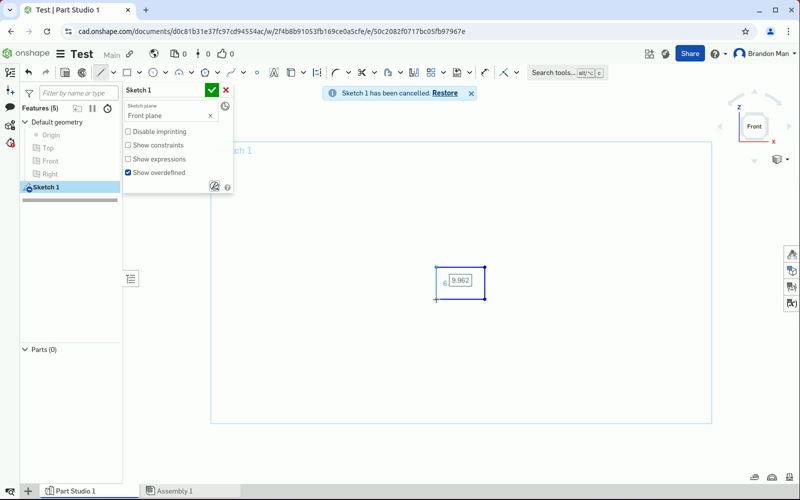
key_up(shift)
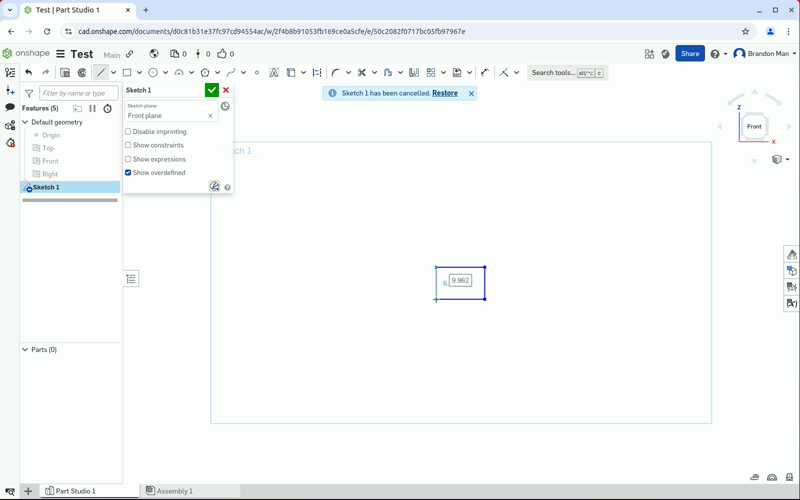
click(436, 299)
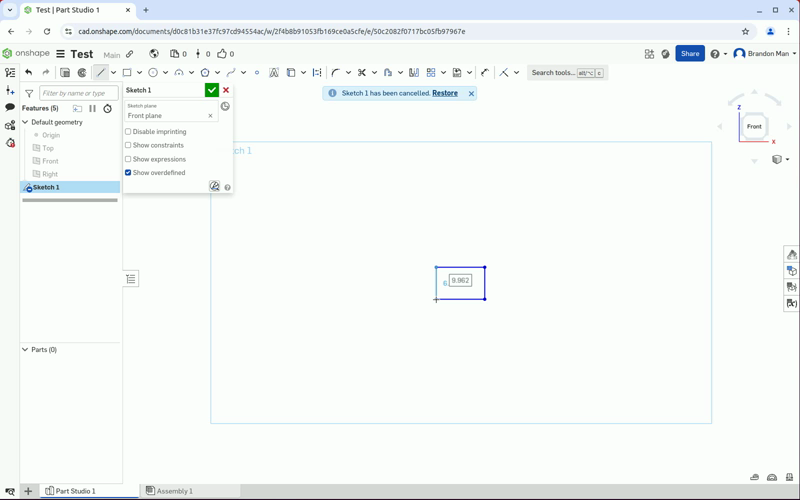
key(esc)
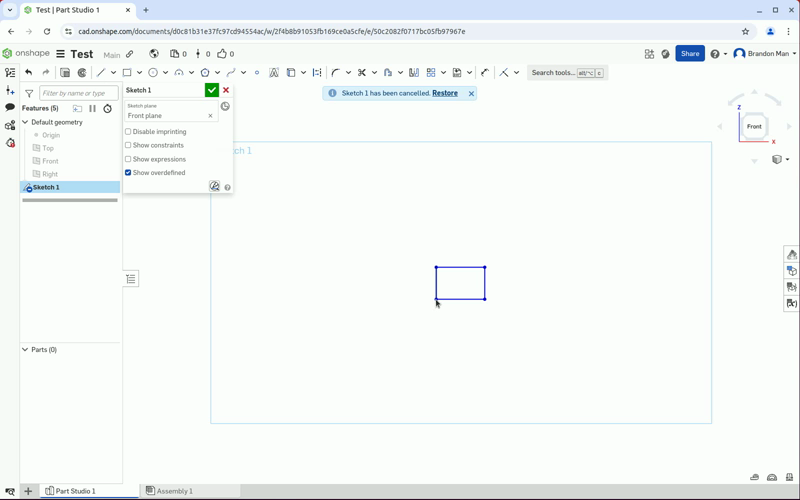
mouse_move(446, 285)
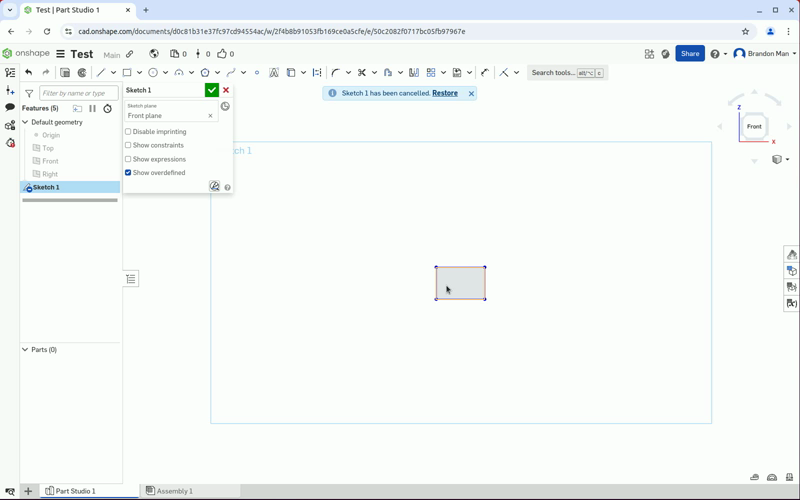
scroll(6)
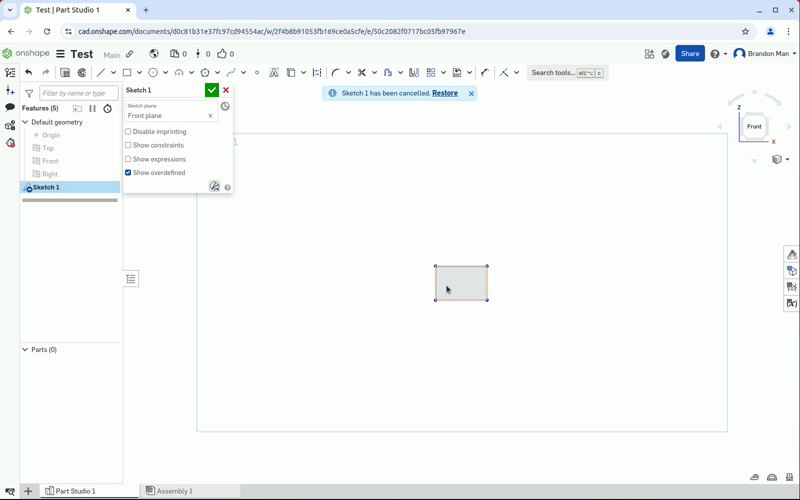
scroll(6)
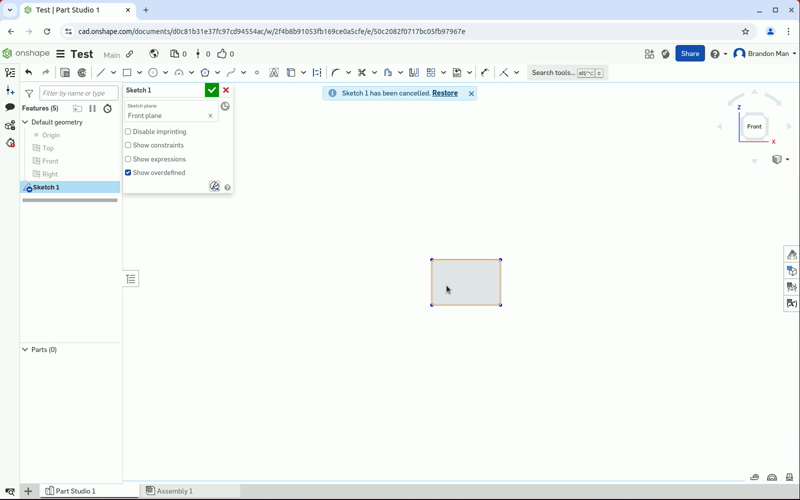
scroll(6)
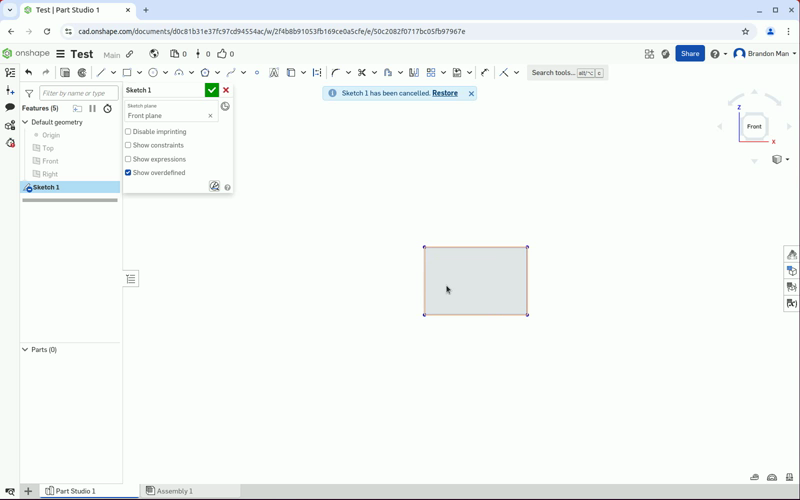
scroll(6)
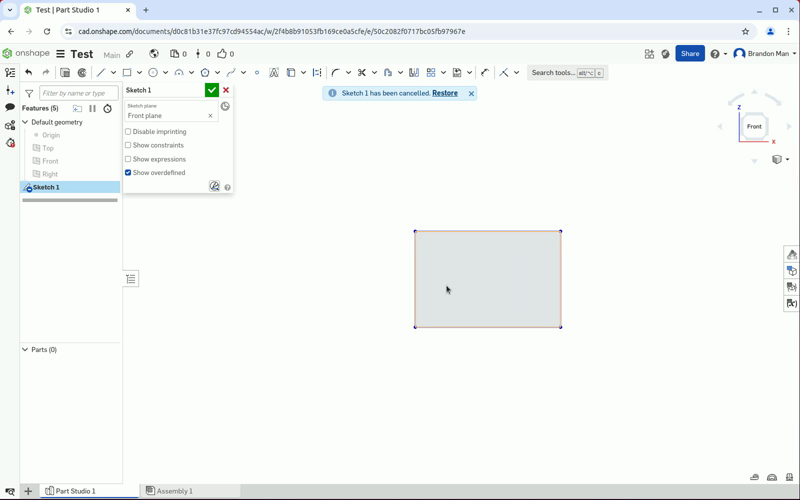
scroll(6)
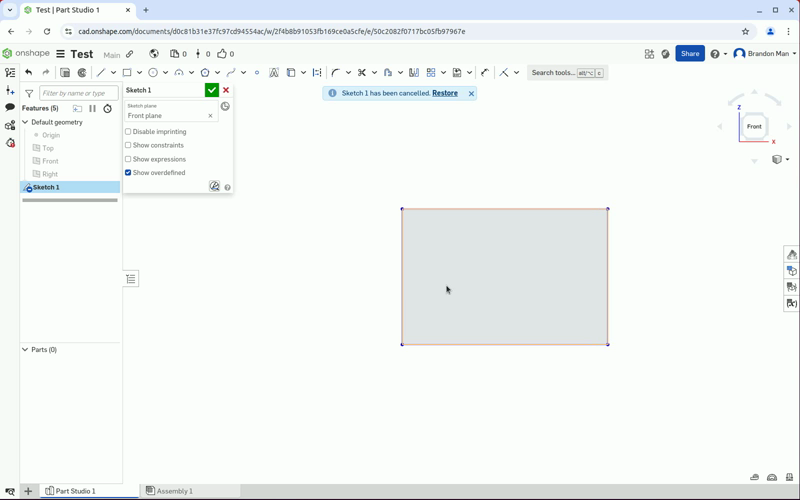
scroll(6)
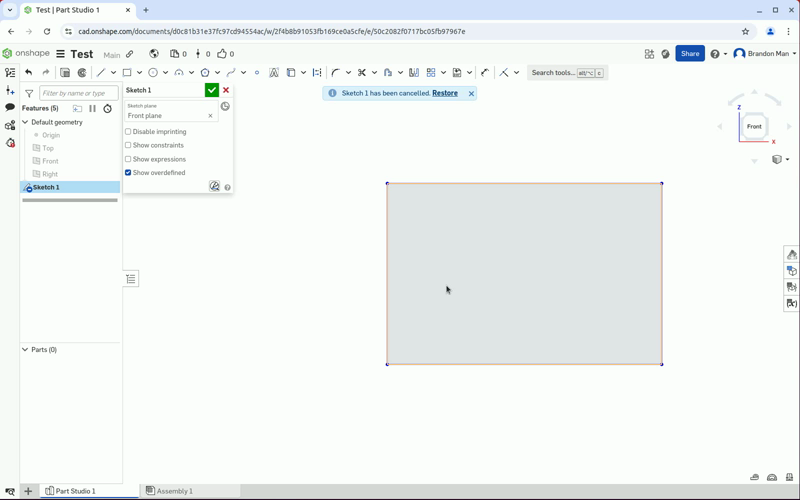
scroll(6)
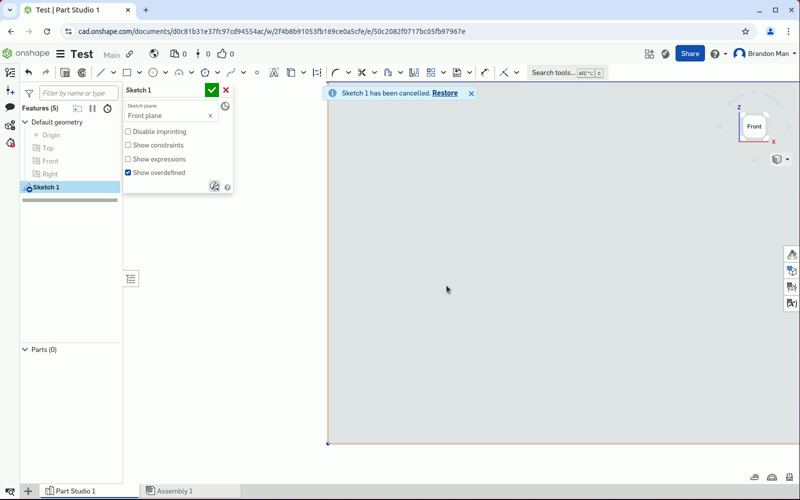
click(446, 285)
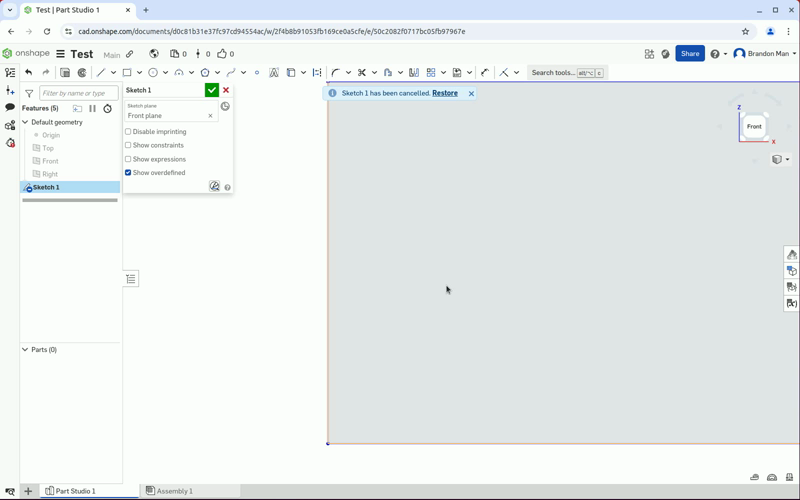
scroll(-6)
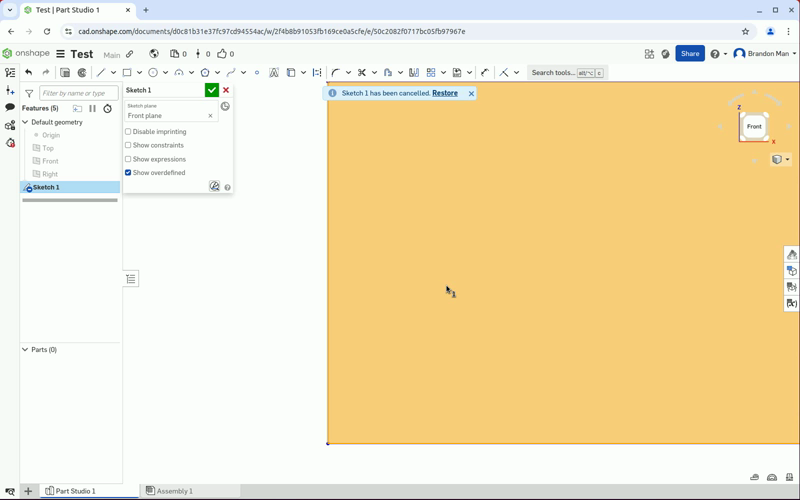
scroll(-6)
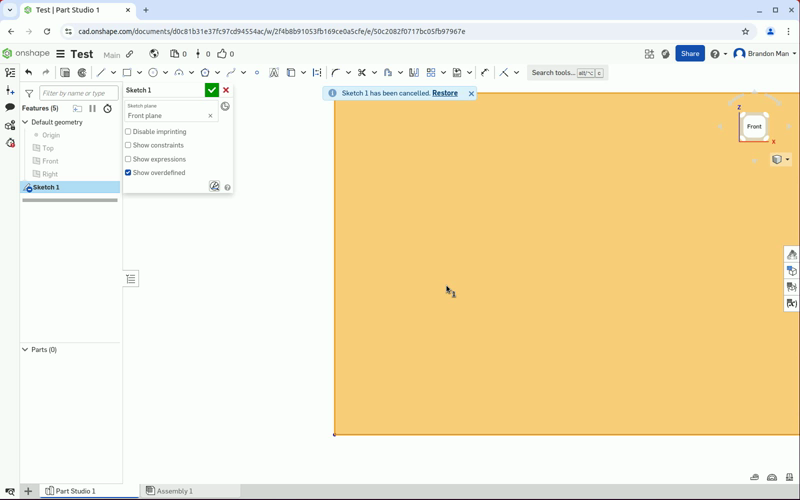
scroll(-6)
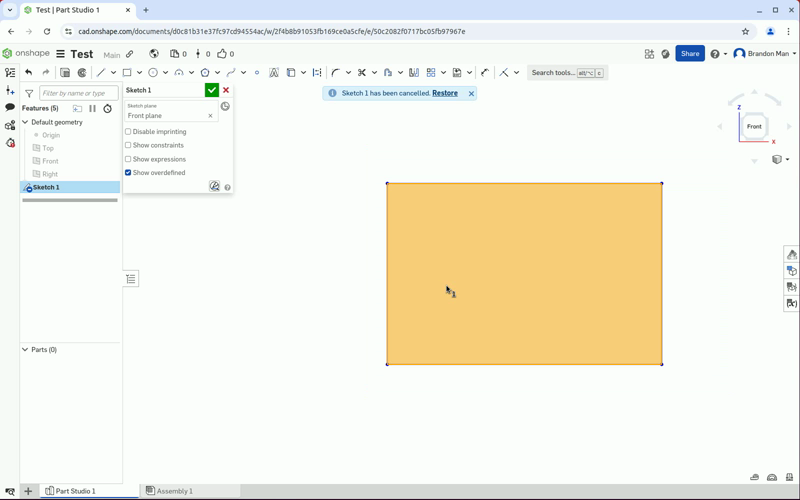
scroll(-6)
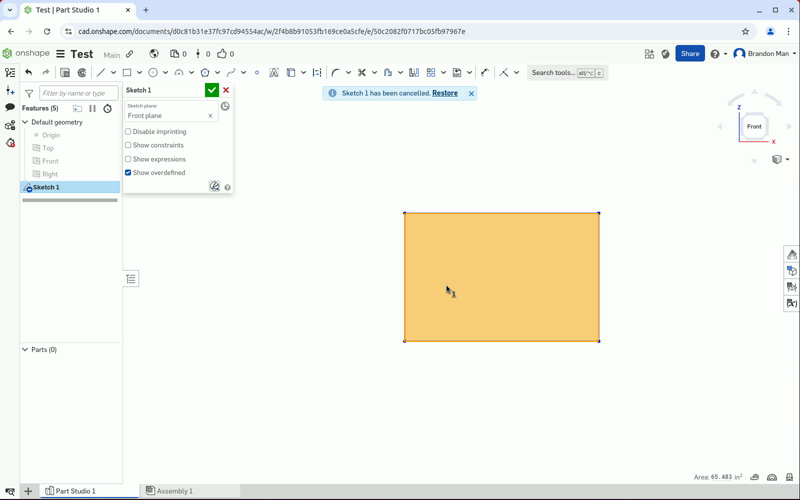
scroll(-6)
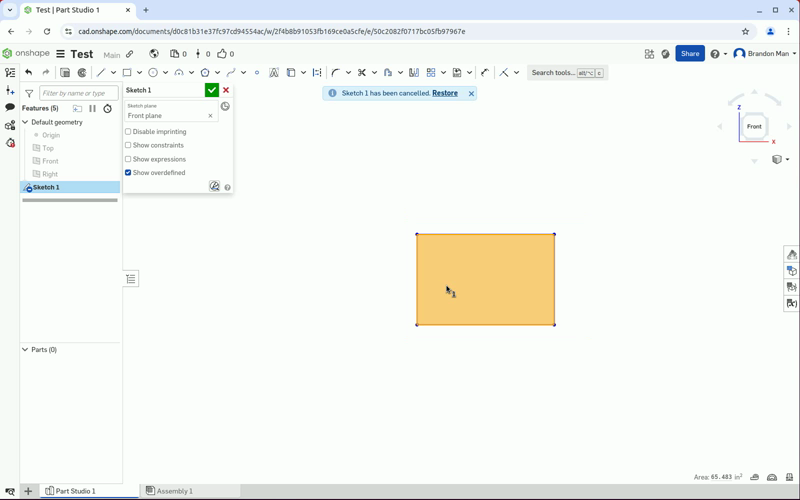
scroll(-6)
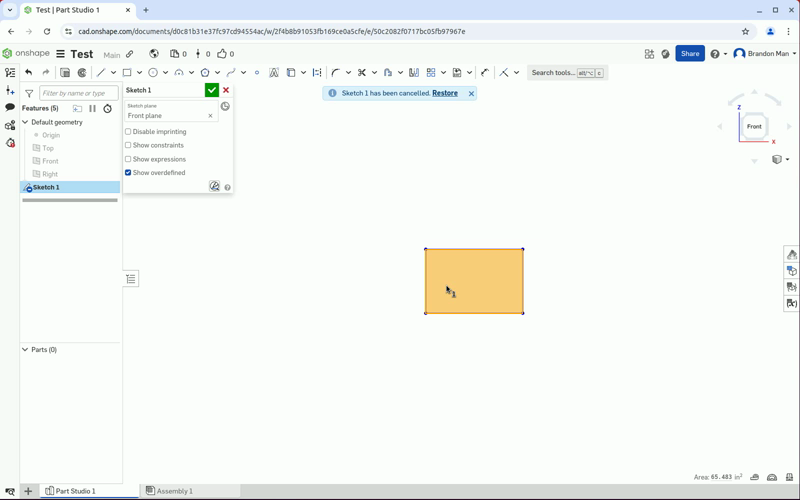
scroll(-6)
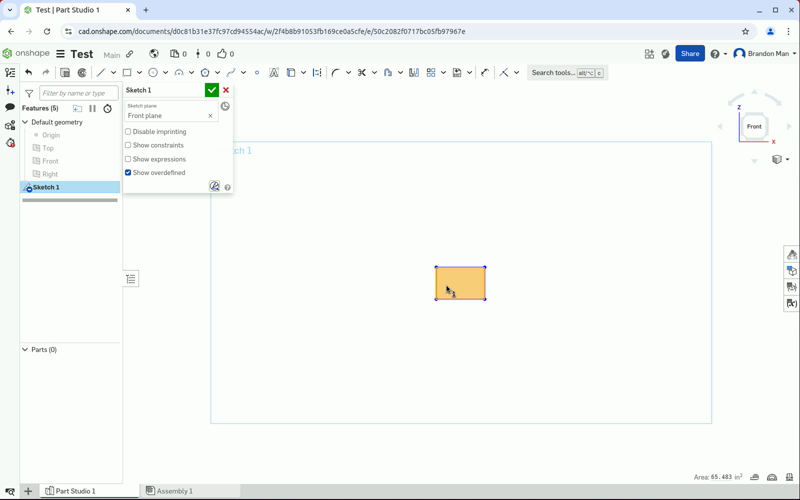
mouse_move(73, 352)
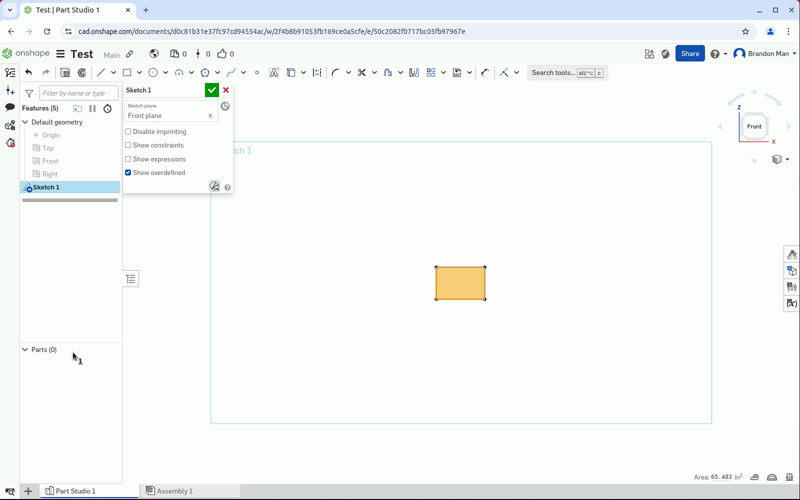
key(shift+y)
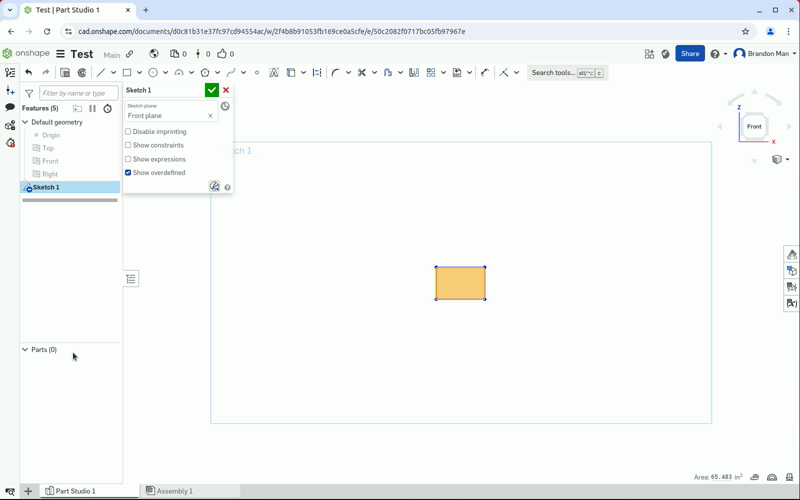
key(shift+e)
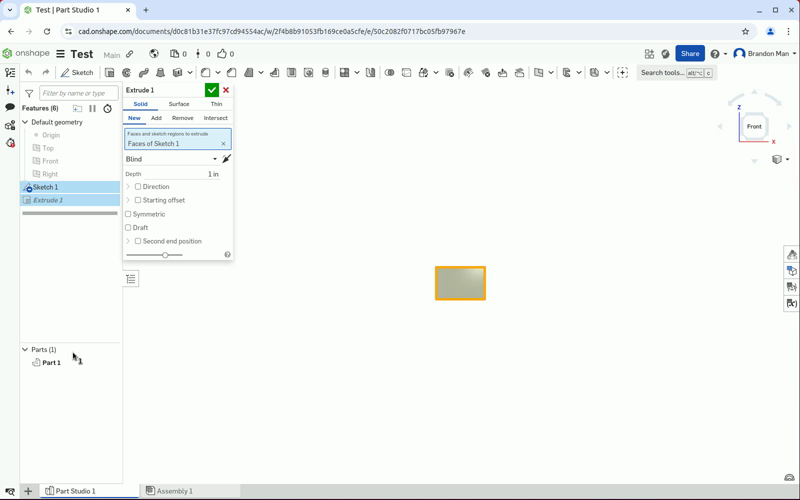
mouse_move(143, 106)
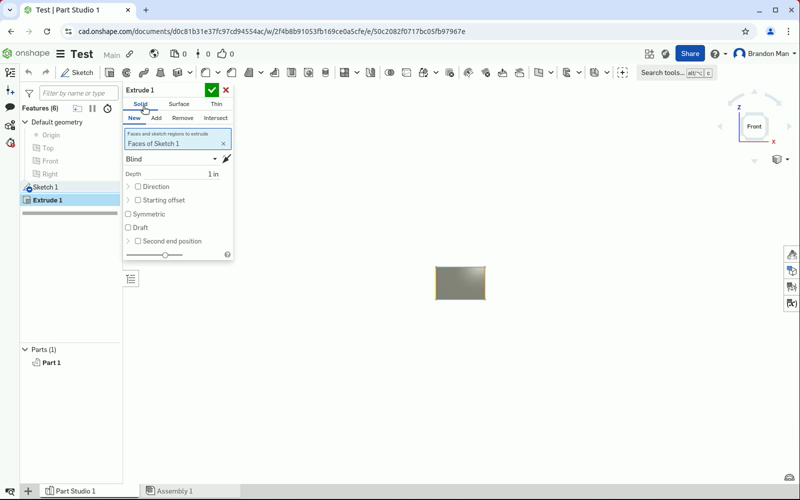
click(143, 106)
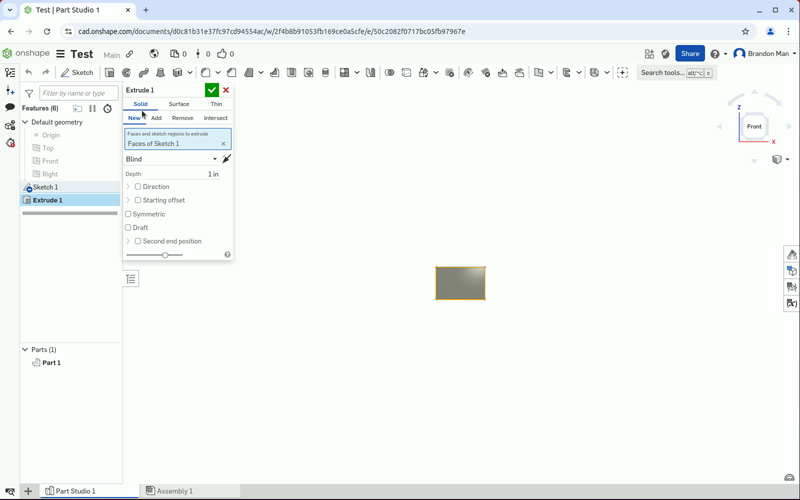
mouse_move(137, 120)
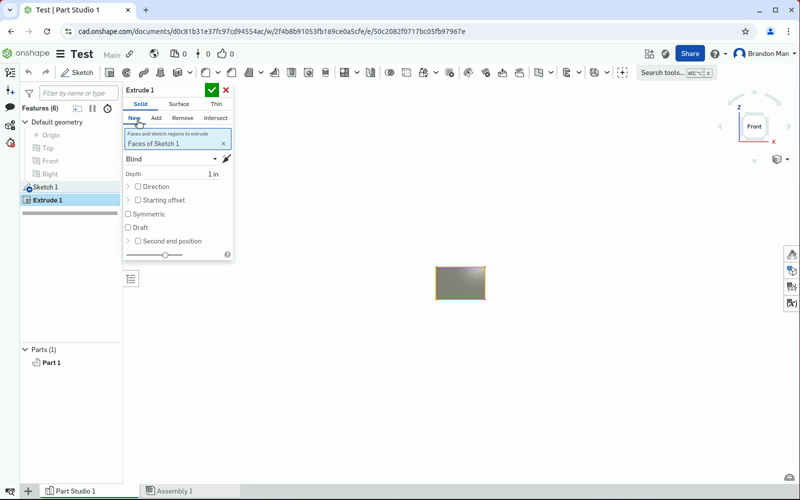
click(137, 120)
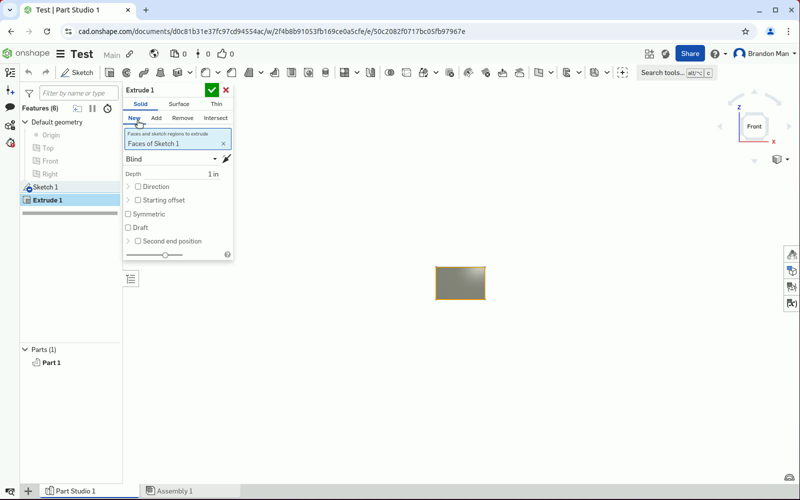
key(tab, 4)
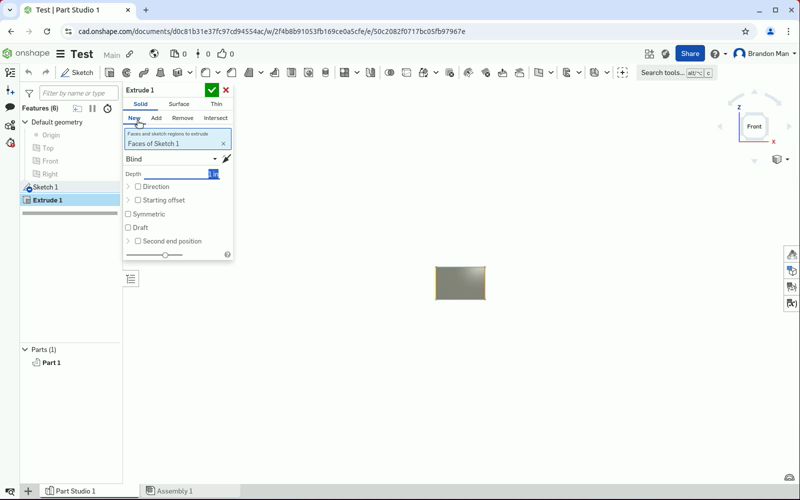
text(13.239)
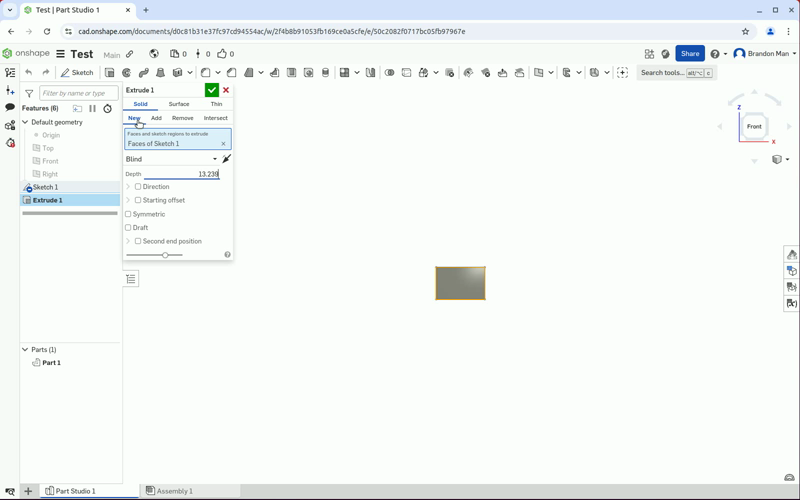
key(enter)
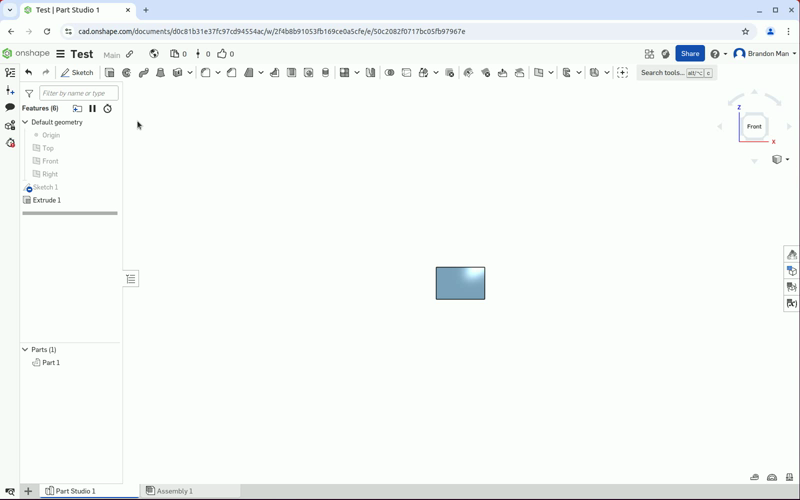
key(shift+h)
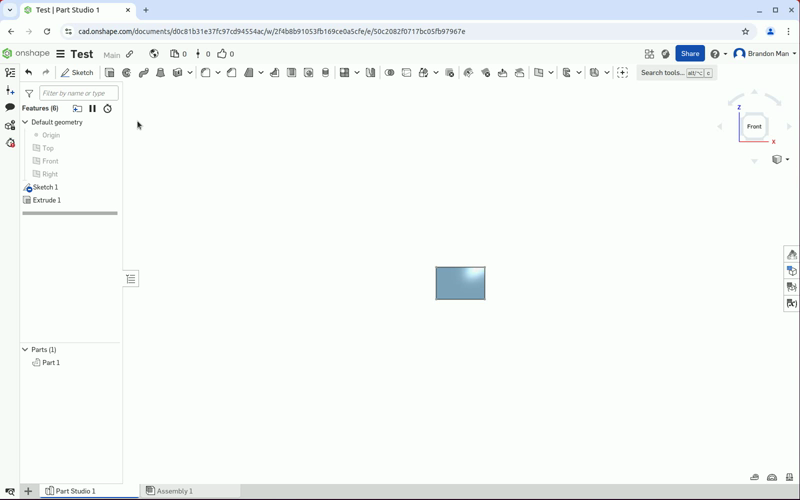
key(shift+h)
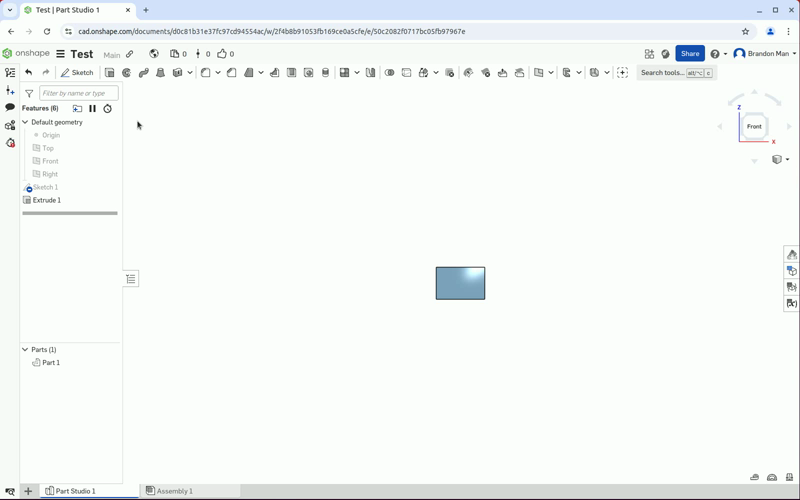
mouse_move(73, 189)
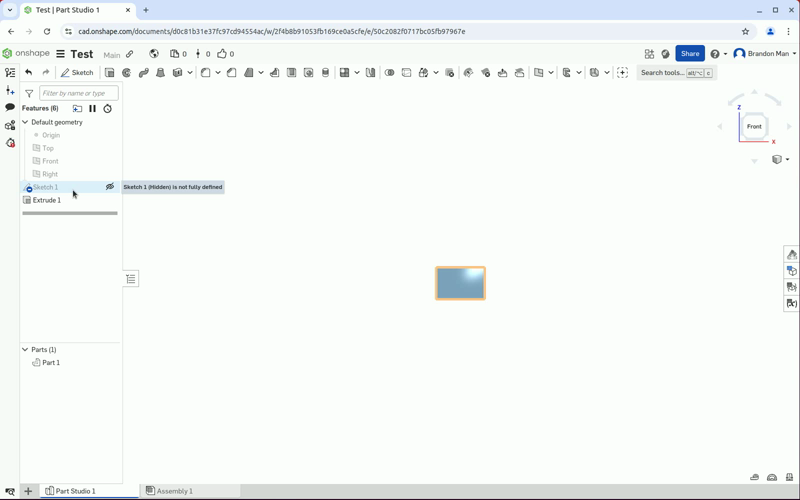
click(73, 189)
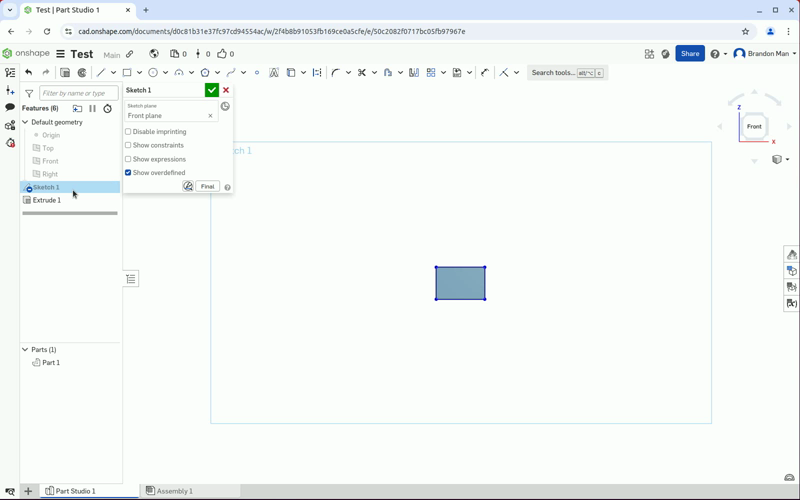
mouse_move(229, 92)
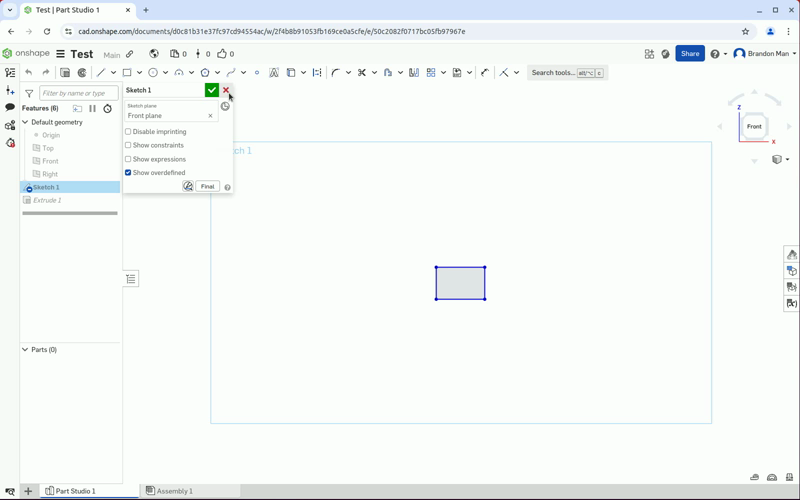
click(229, 92)
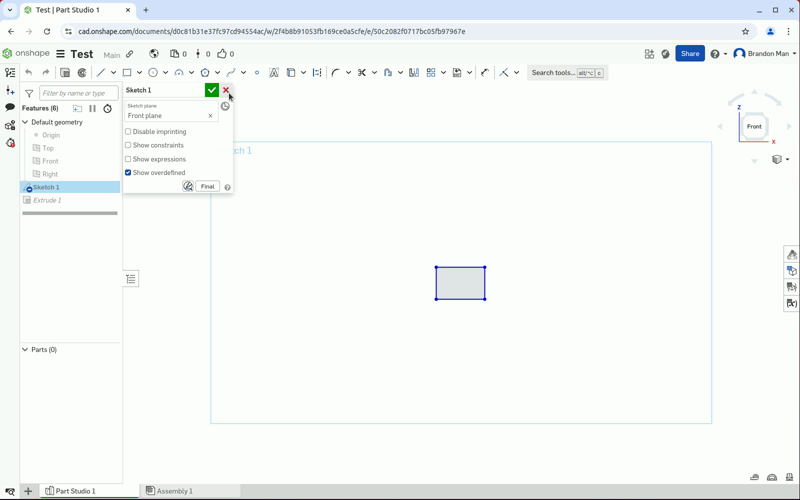
key(shift+s)
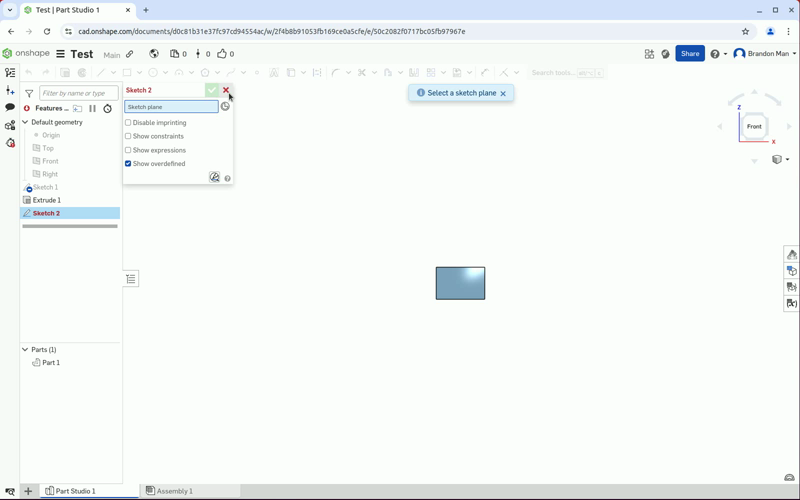
mouse_move(73, 163)
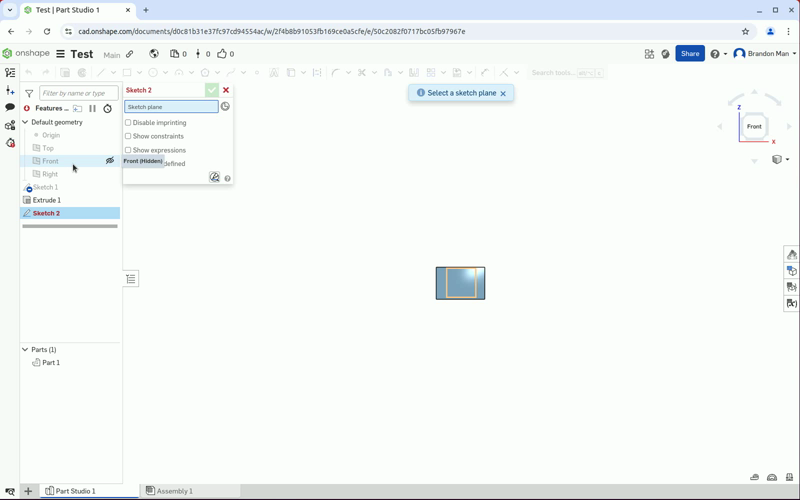
click(73, 163)
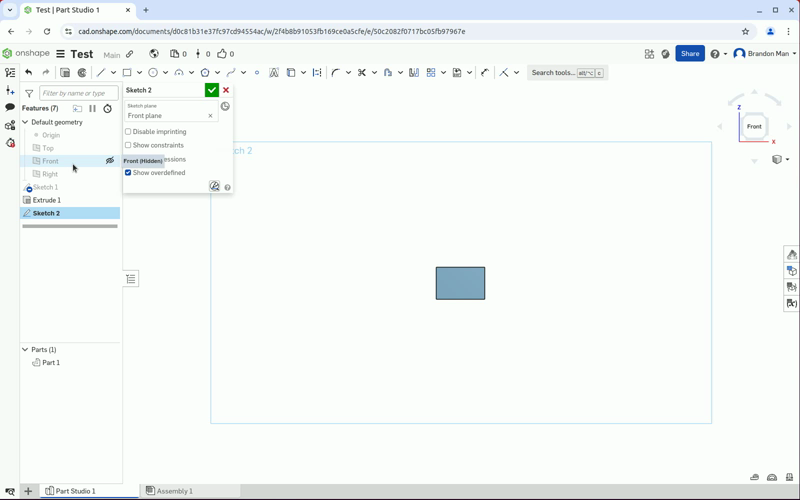
mouse_move(73, 352)
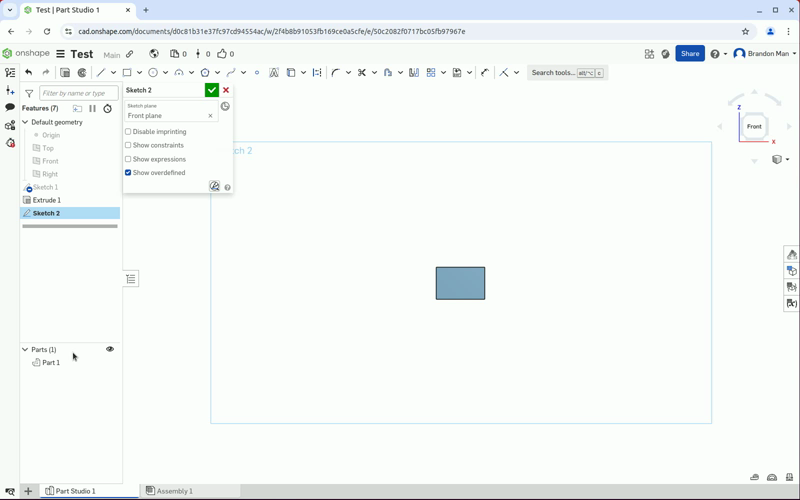
key(y)
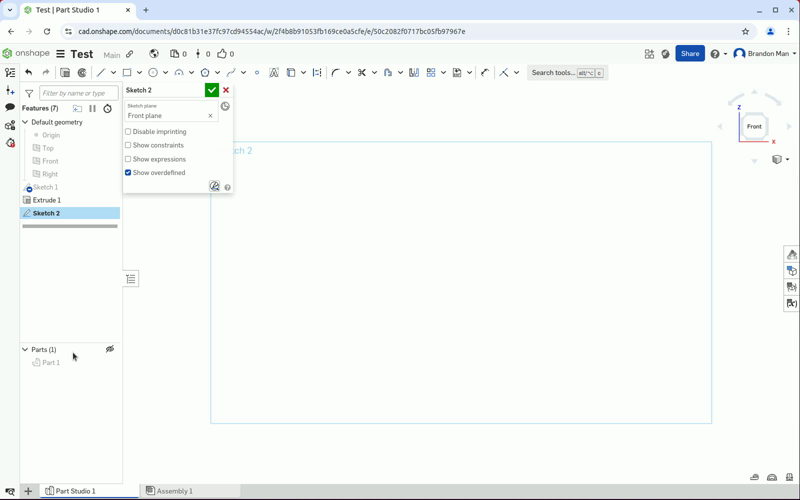
key(l)
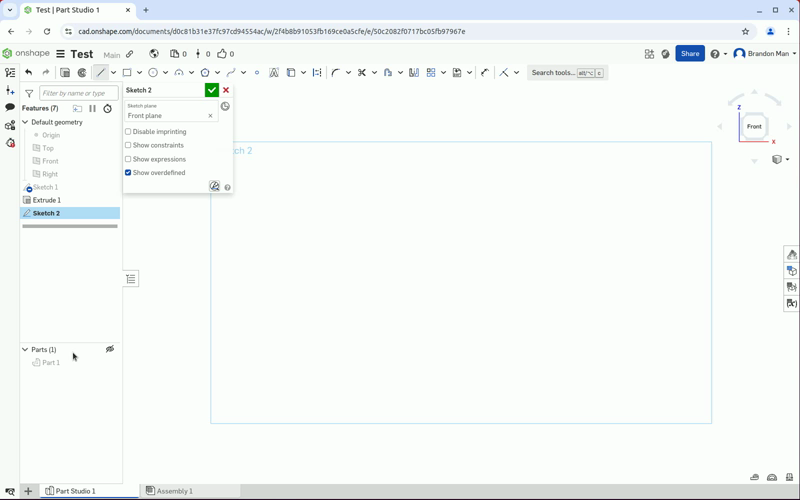
key_down(shift)
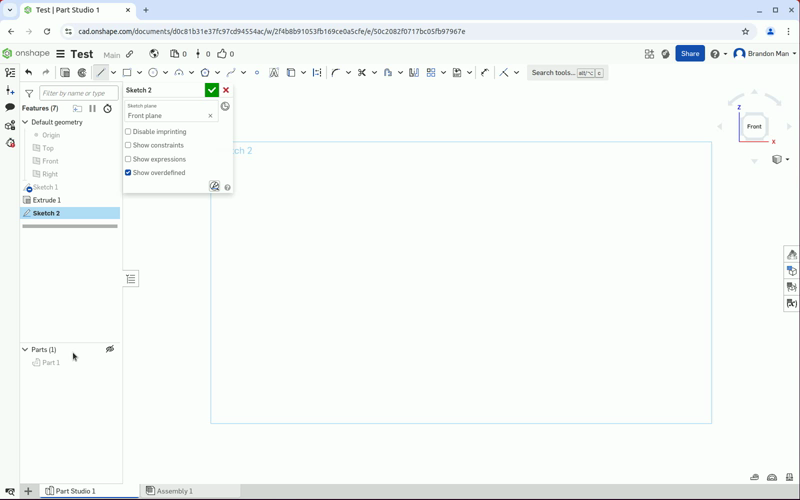
mouse_move(348, 299)
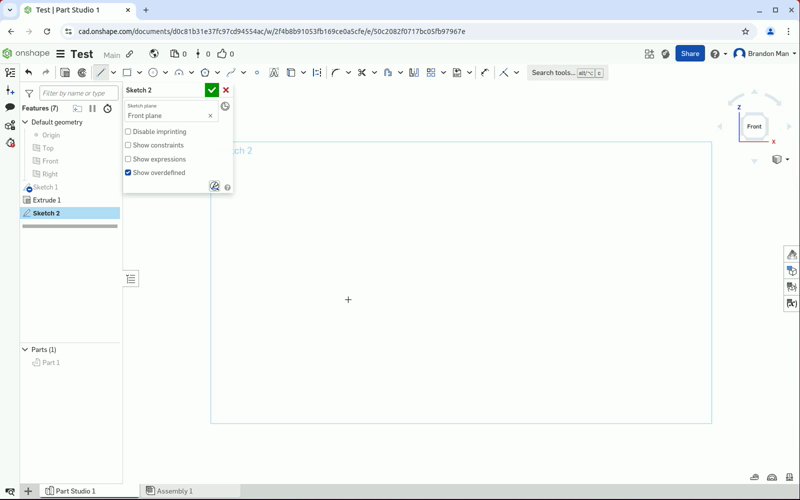
click(348, 299)
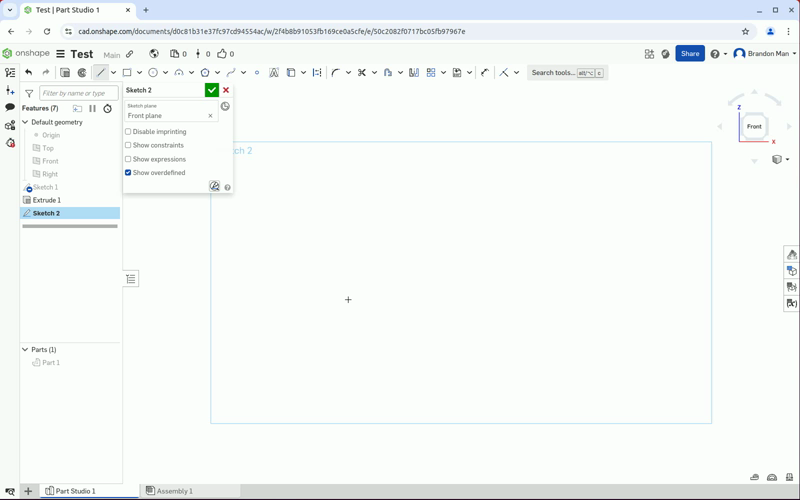
key_up(shift)
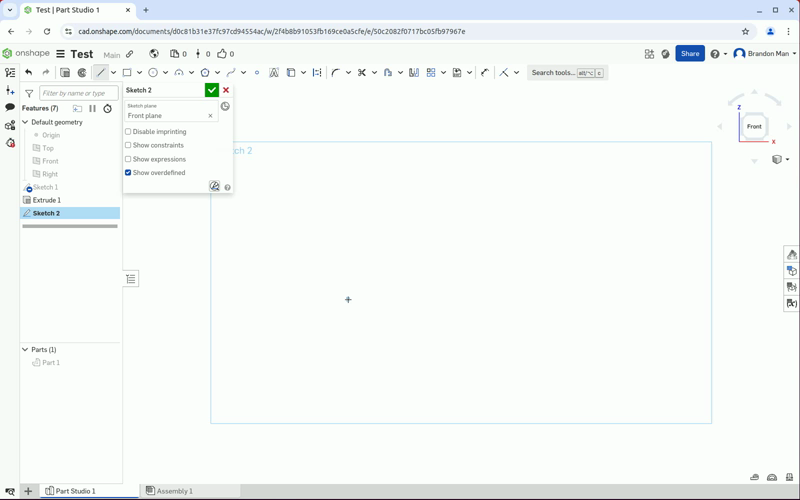
key_down(shift)
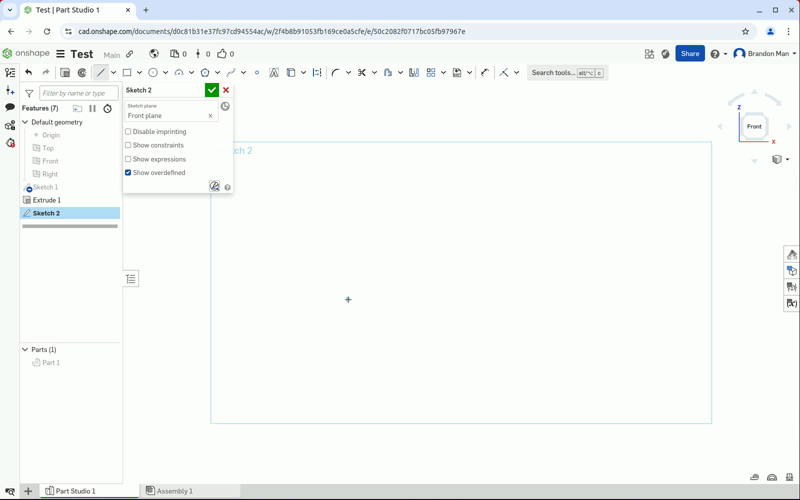
mouse_move(436, 299)
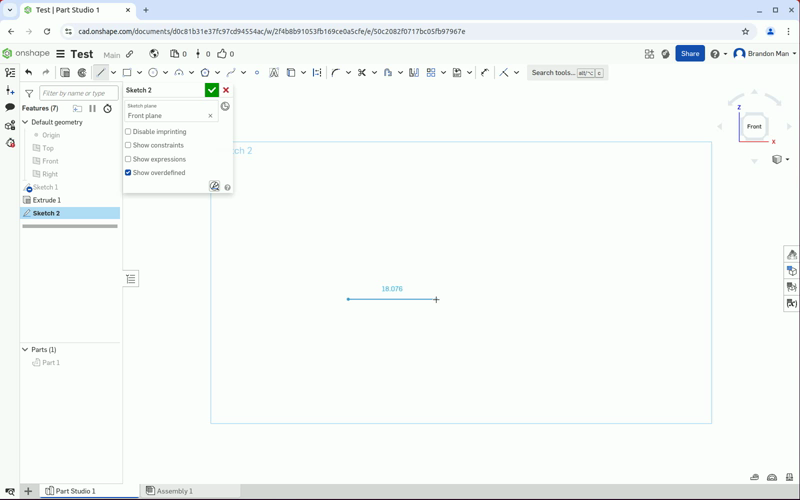
click(436, 299)
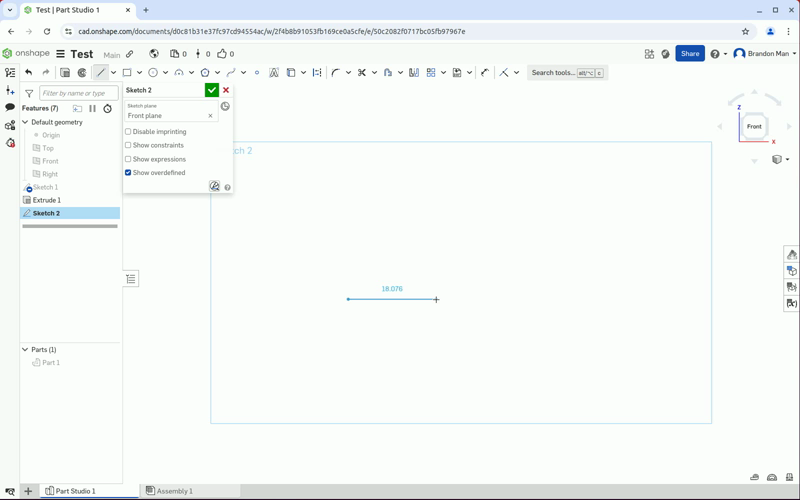
key_up(shift)
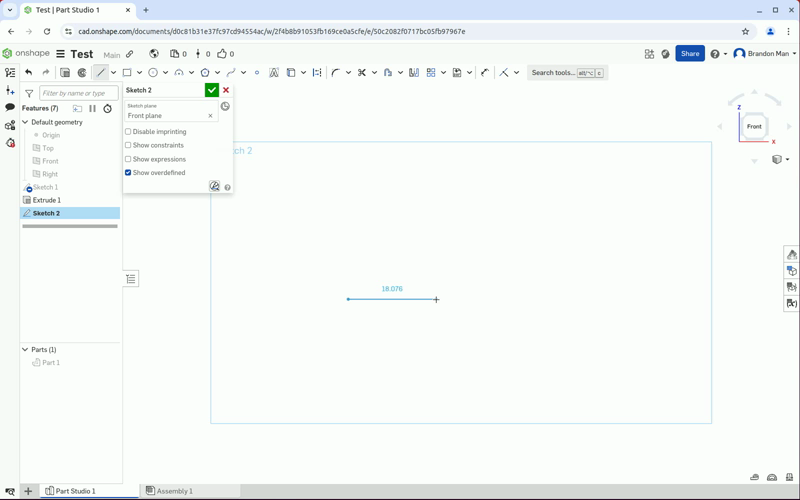
key_down(shift)
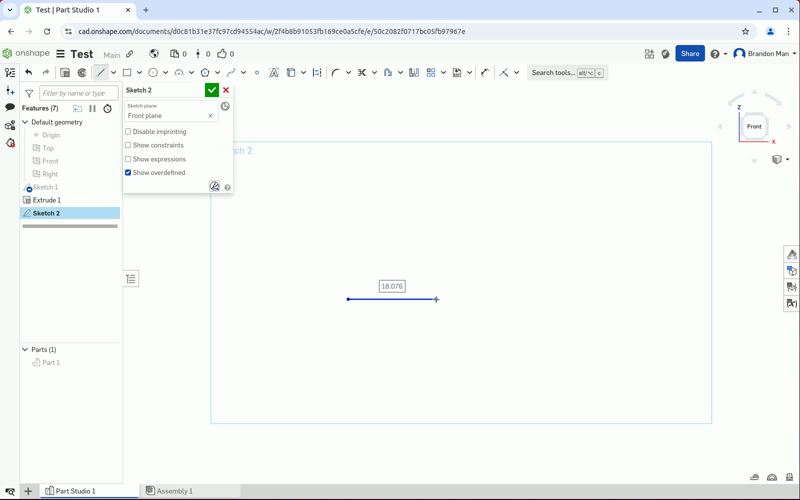
mouse_move(466, 299)
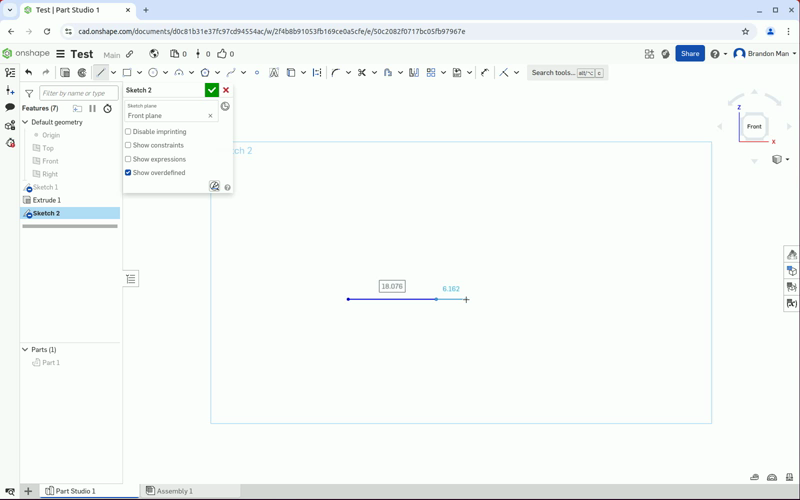
mouse_move(436, 266)
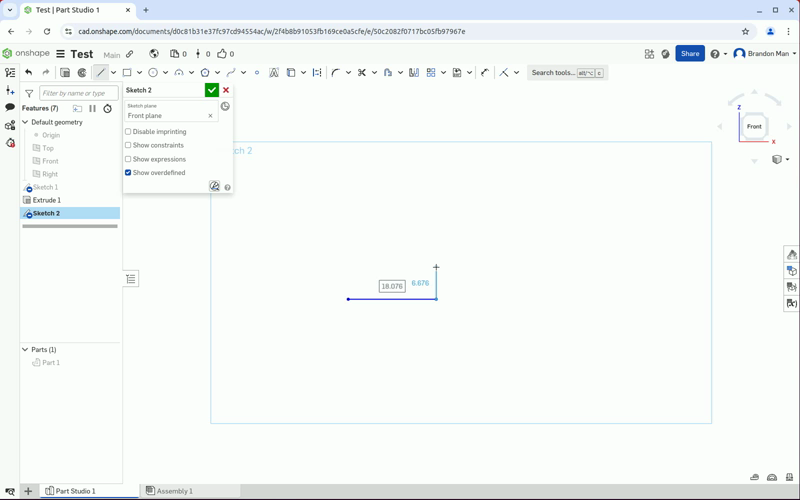
click(436, 266)
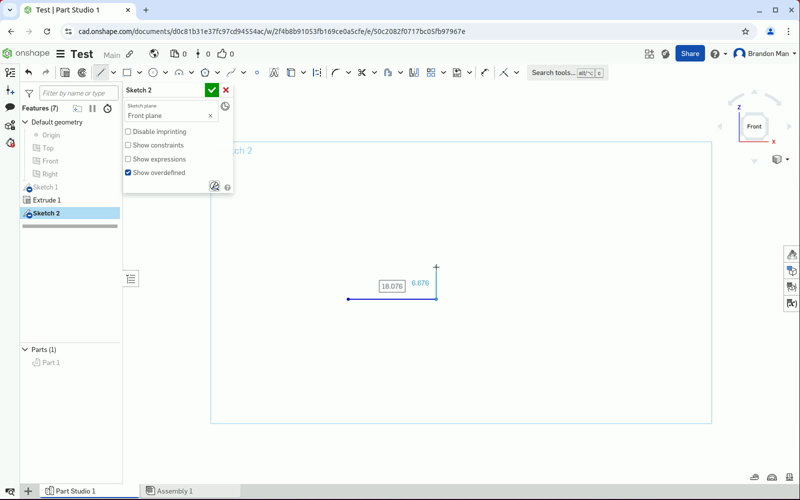
key_up(shift)
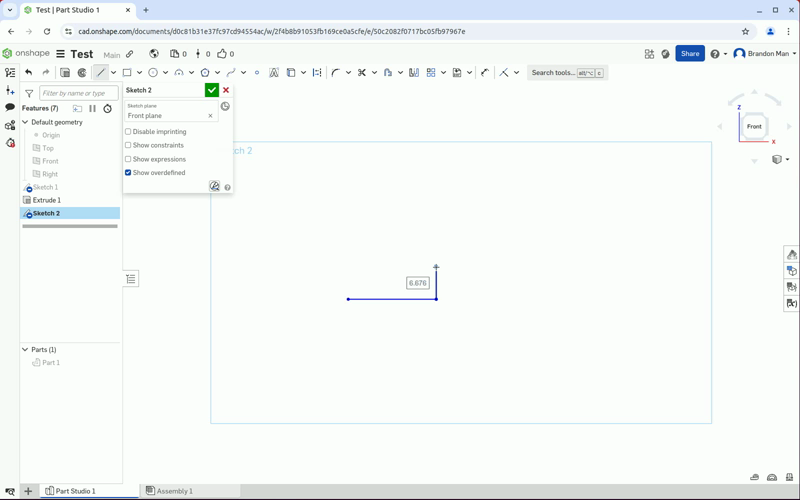
key_down(shift)
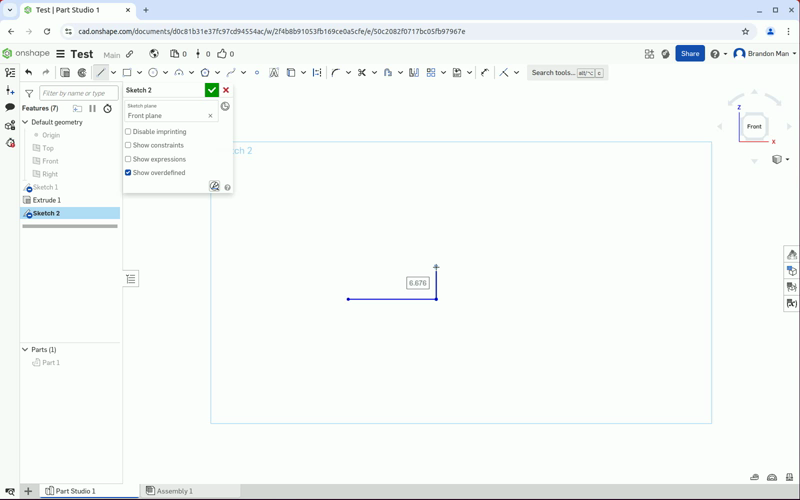
mouse_move(348, 299)
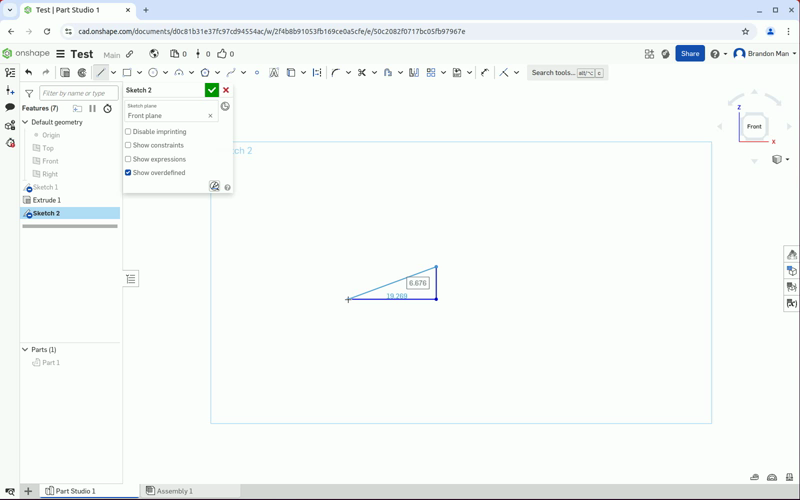
key_up(shift)
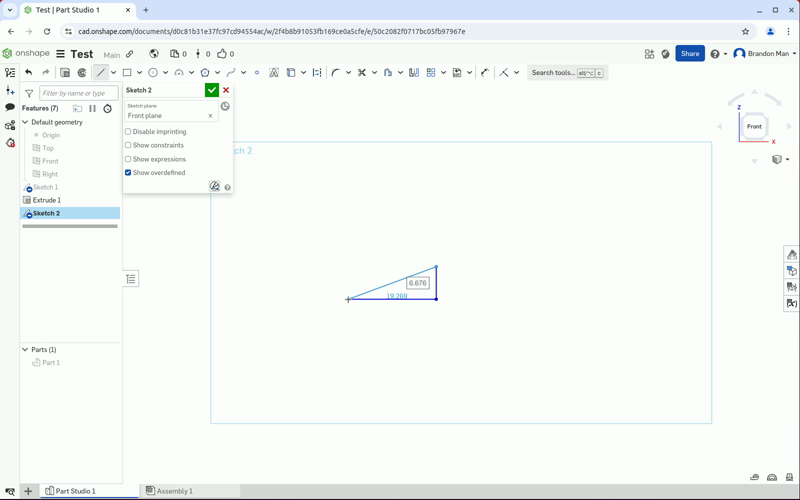
click(348, 299)
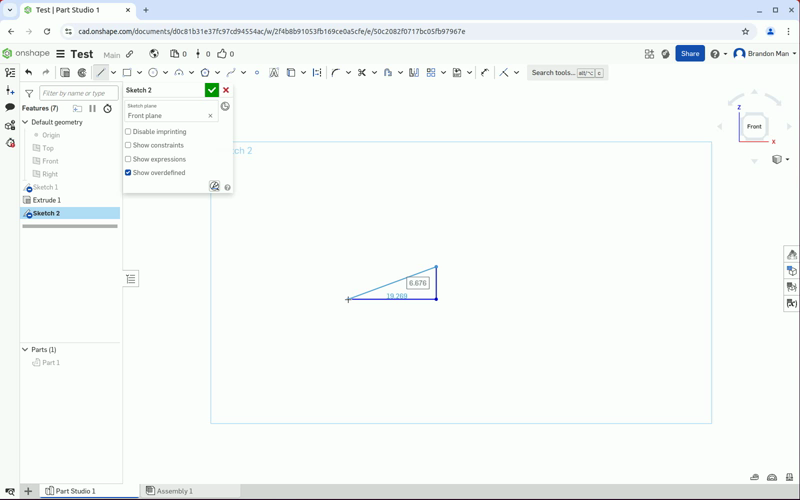
key(esc)
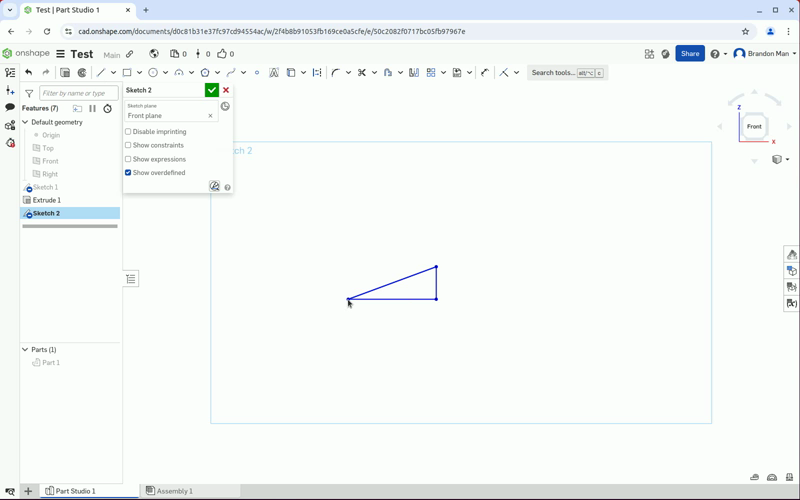
mouse_move(404, 280)
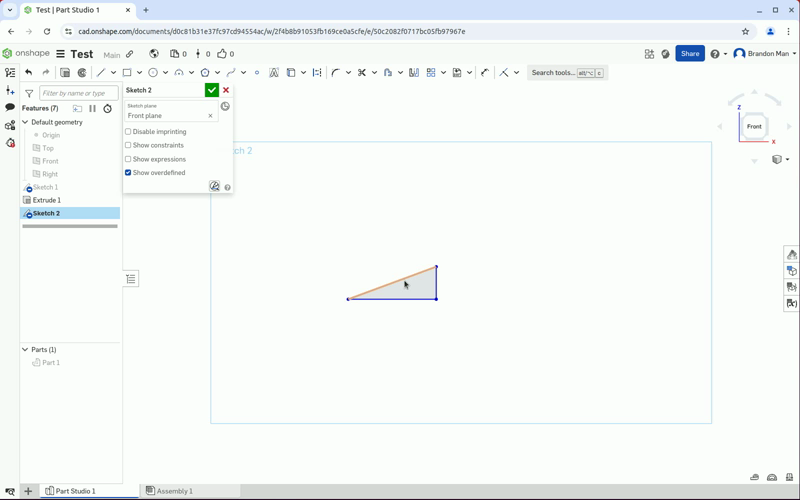
scroll(6)
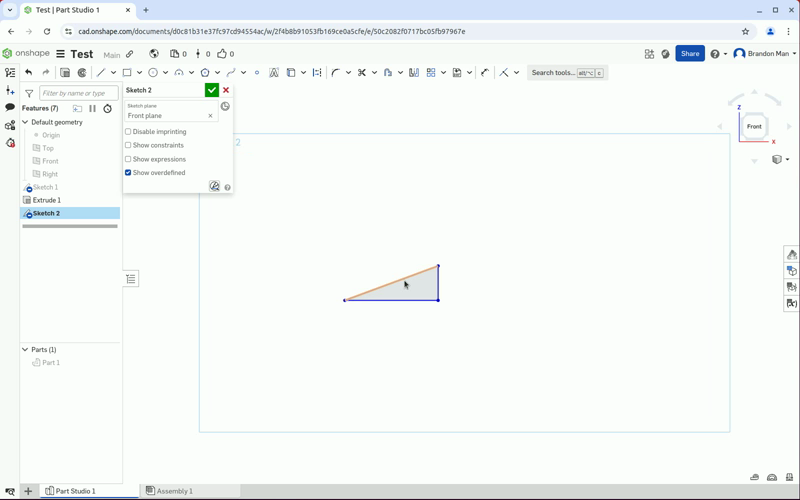
scroll(6)
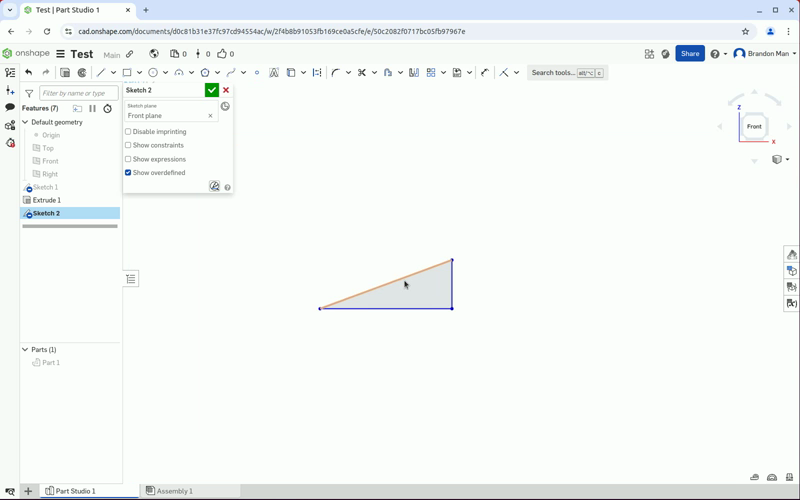
scroll(6)
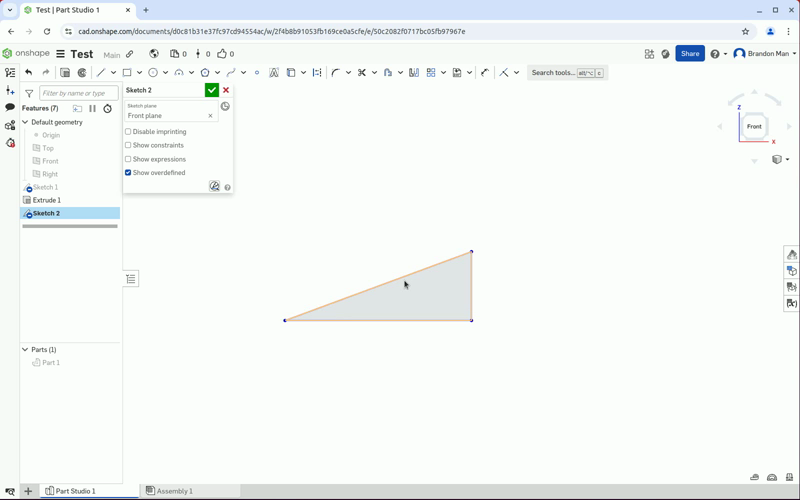
scroll(6)
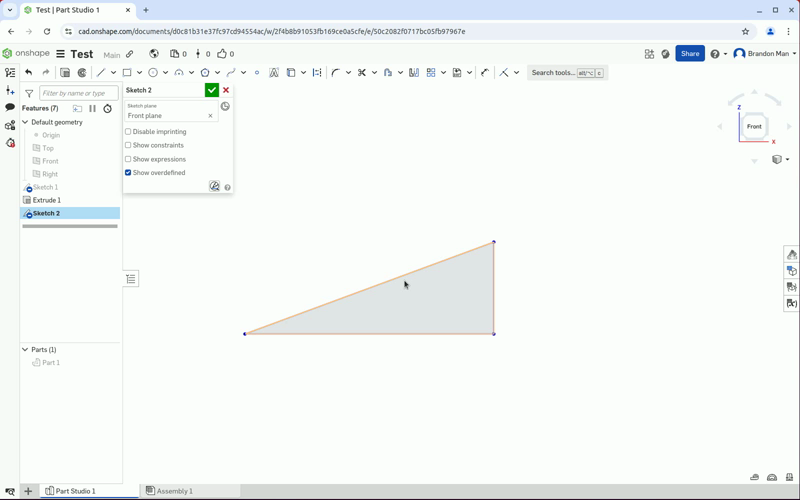
scroll(6)
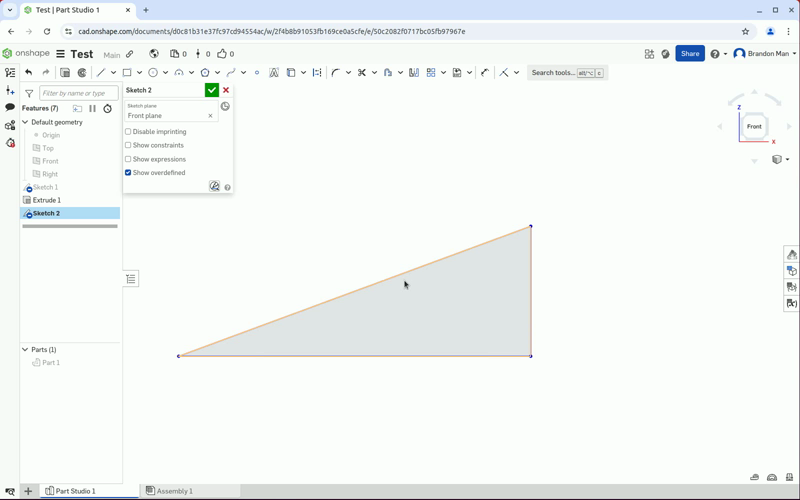
scroll(6)
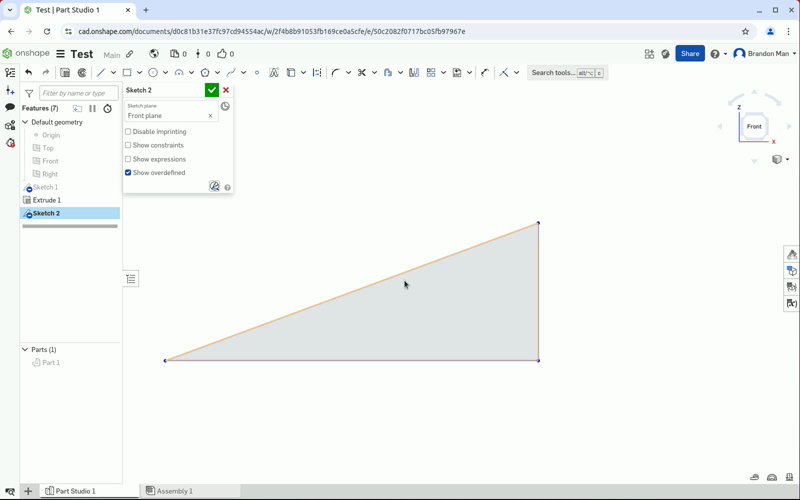
scroll(6)
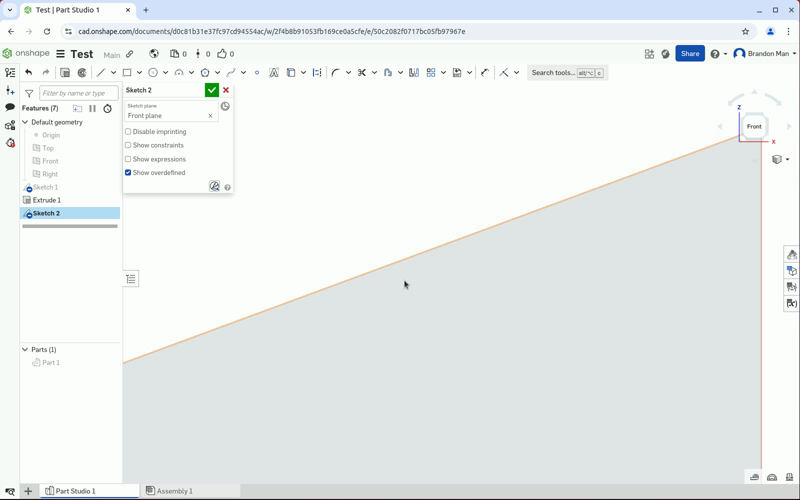
click(404, 280)
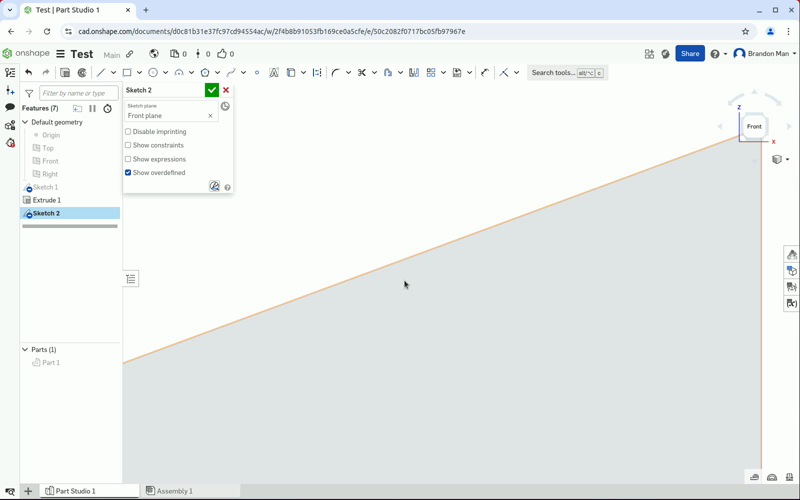
scroll(-6)
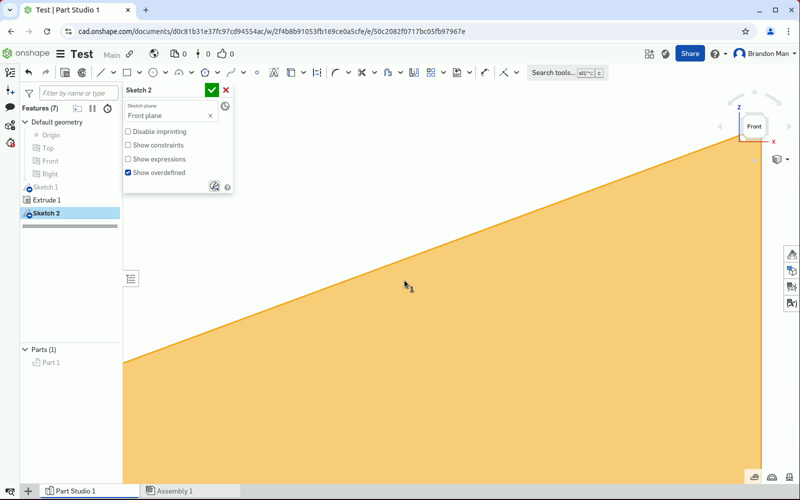
scroll(-6)
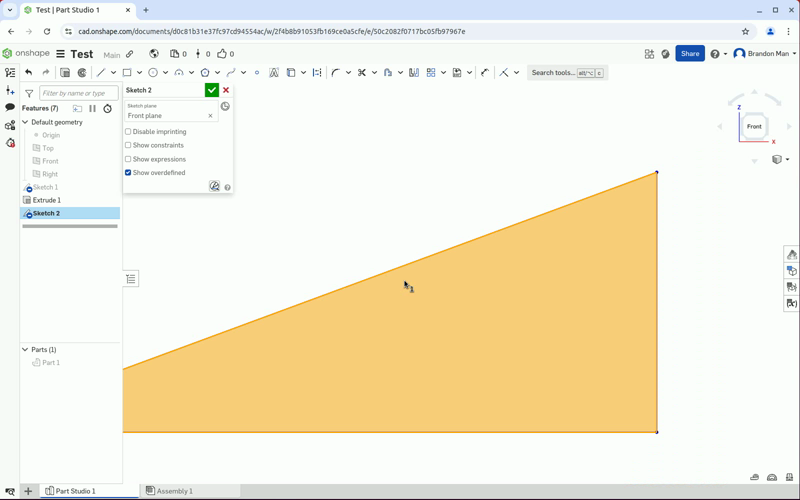
scroll(-6)
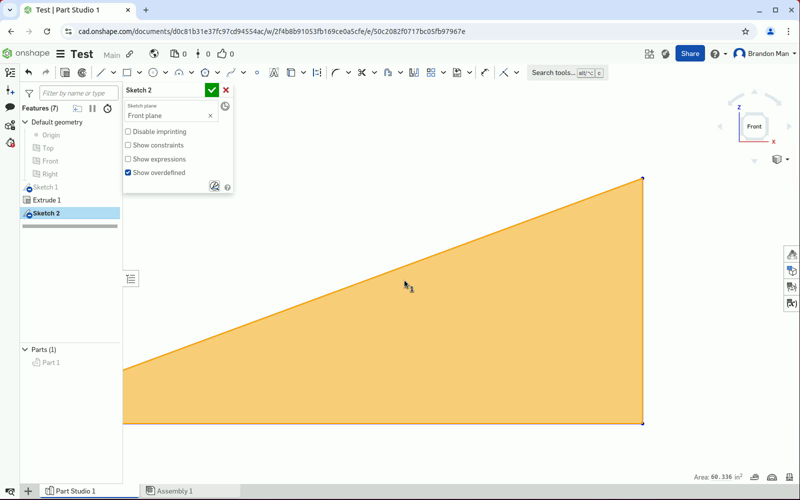
scroll(-6)
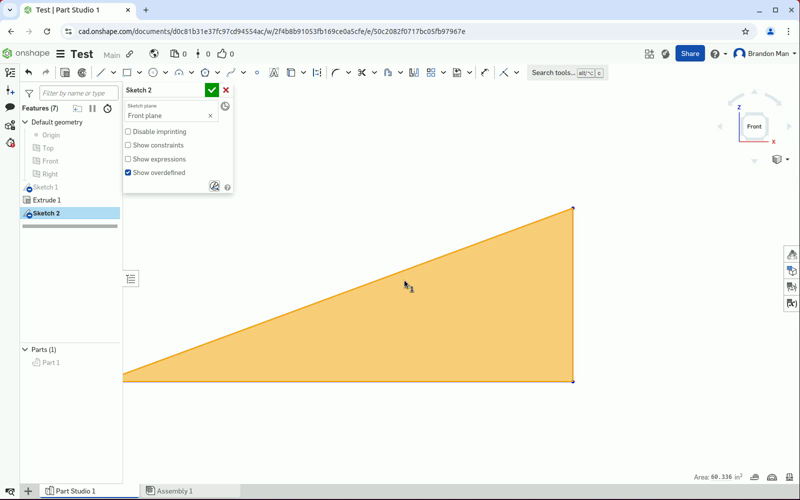
scroll(-6)
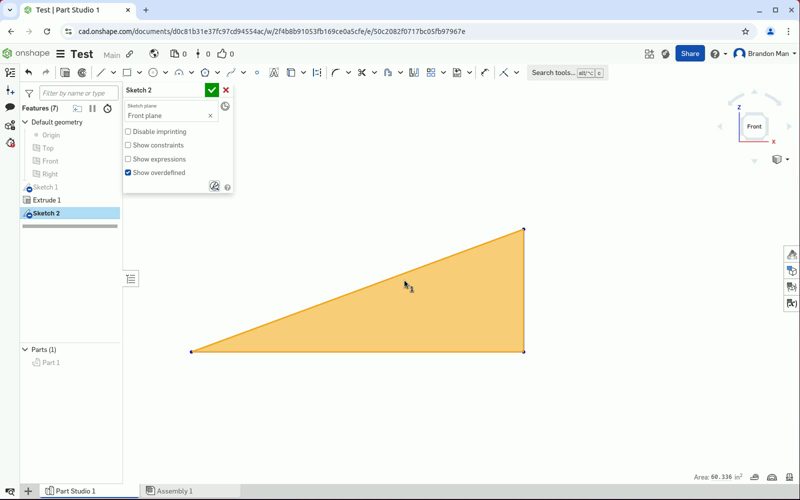
scroll(-6)
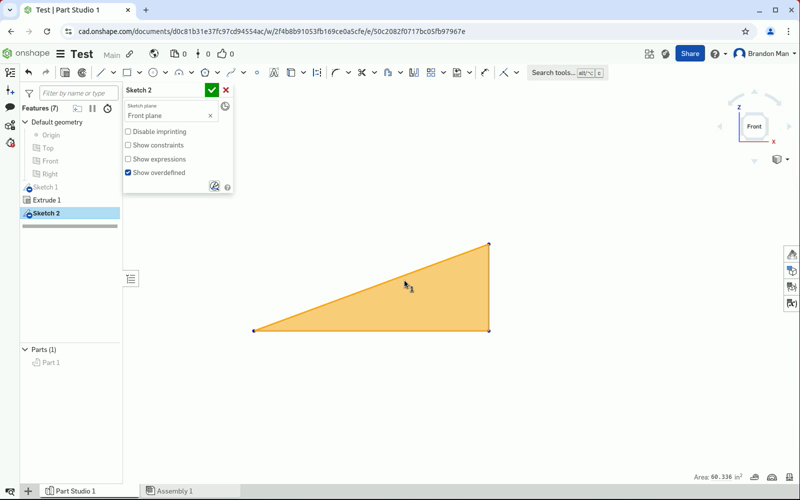
scroll(-6)
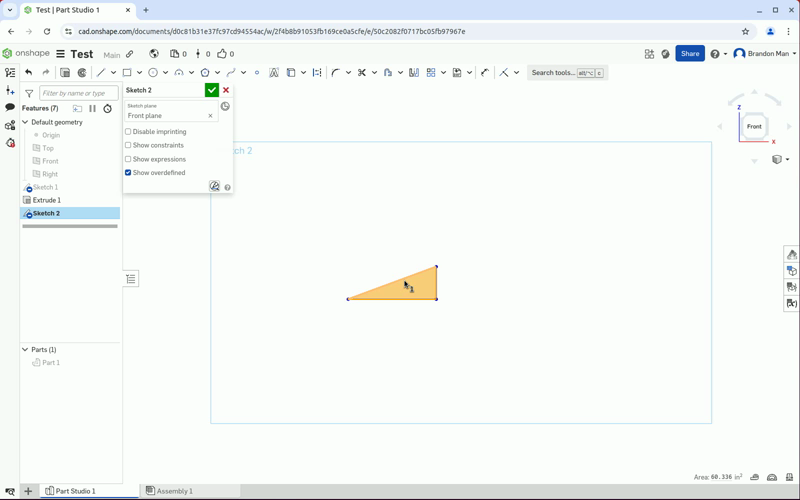
mouse_move(73, 352)
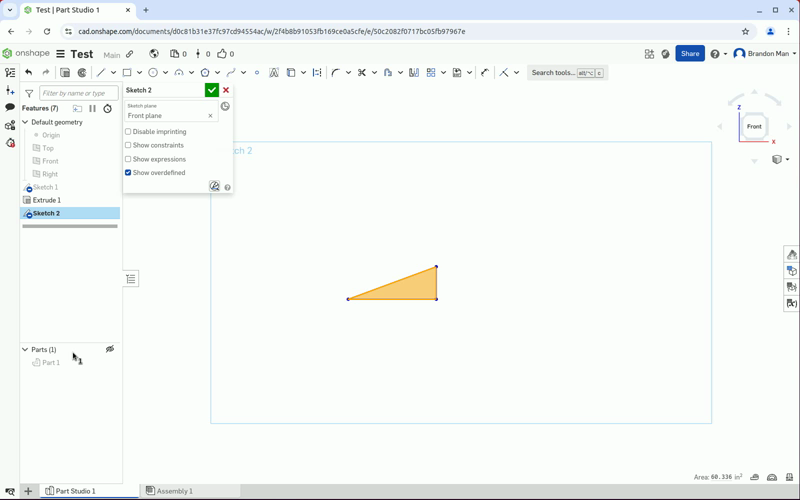
key(shift+y)
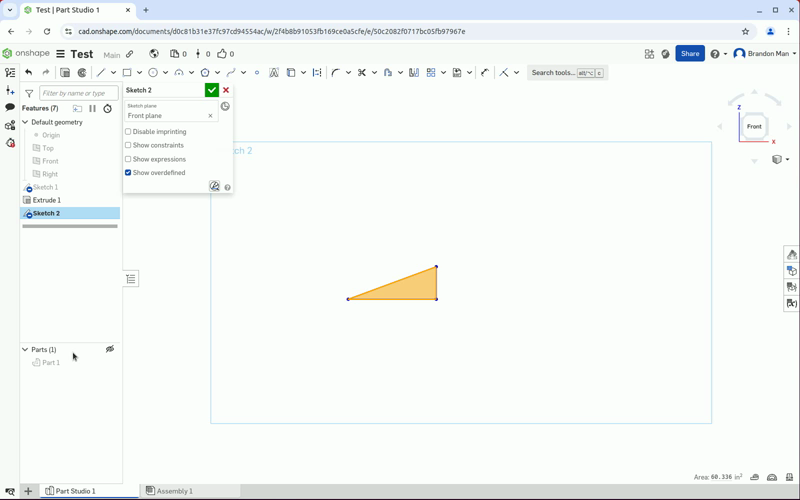
key(shift+e)
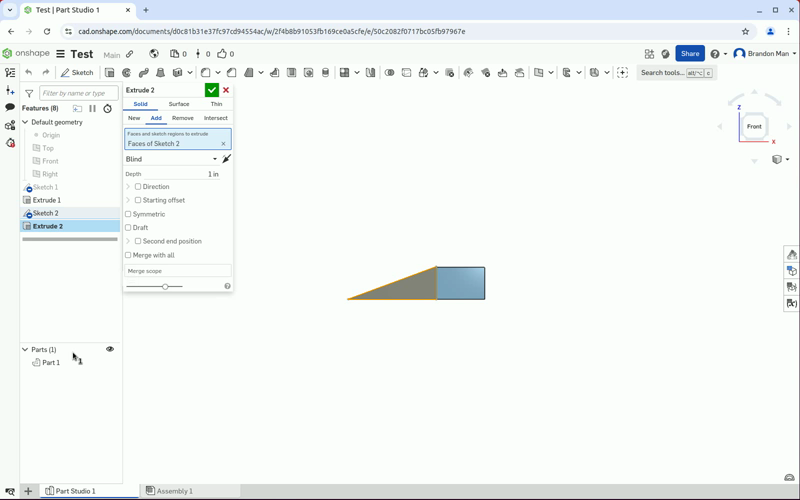
mouse_move(143, 106)
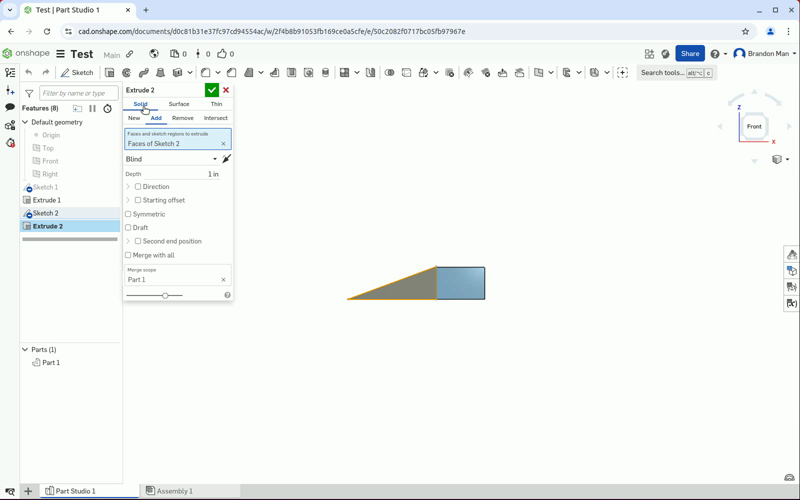
click(143, 106)
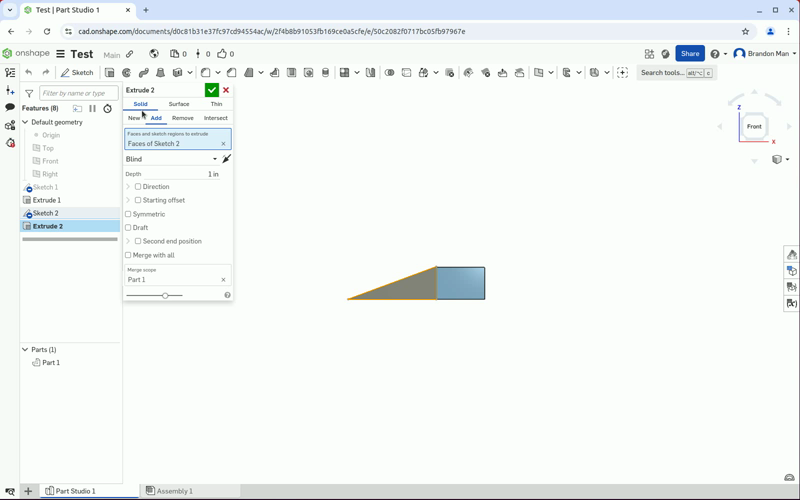
mouse_move(137, 120)
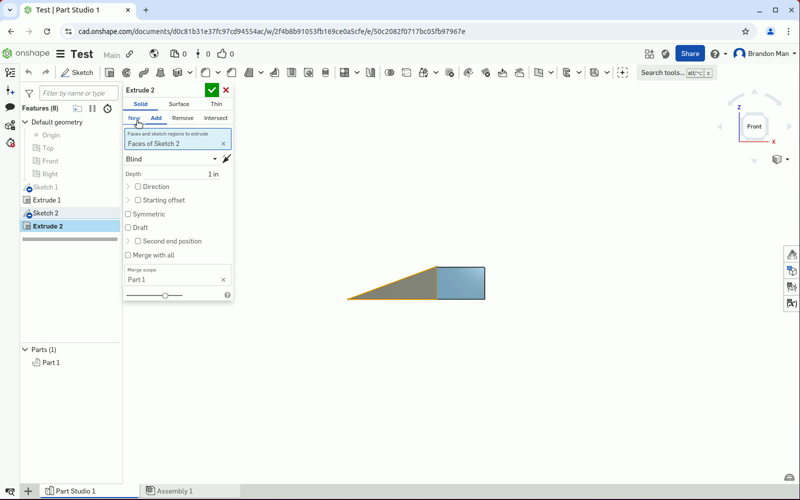
click(137, 120)
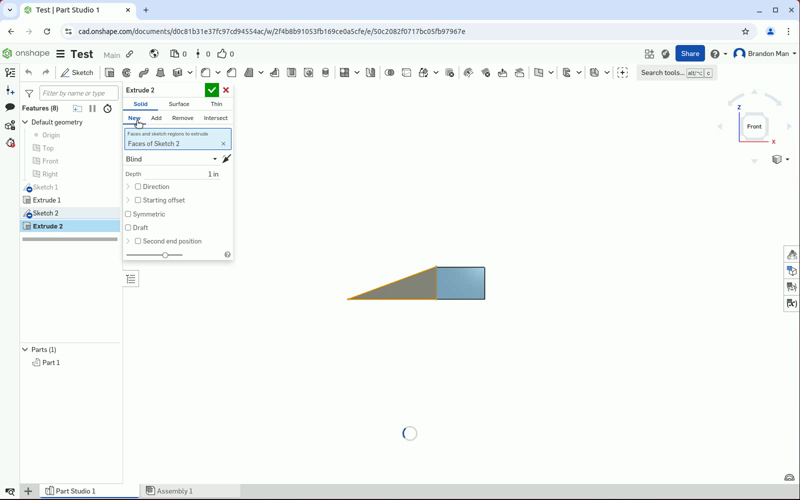
key(tab, 4)
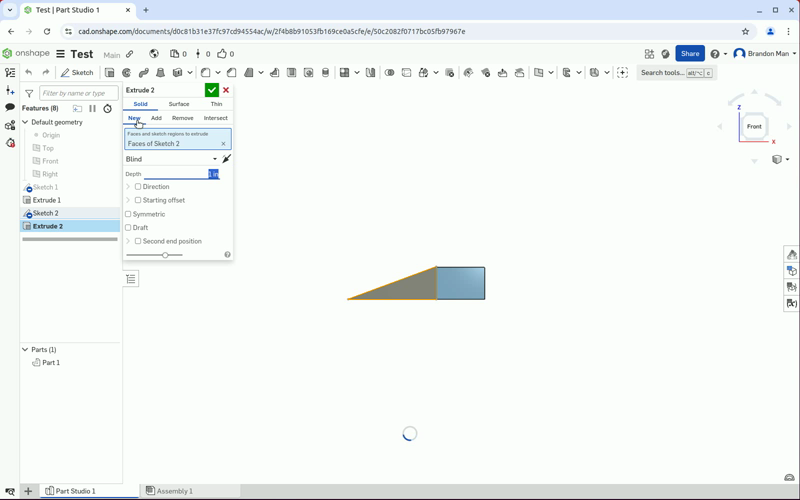
text(13.239)
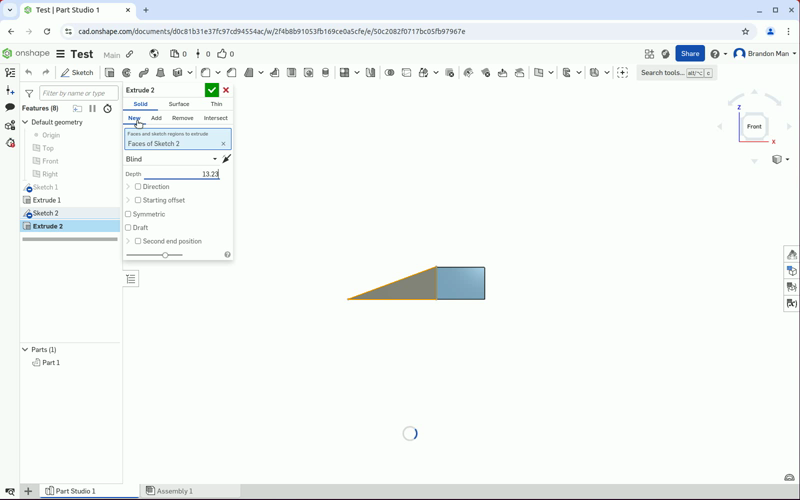
key(enter)
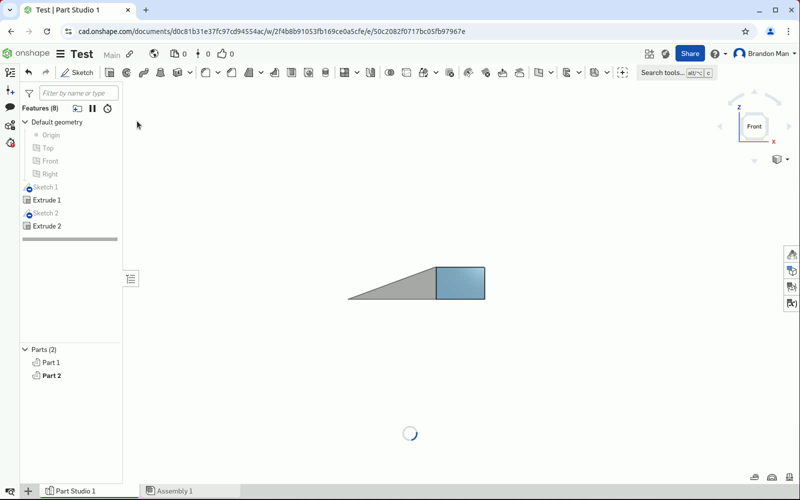
key(shift+h)
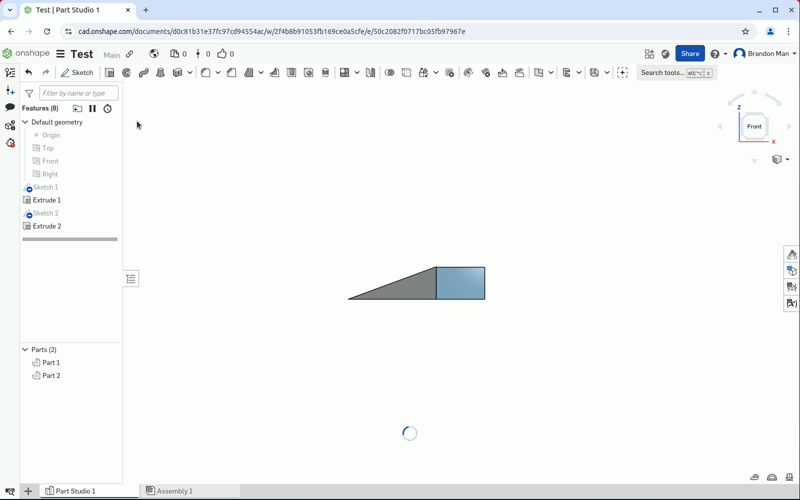
key(shift+h)
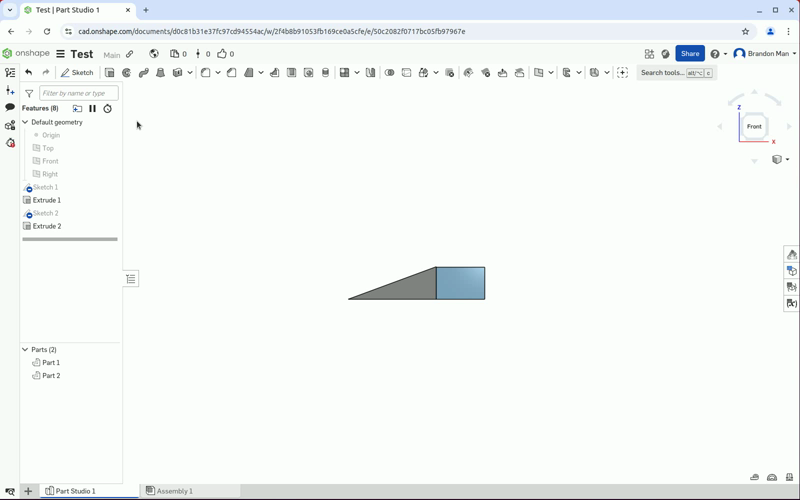
mouse_move(73, 189)
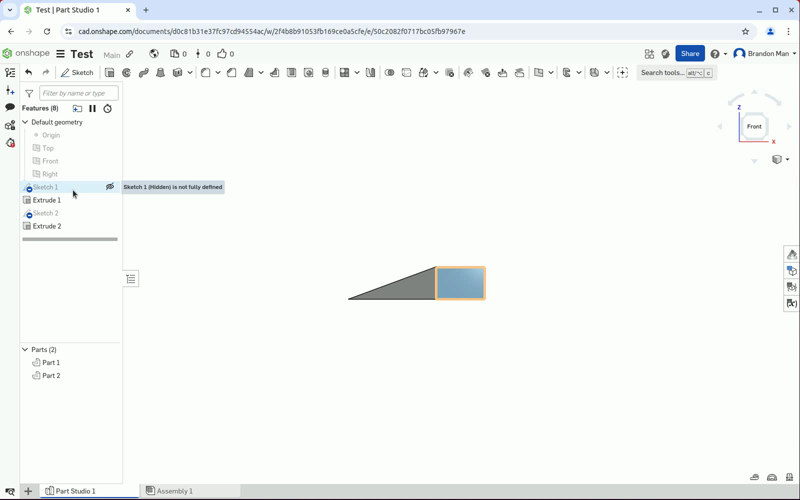
click(73, 189)
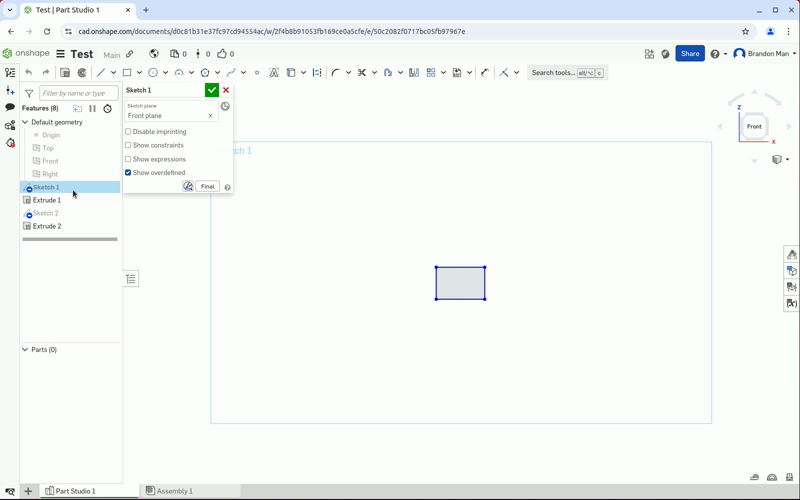
mouse_move(229, 92)
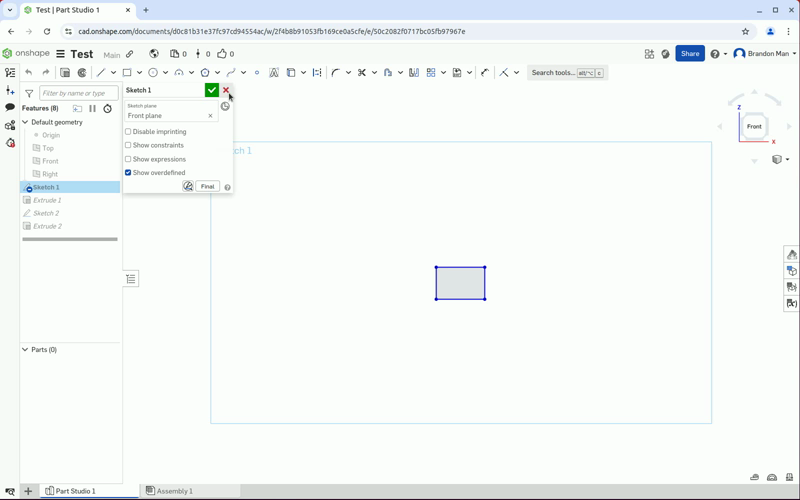
click(229, 92)
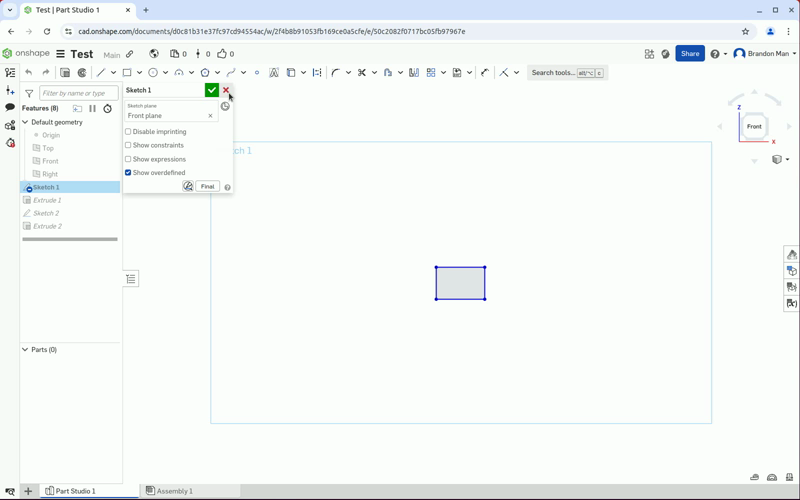
key(shift+s)
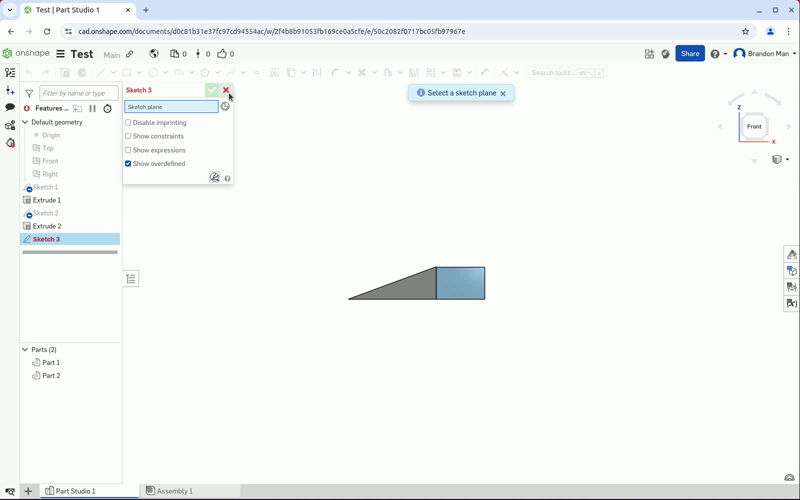
mouse_move(73, 163)
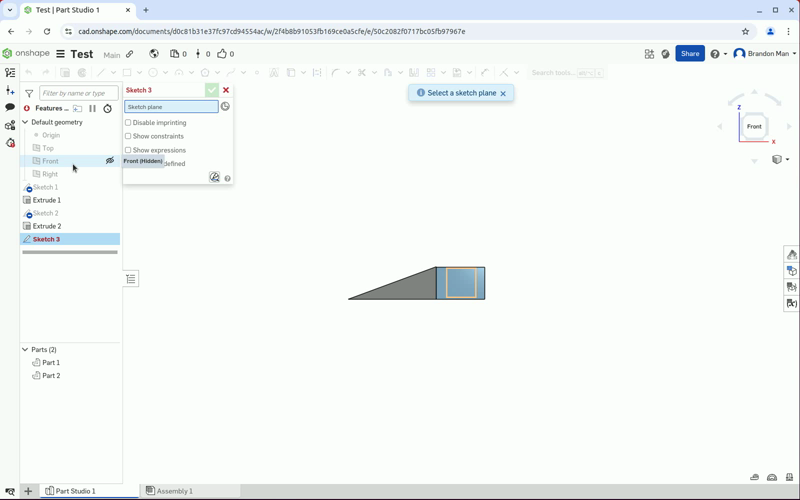
click(73, 163)
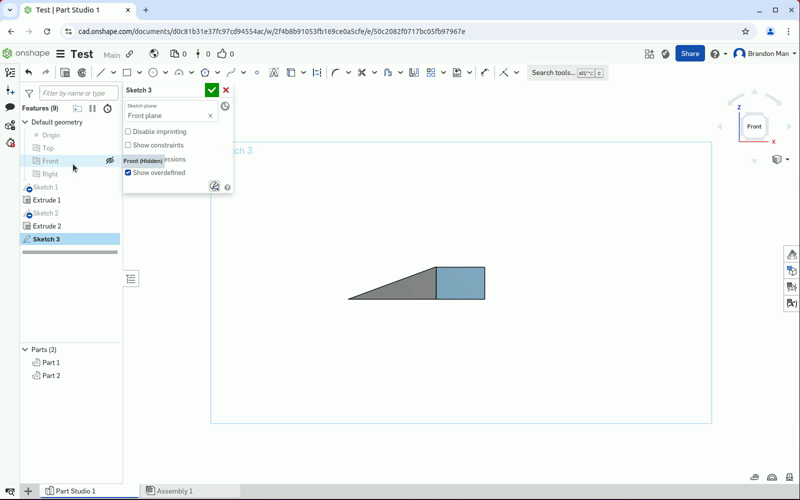
mouse_move(73, 352)
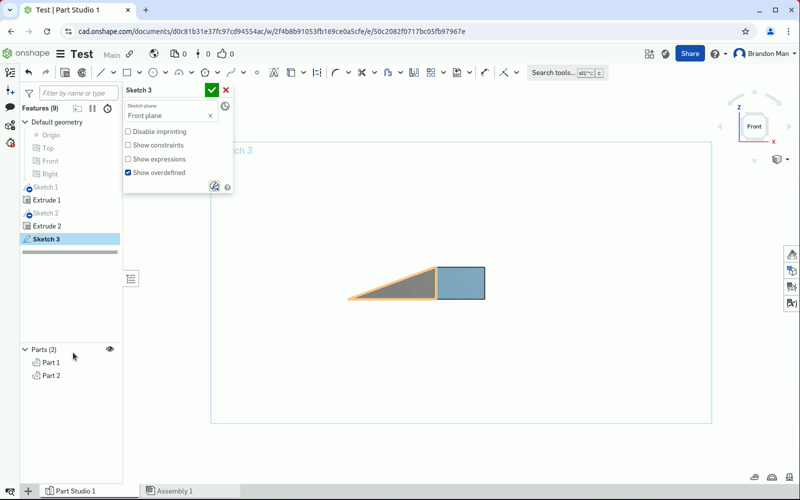
key(y)
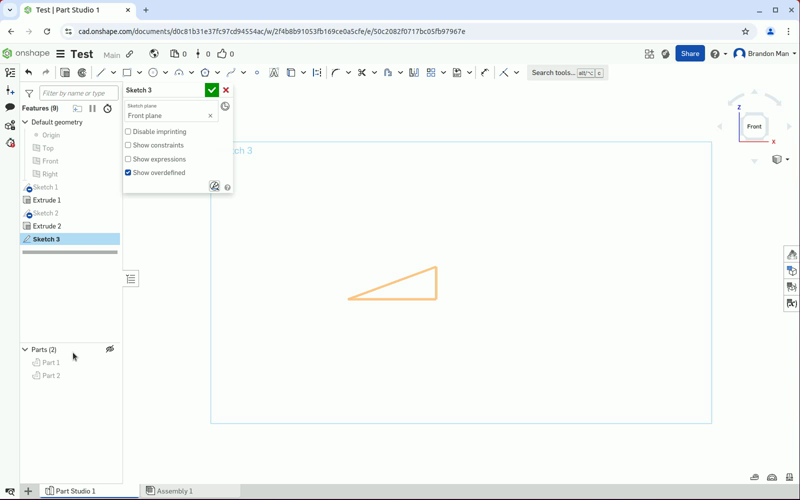
key(l)
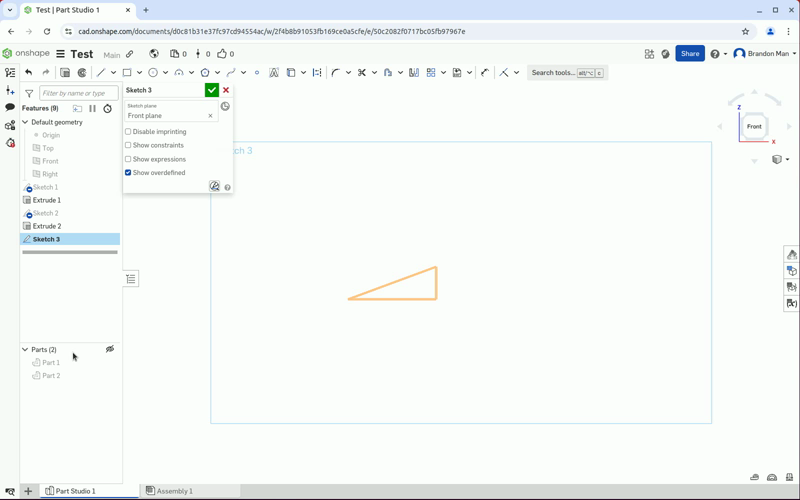
key_down(shift)
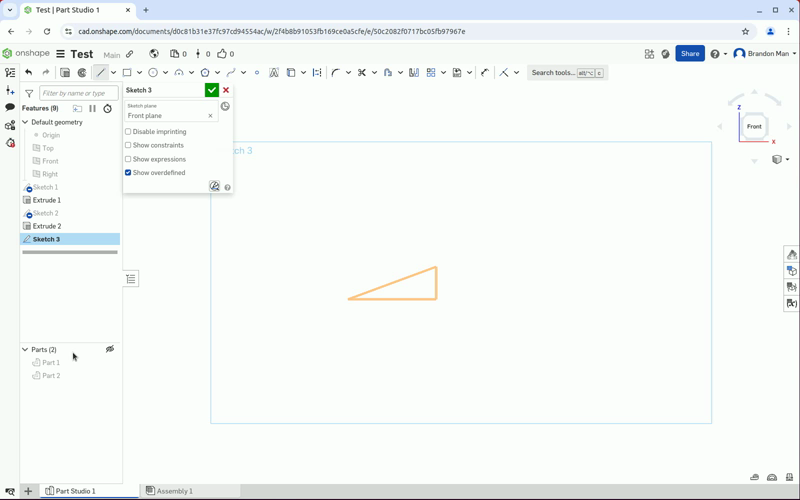
mouse_move(485, 299)
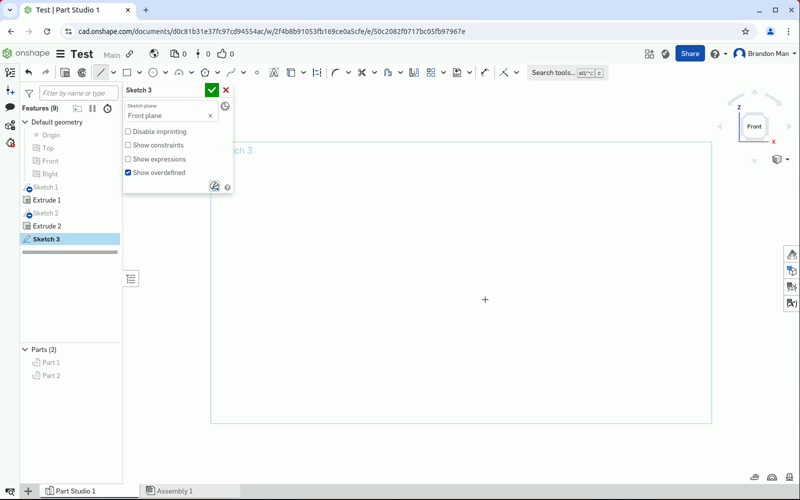
click(485, 299)
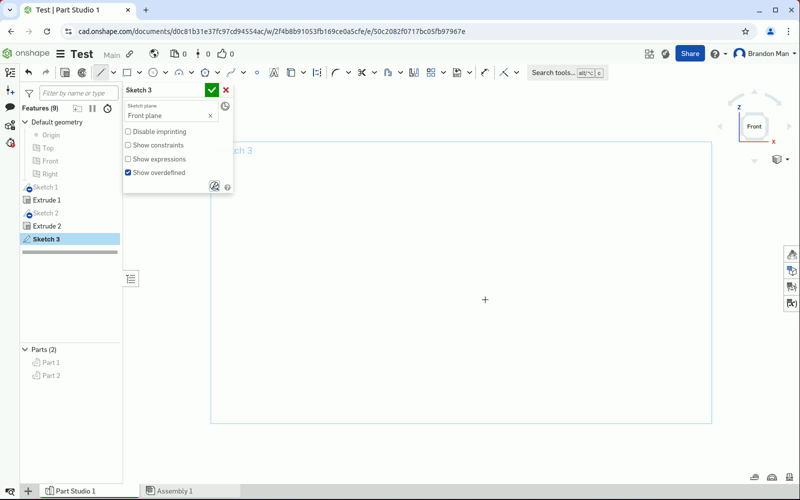
key_up(shift)
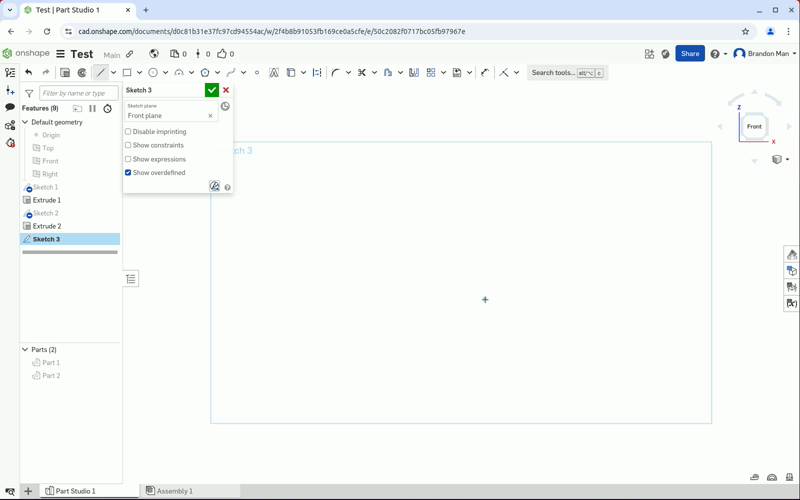
key_down(shift)
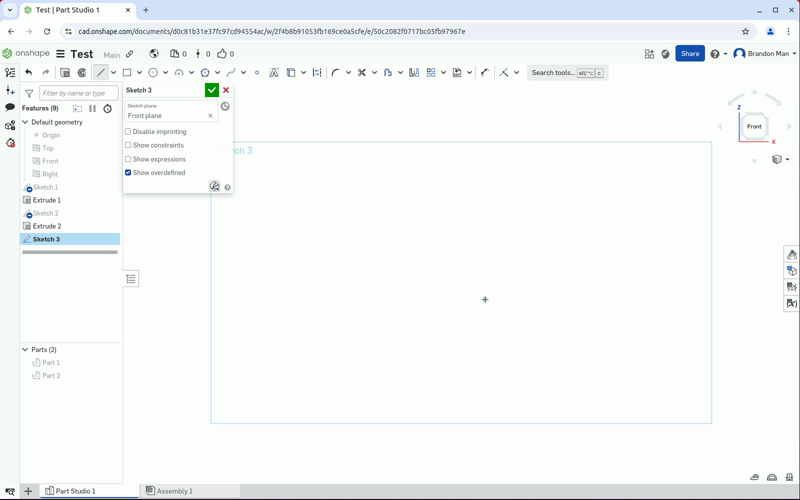
mouse_move(573, 299)
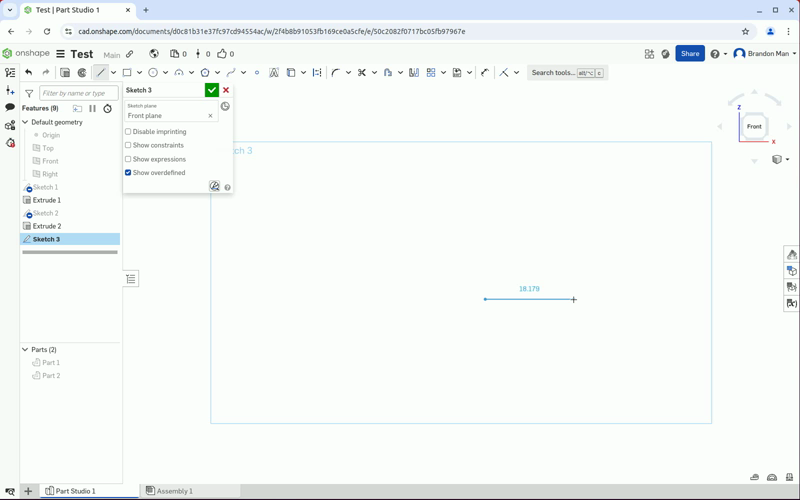
click(573, 299)
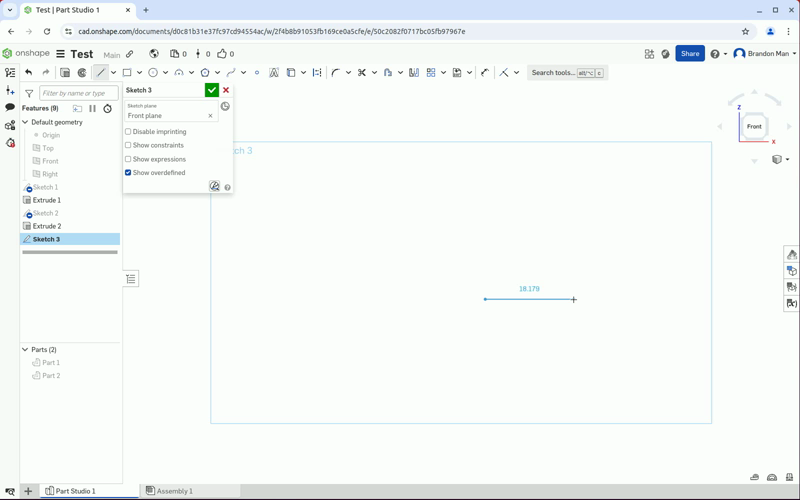
key_up(shift)
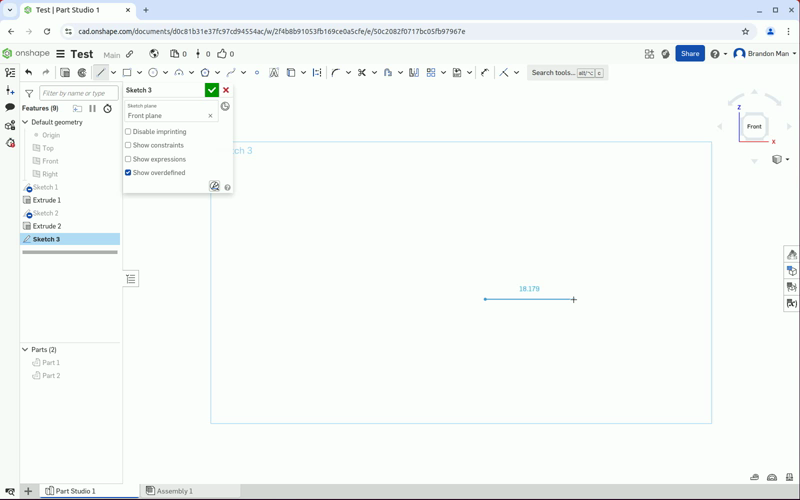
key_down(shift)
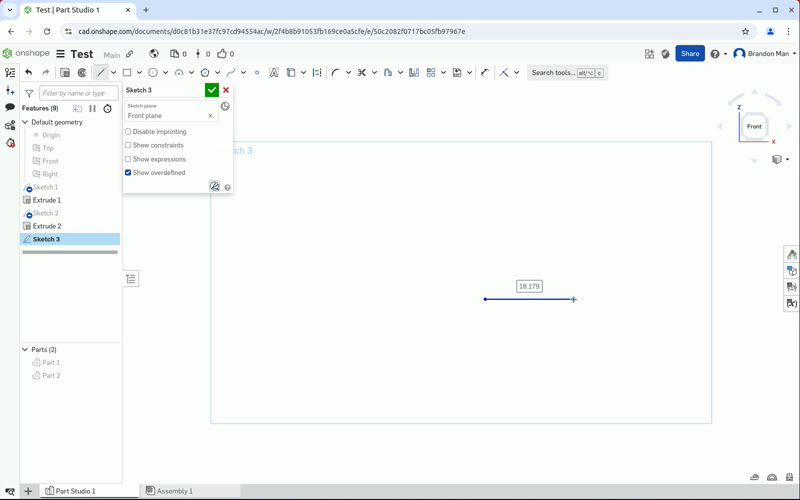
mouse_move(485, 266)
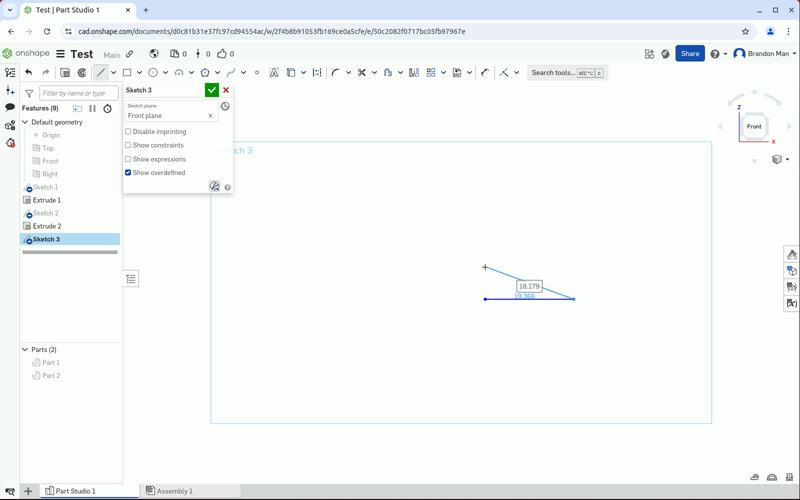
click(485, 266)
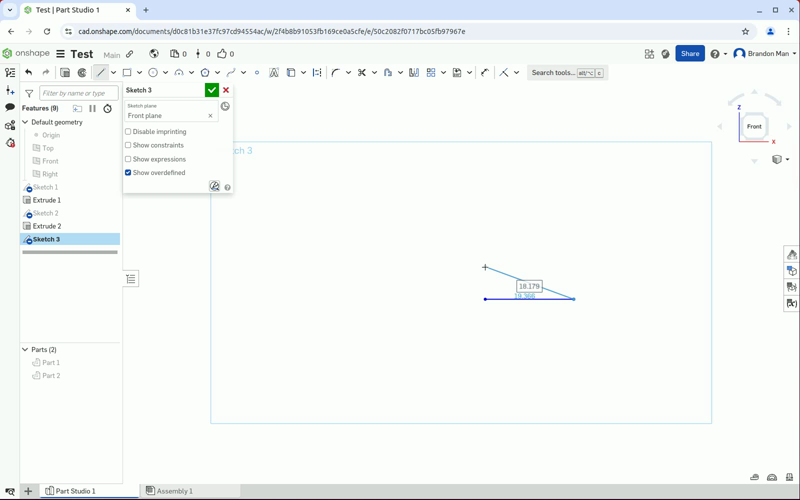
key_up(shift)
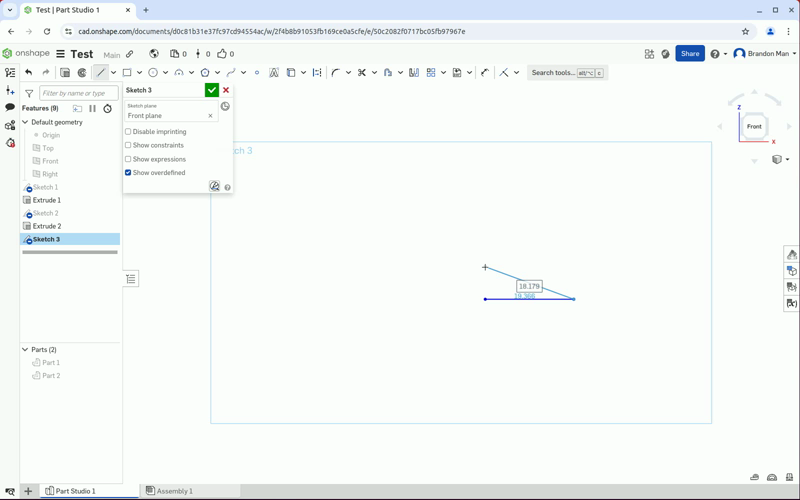
mouse_move(515, 266)
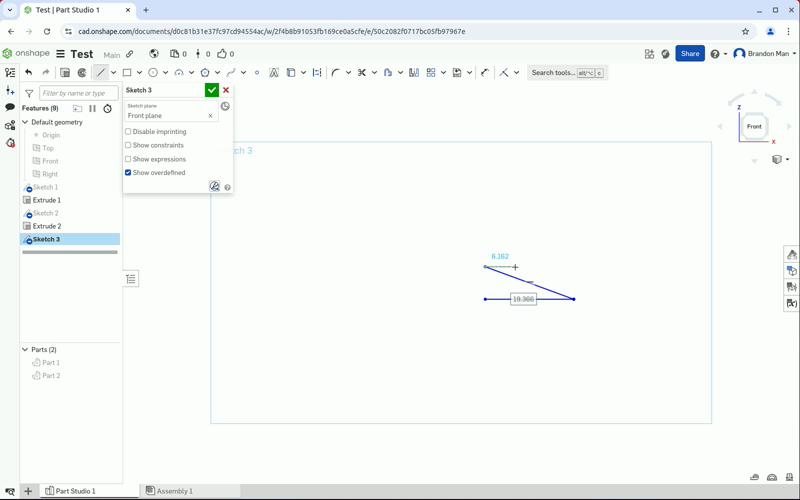
key_down(shift)
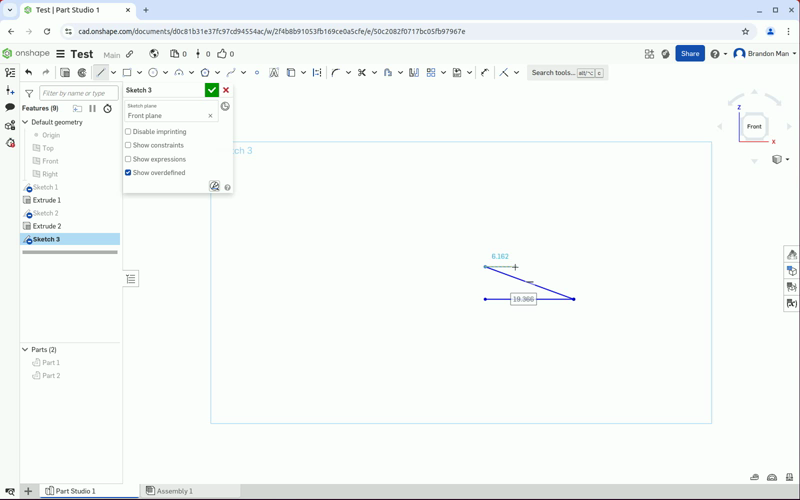
mouse_move(485, 299)
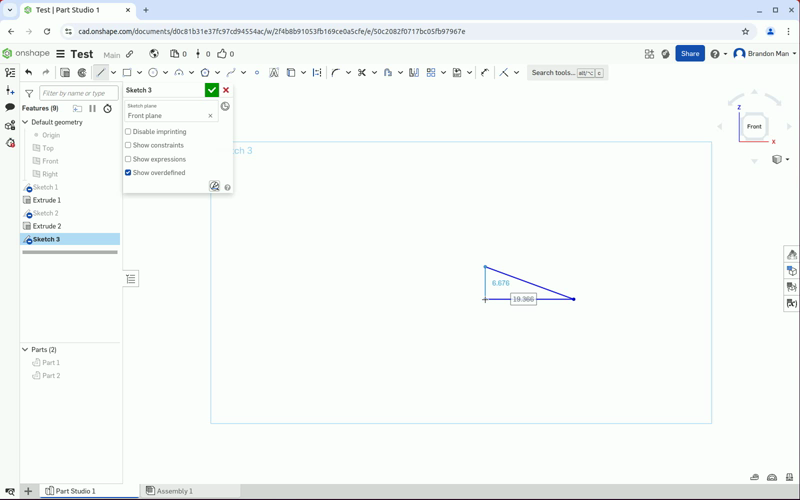
key_up(shift)
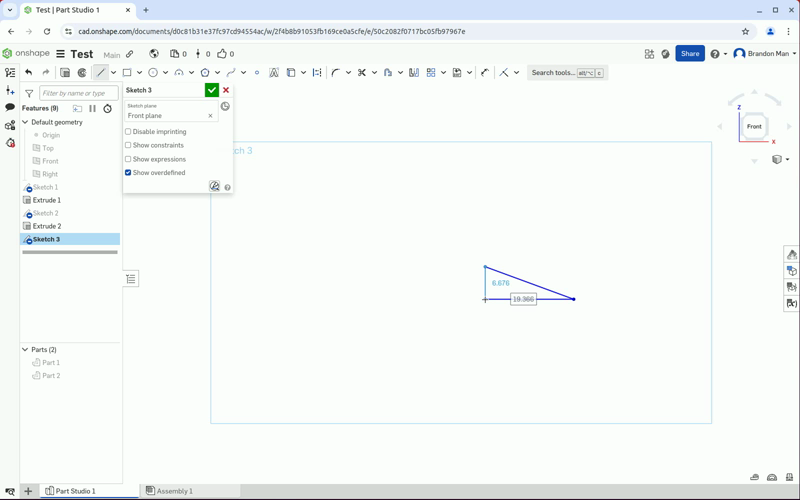
click(485, 299)
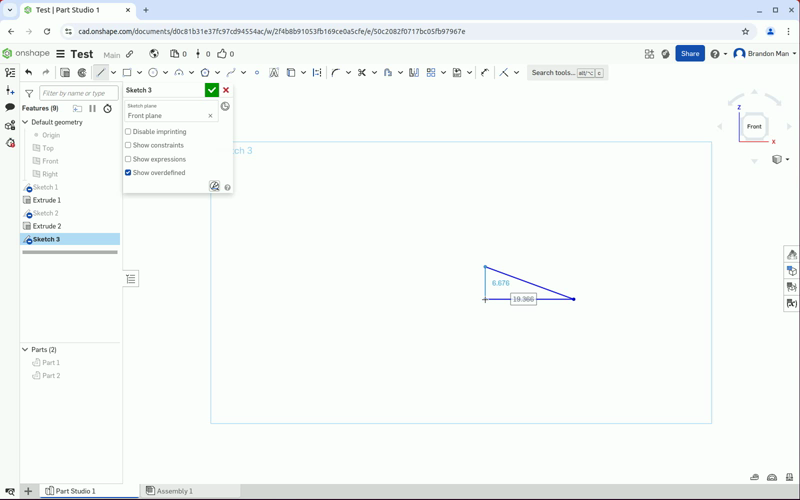
key(esc)
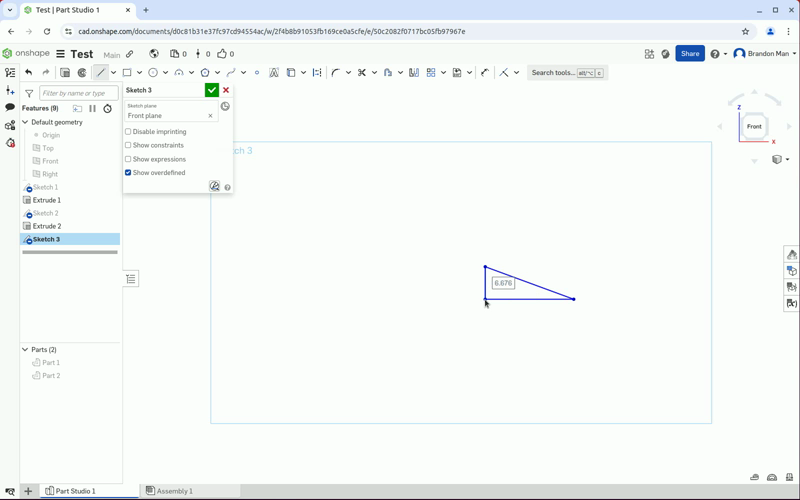
mouse_move(533, 288)
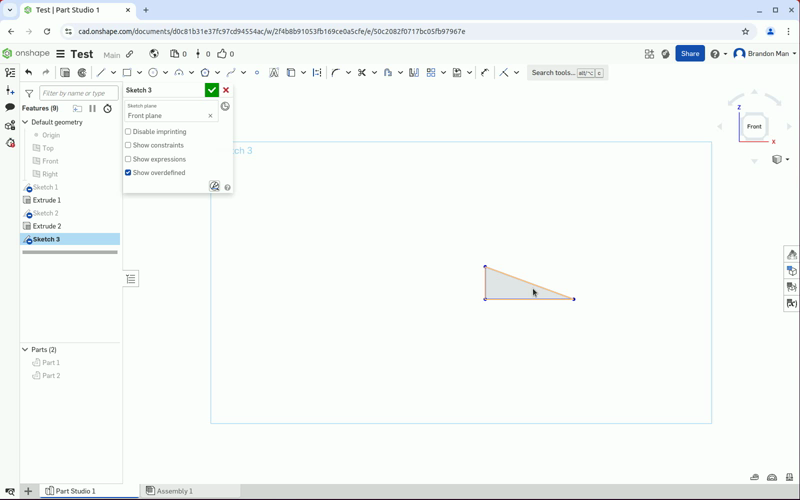
scroll(6)
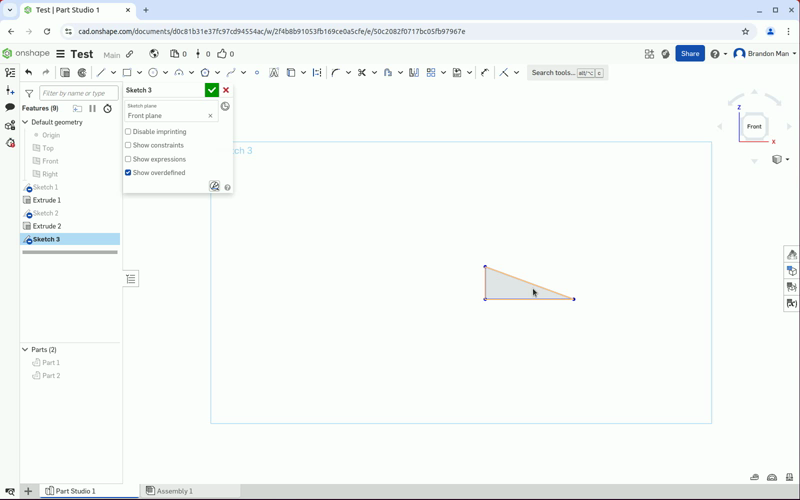
scroll(6)
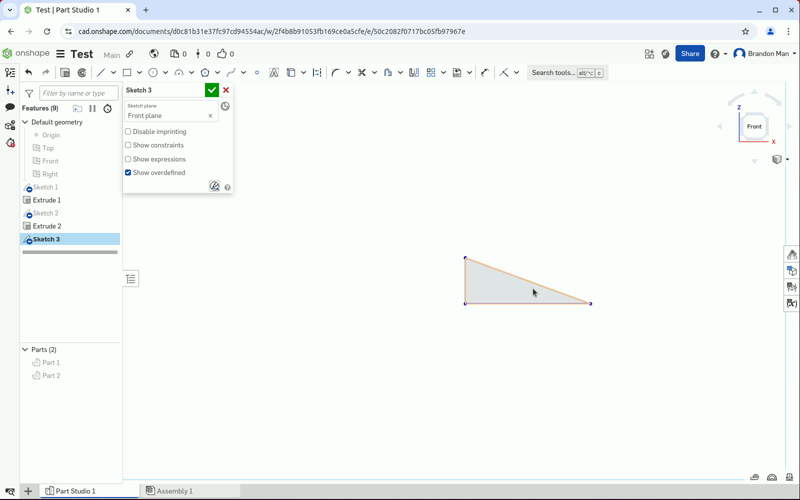
scroll(6)
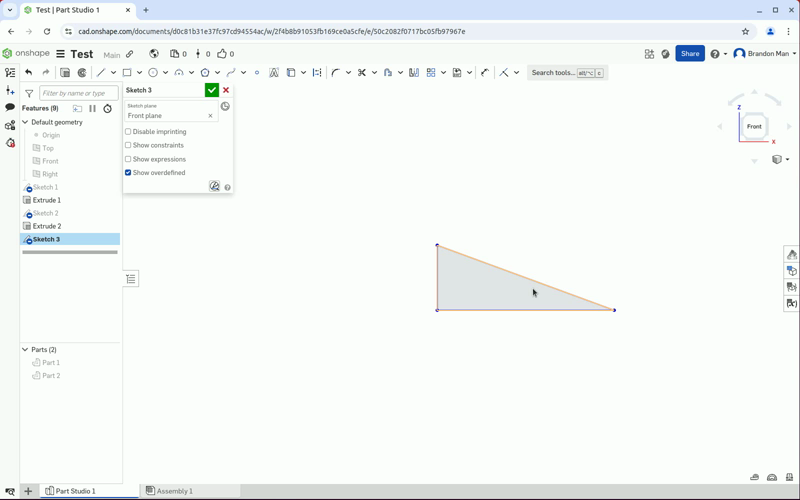
scroll(6)
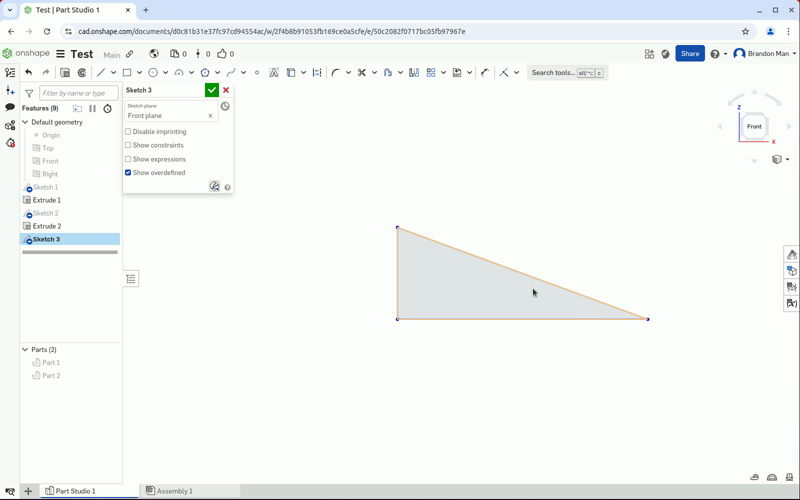
scroll(6)
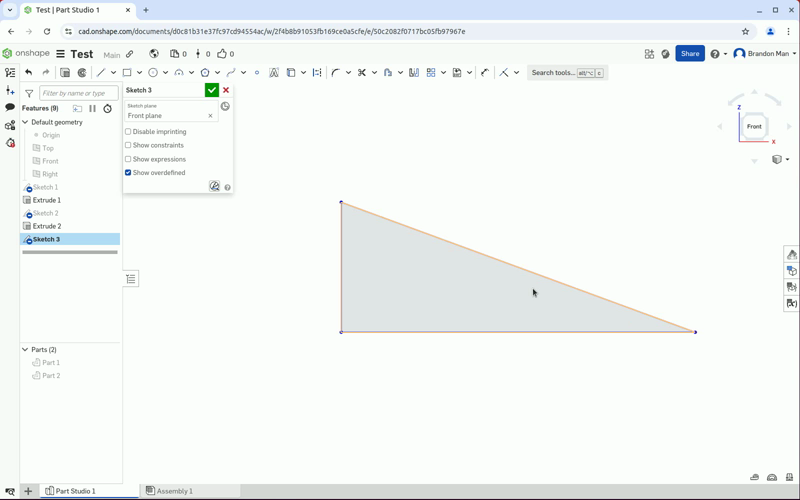
scroll(6)
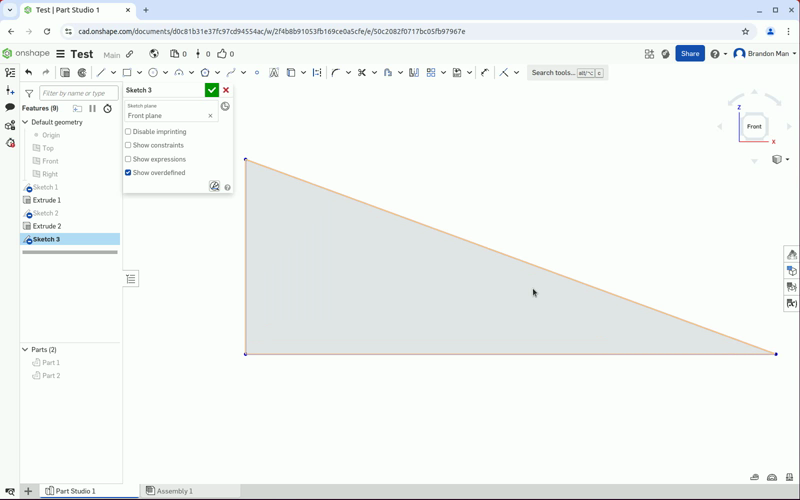
scroll(6)
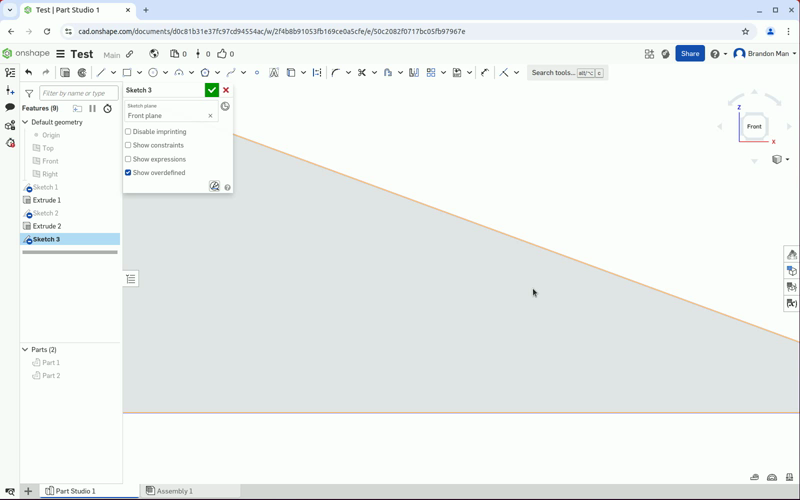
click(533, 288)
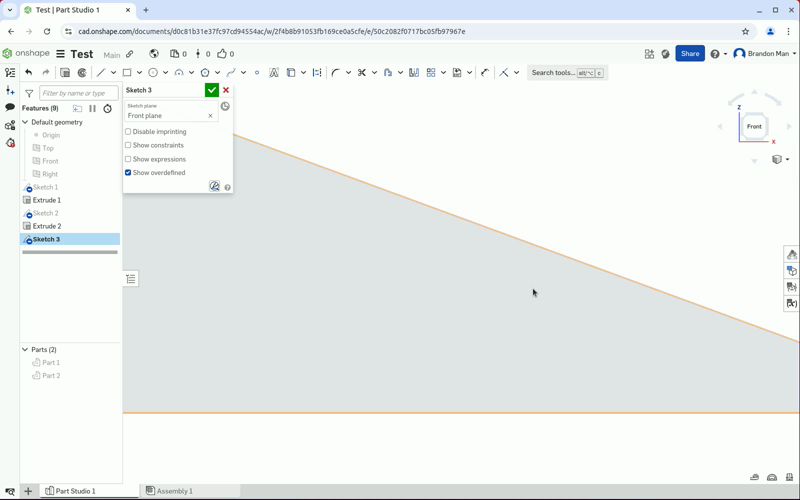
scroll(-6)
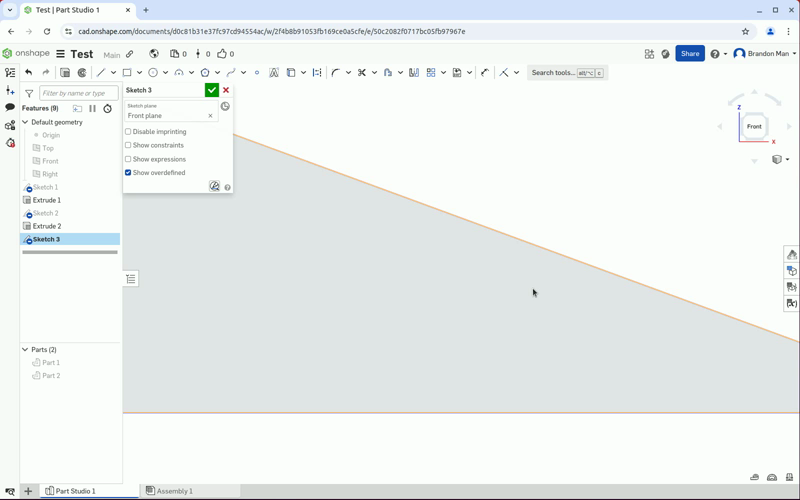
scroll(-6)
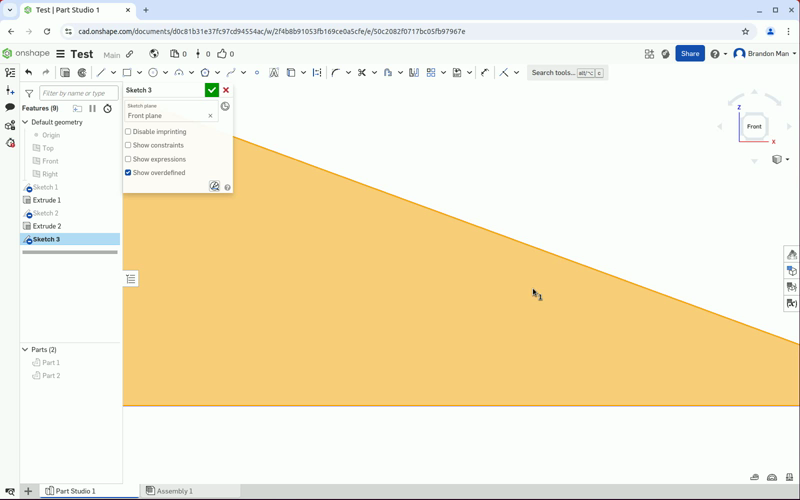
scroll(-6)
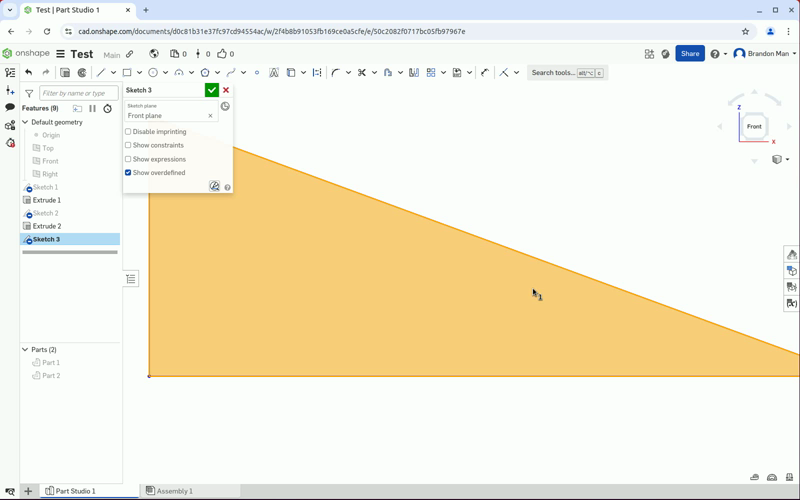
scroll(-6)
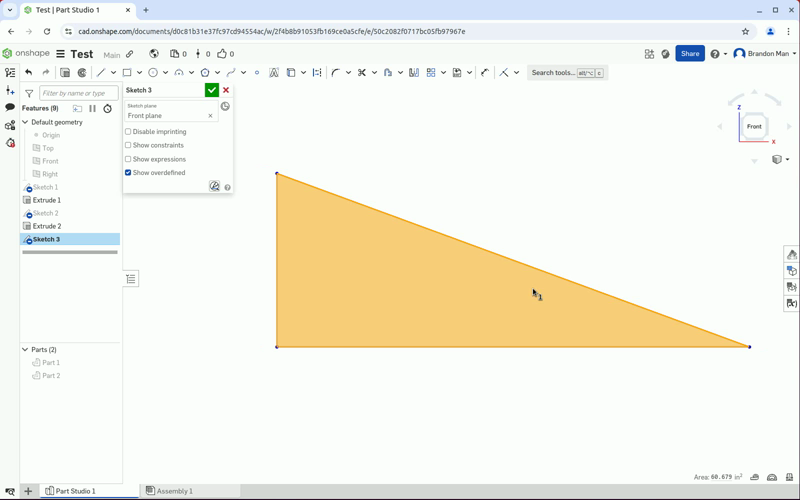
scroll(-6)
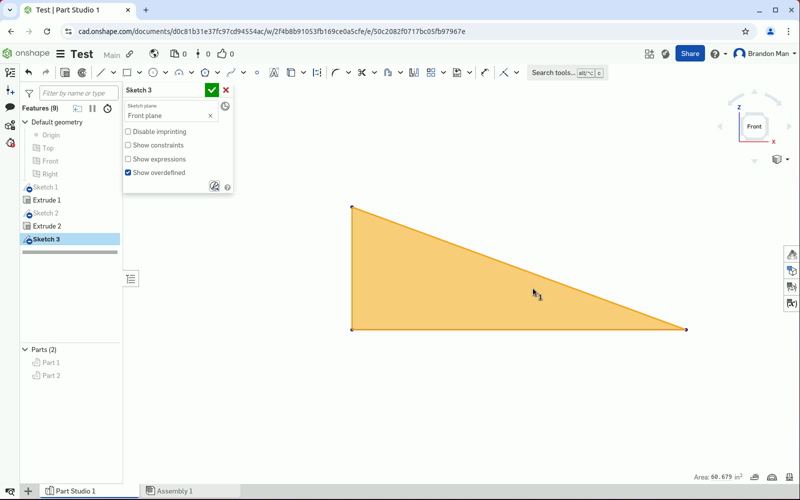
scroll(-6)
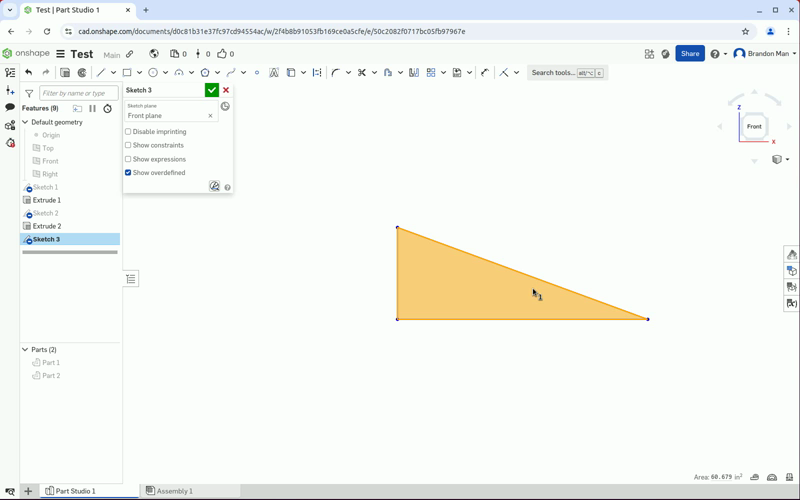
scroll(-6)
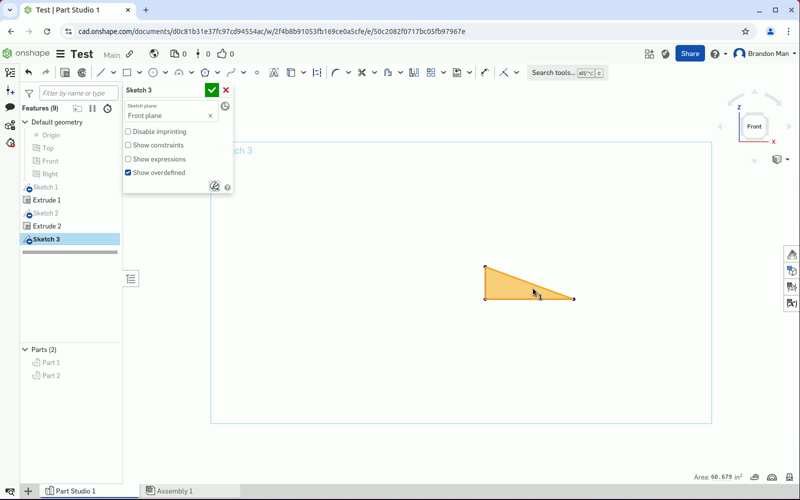
mouse_move(73, 352)
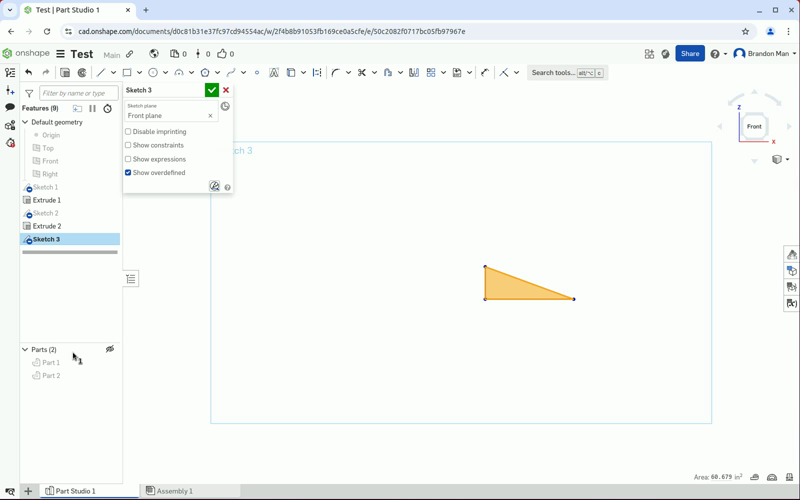
key(shift+y)
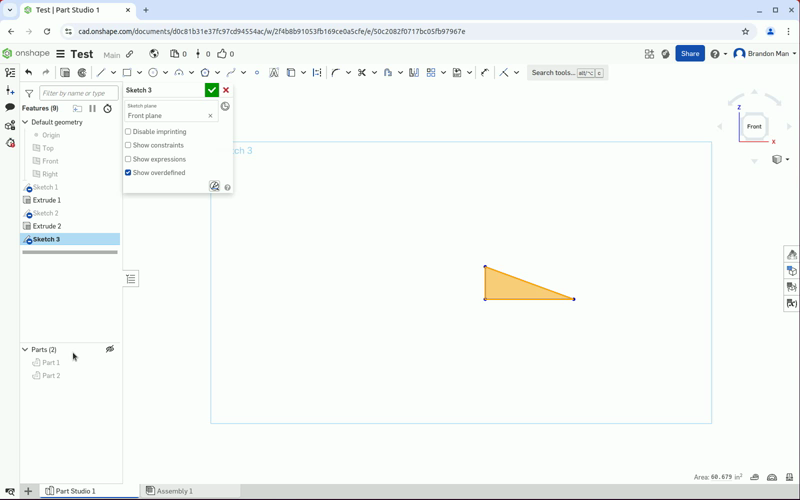
key(shift+e)
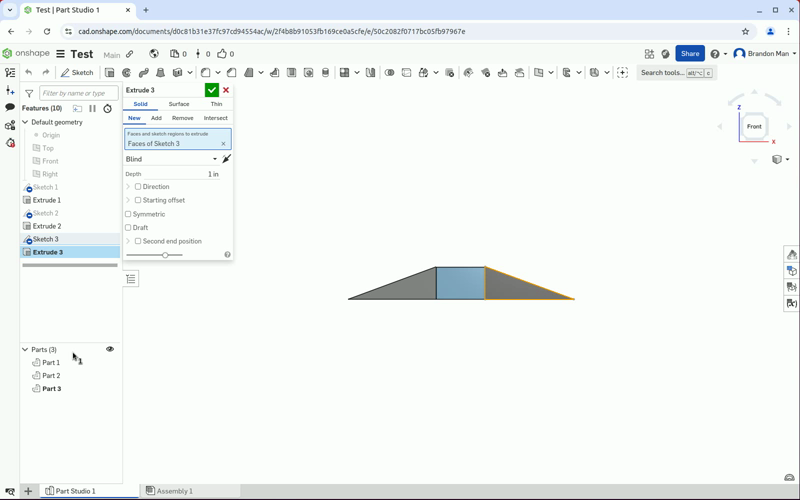
mouse_move(143, 106)
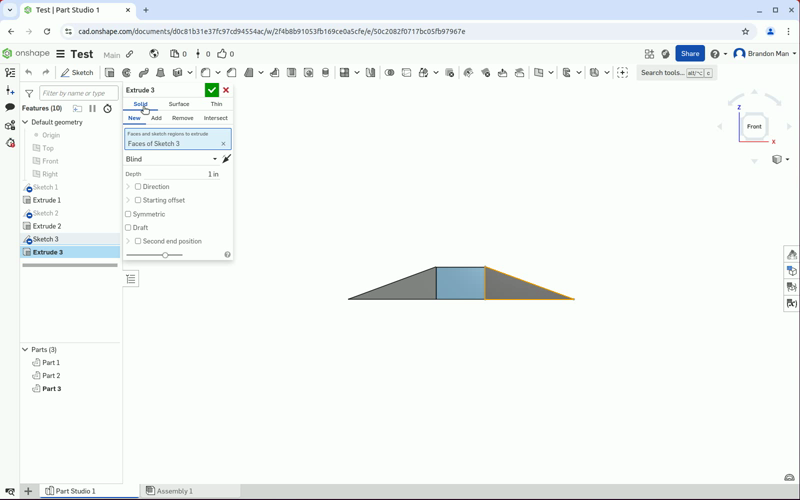
click(143, 106)
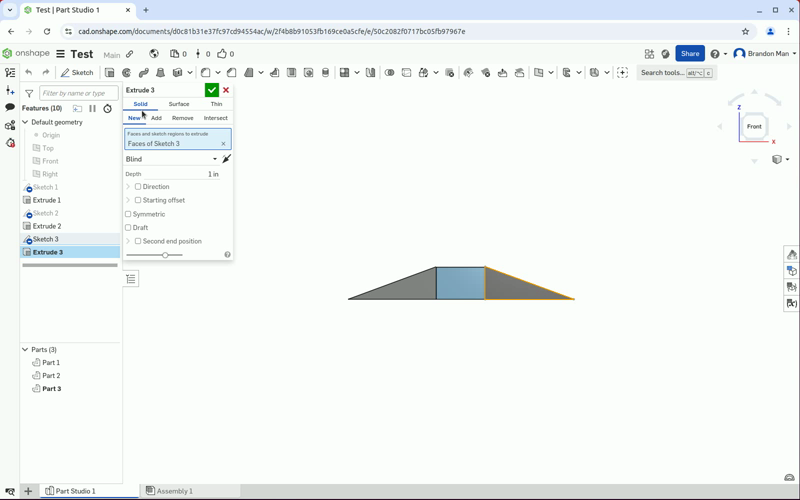
mouse_move(137, 120)
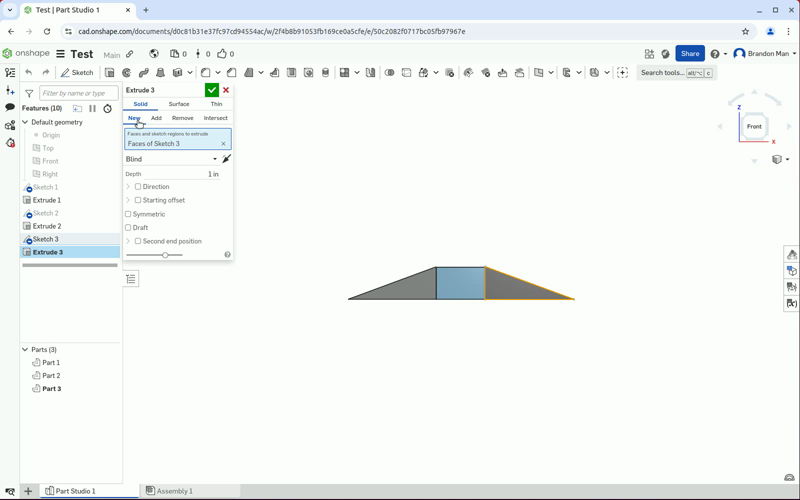
click(137, 120)
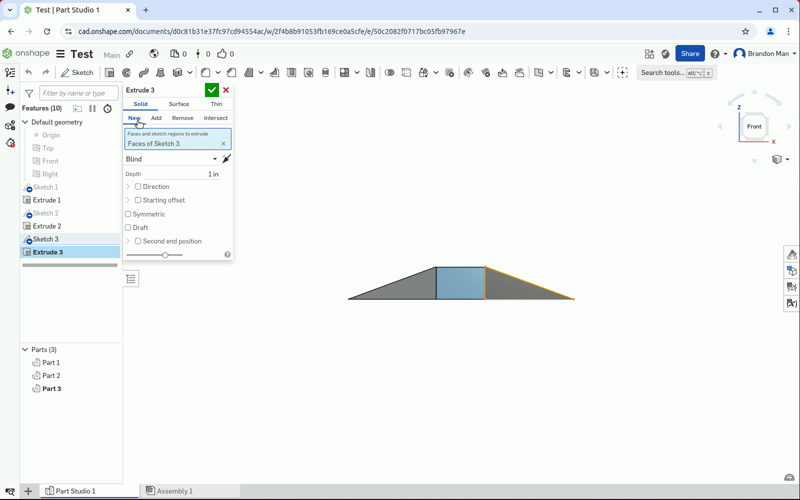
key(tab, 4)
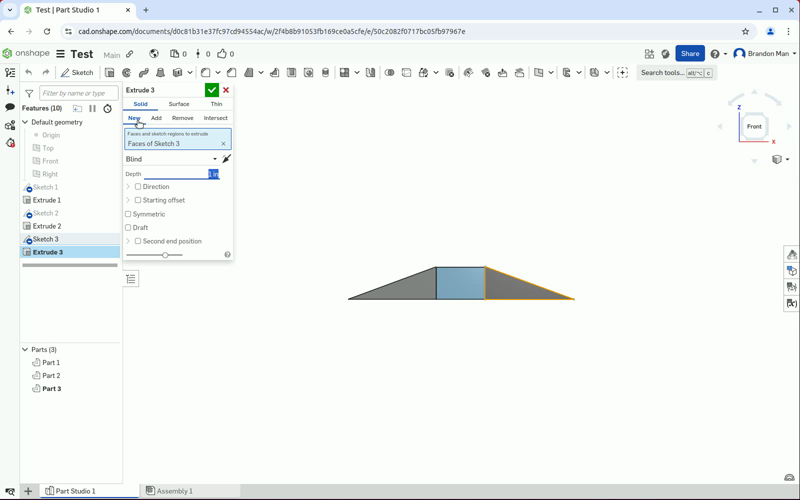
text(13.239)
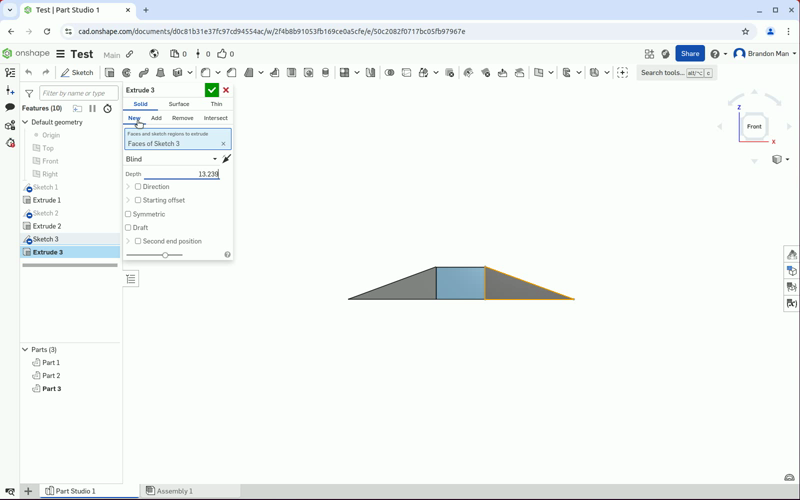
key(enter)
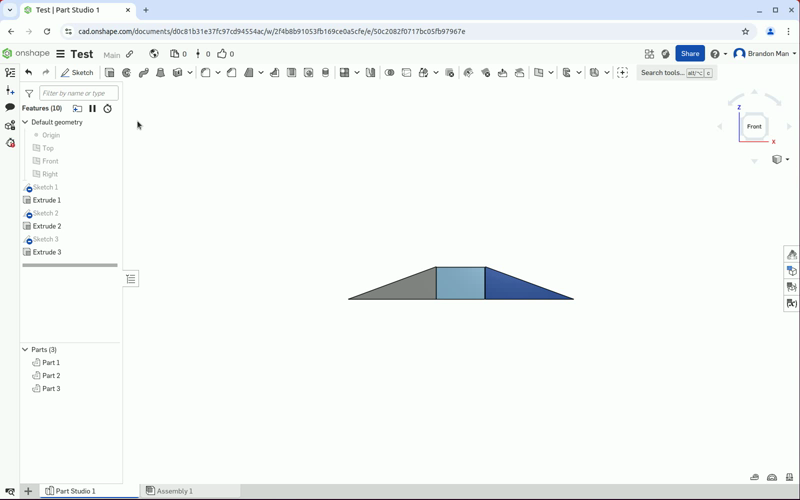
key(shift+h)
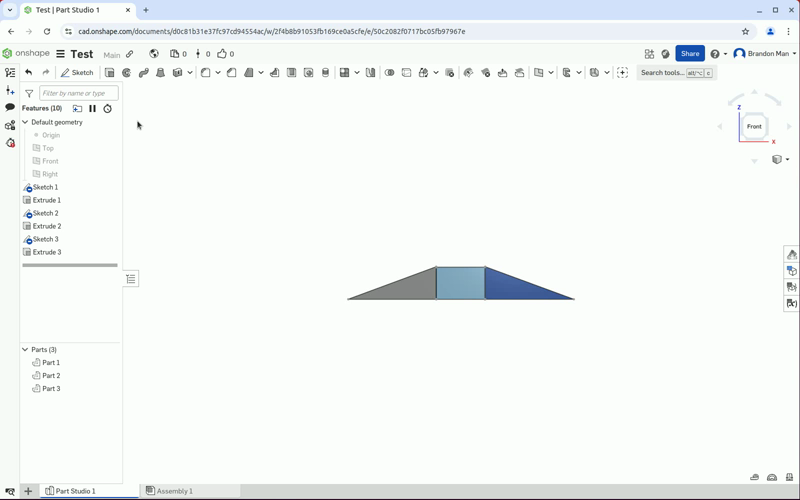
key(shift+h)
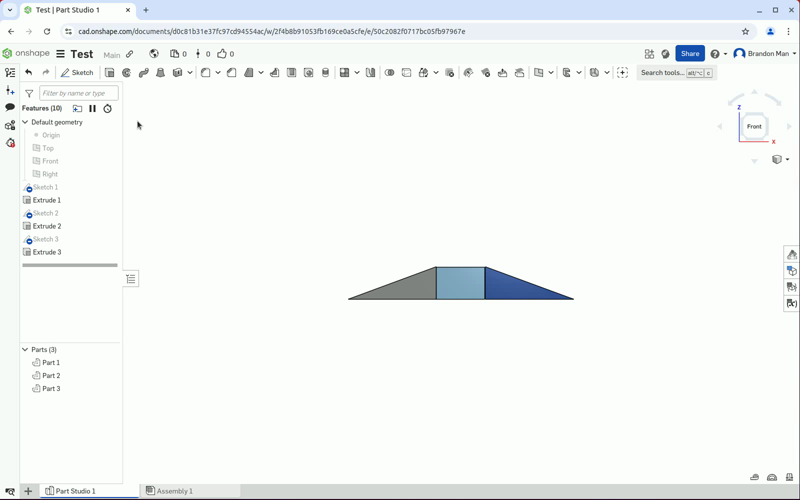
mouse_move(73, 189)
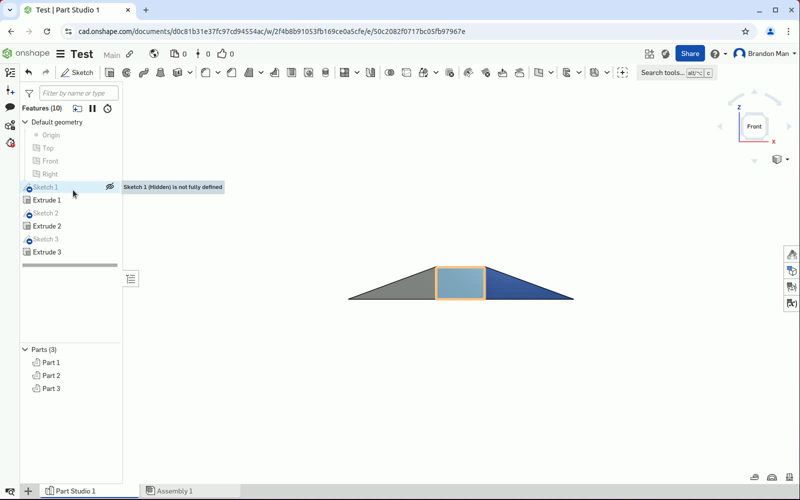
click(73, 189)
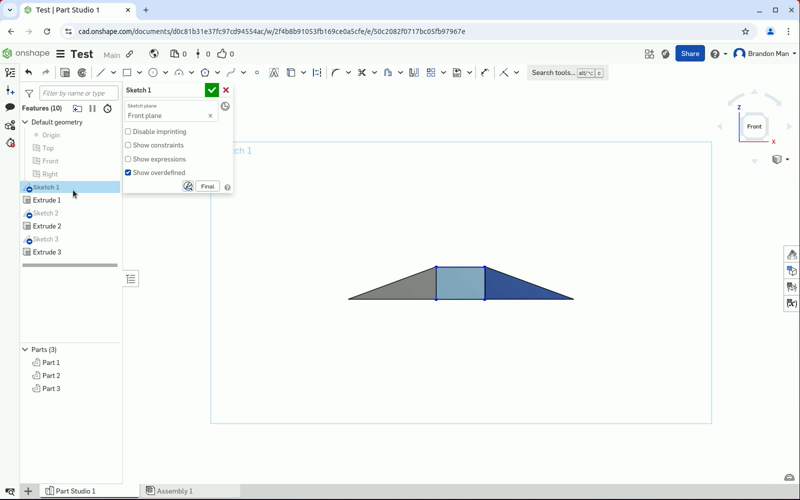
mouse_move(229, 92)
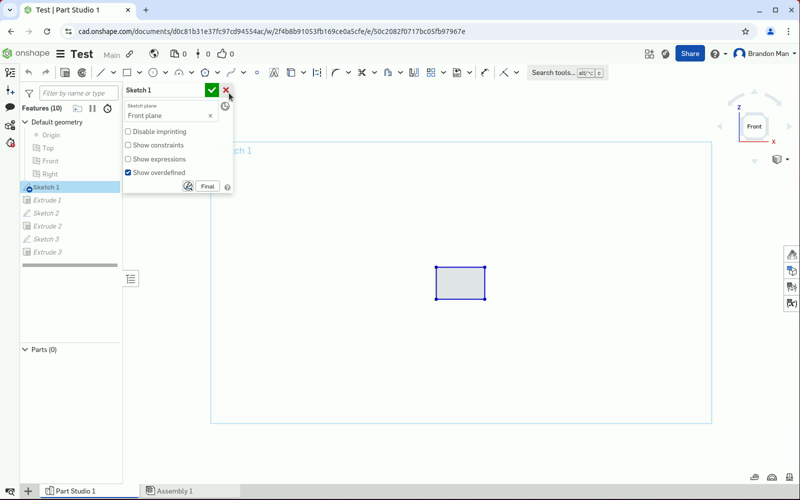
click(229, 92)
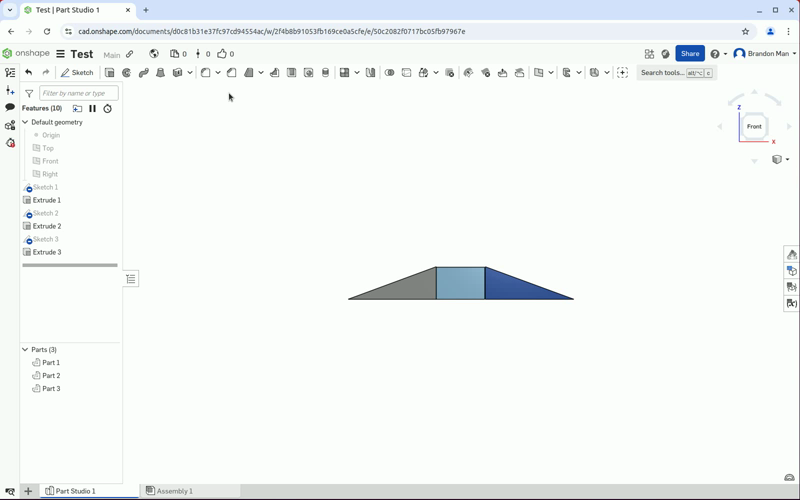
mouse_move(73, 352)
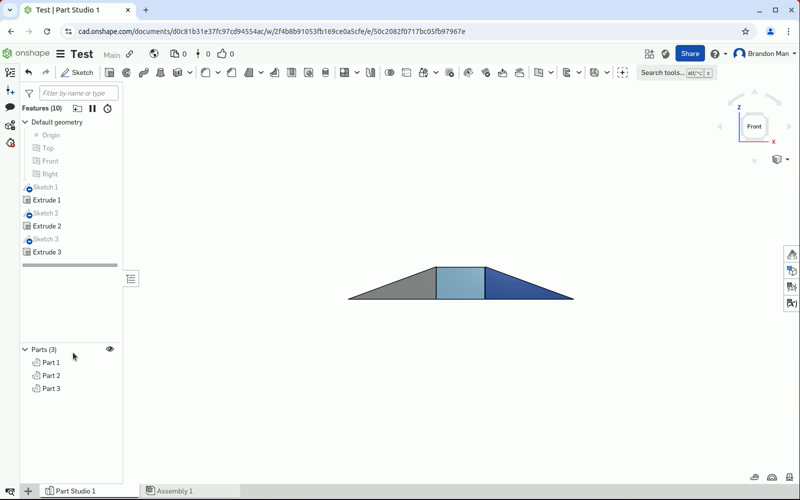
key(y)
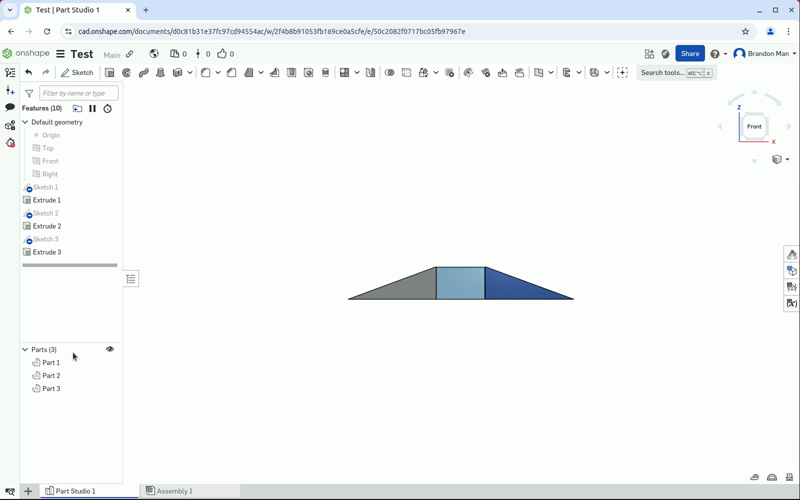
key(shift+p)
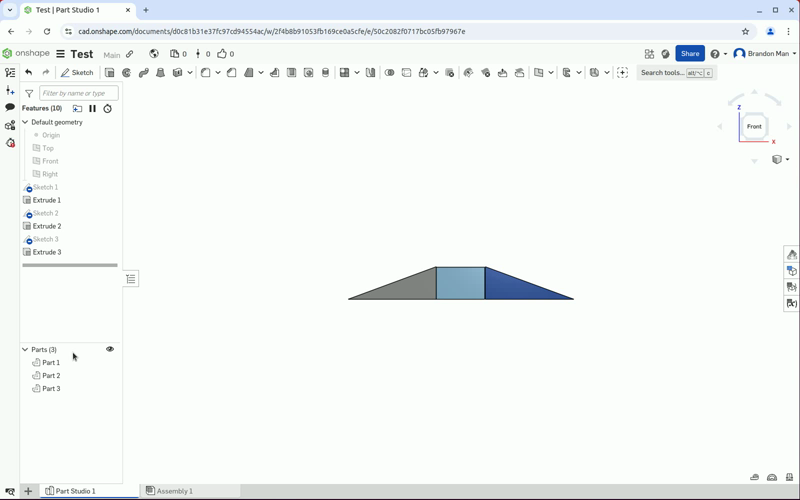
key(space)
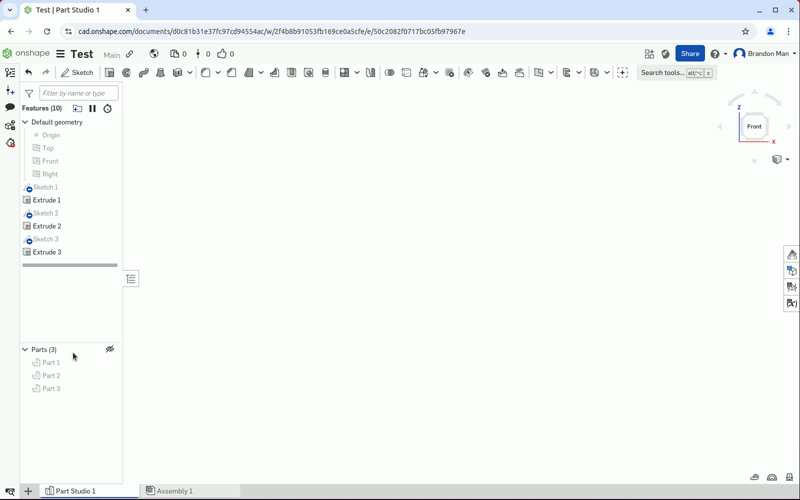
key_down(shift)
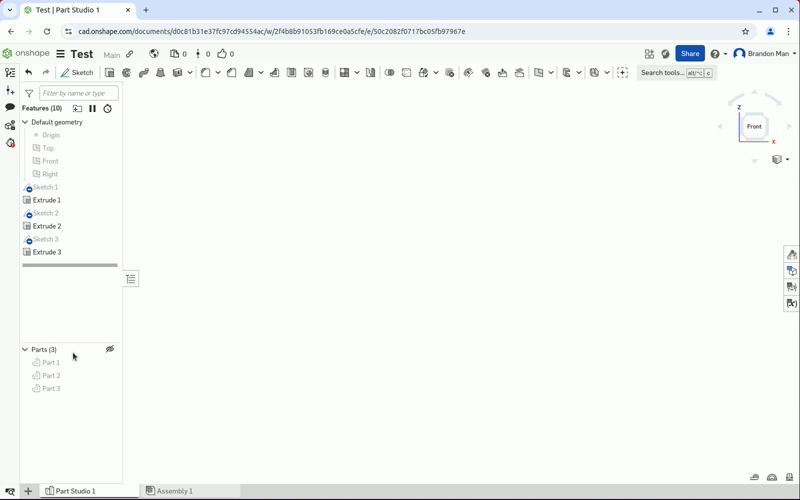
key(left)
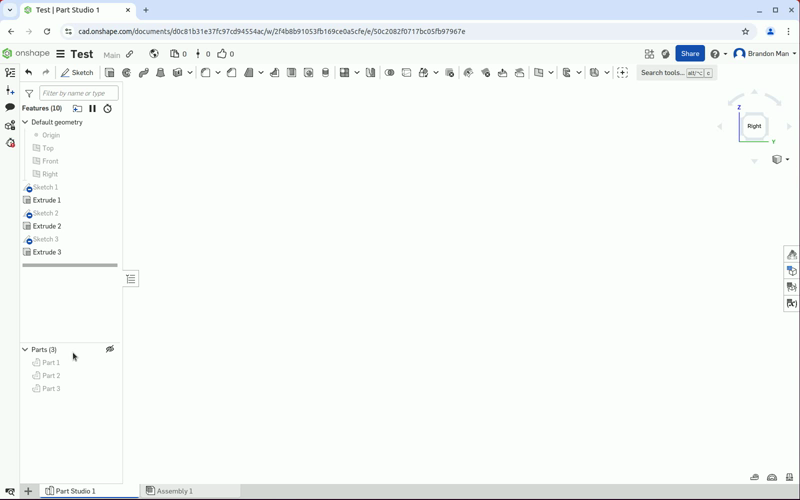
key_up(shift)
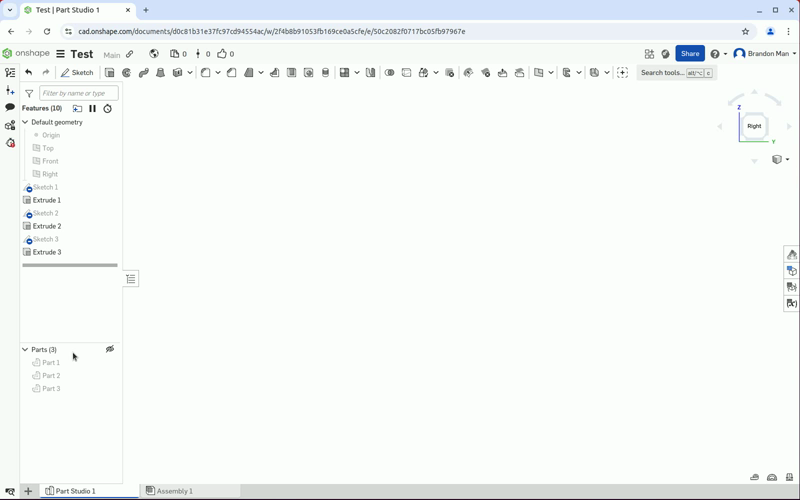
mouse_move(73, 352)
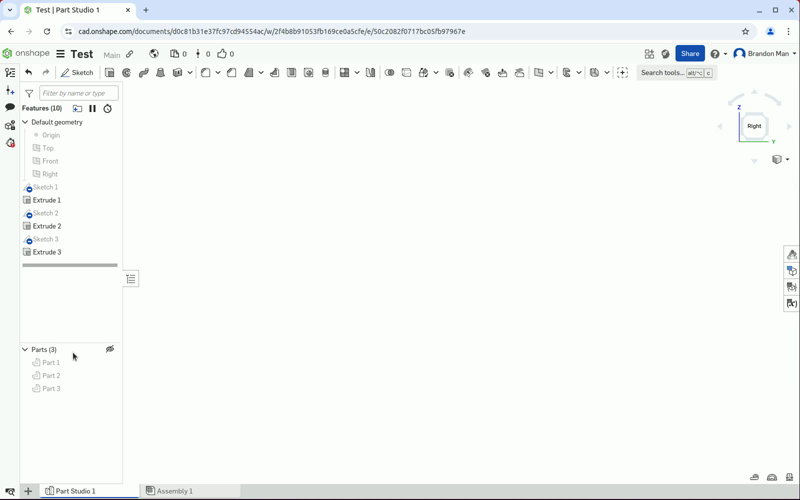
key(shift+y)
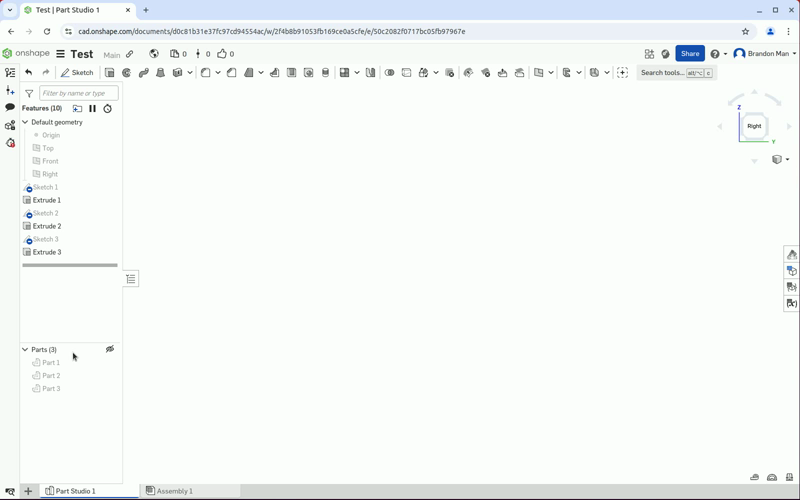
key(shift+s)
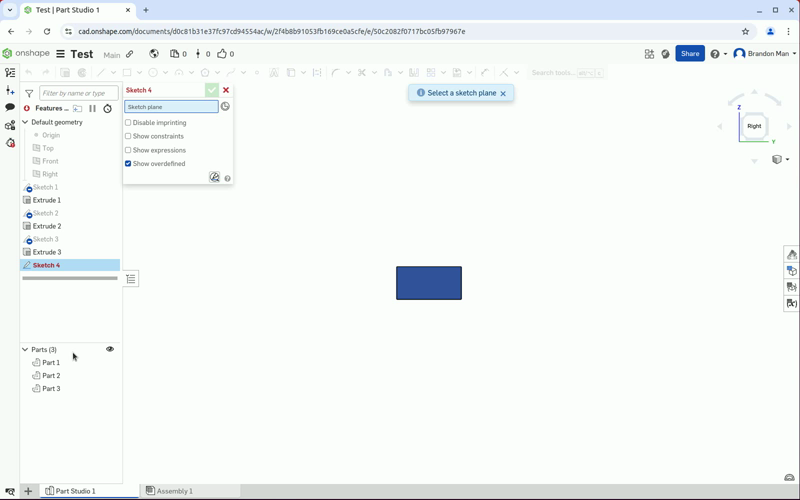
mouse_move(73, 176)
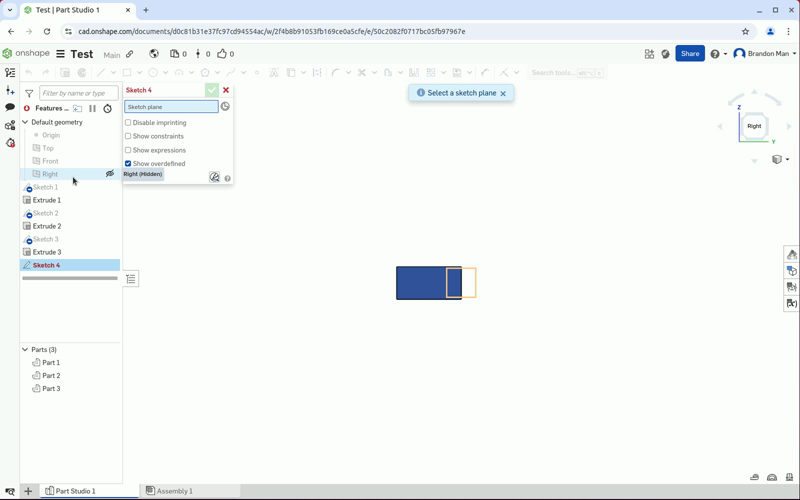
click(73, 176)
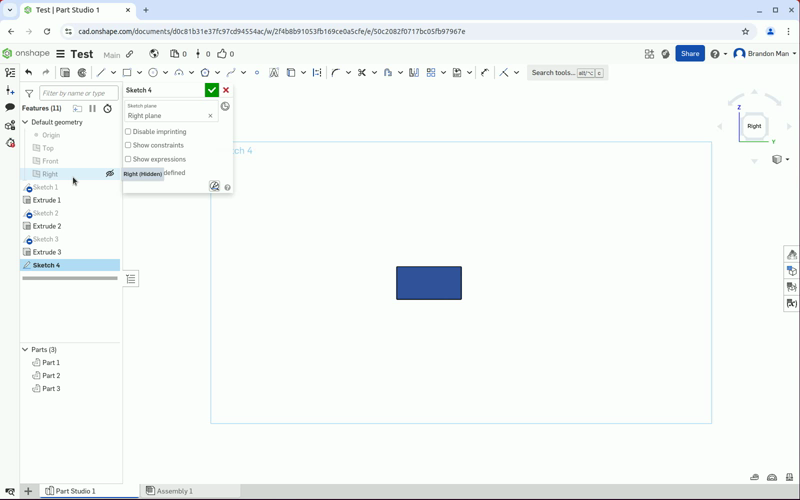
mouse_move(73, 352)
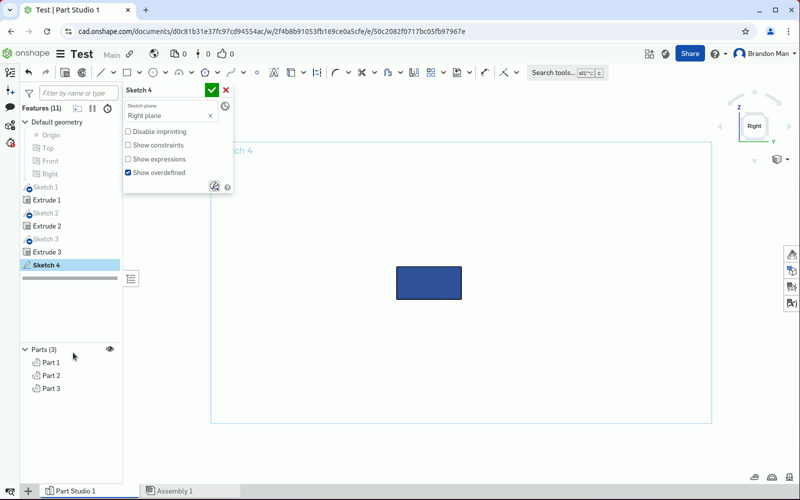
key(y)
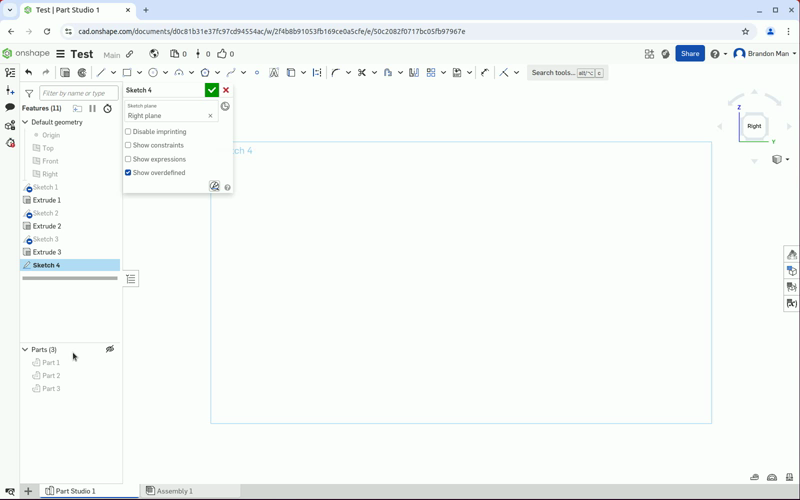
key(l)
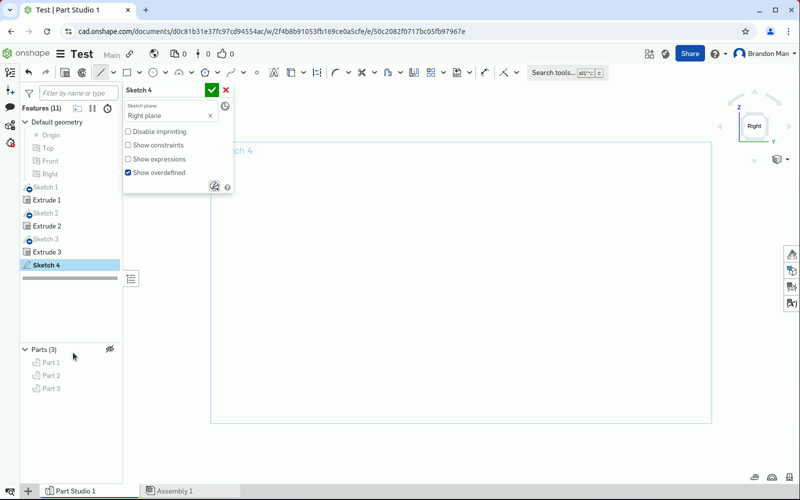
key_down(shift)
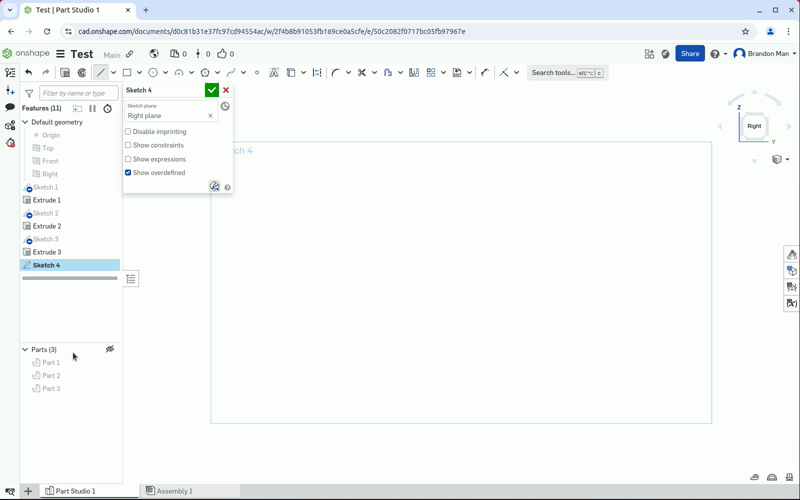
mouse_move(460, 298)
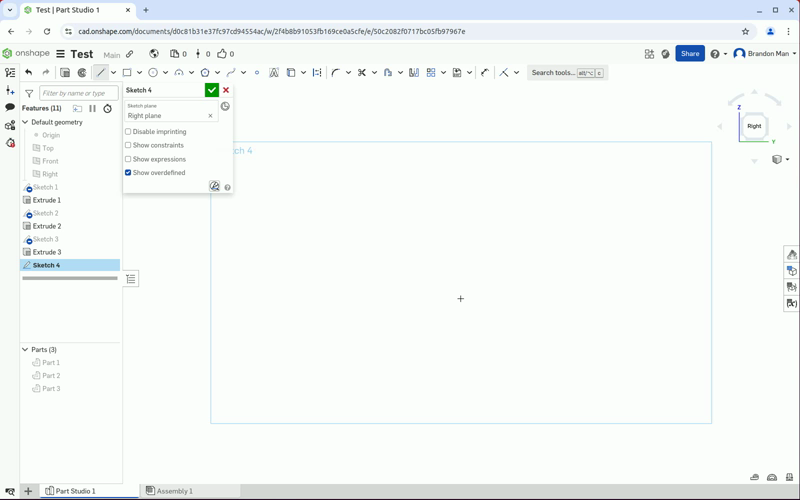
click(460, 298)
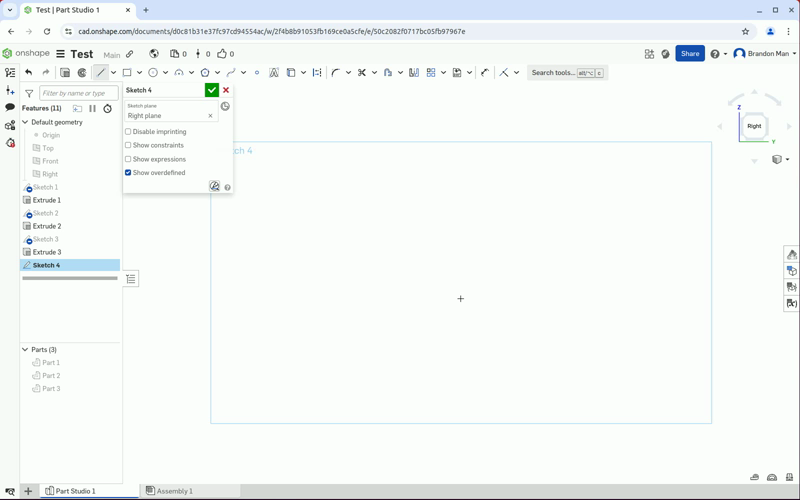
key_up(shift)
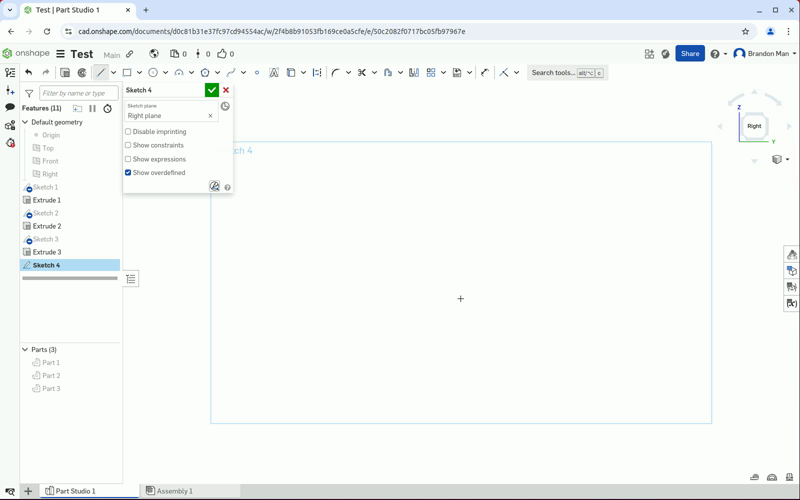
key_down(shift)
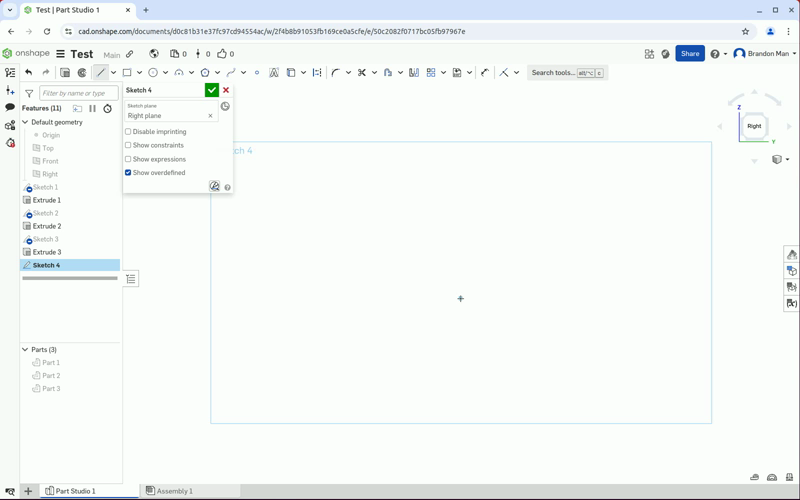
mouse_move(546, 298)
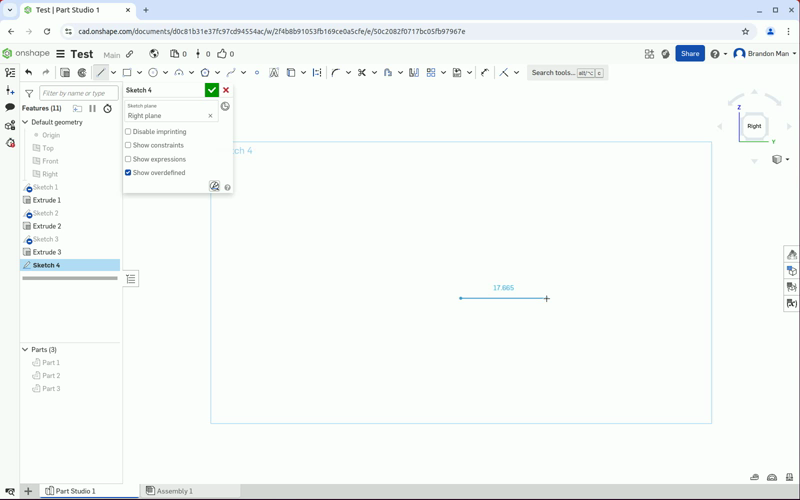
click(546, 298)
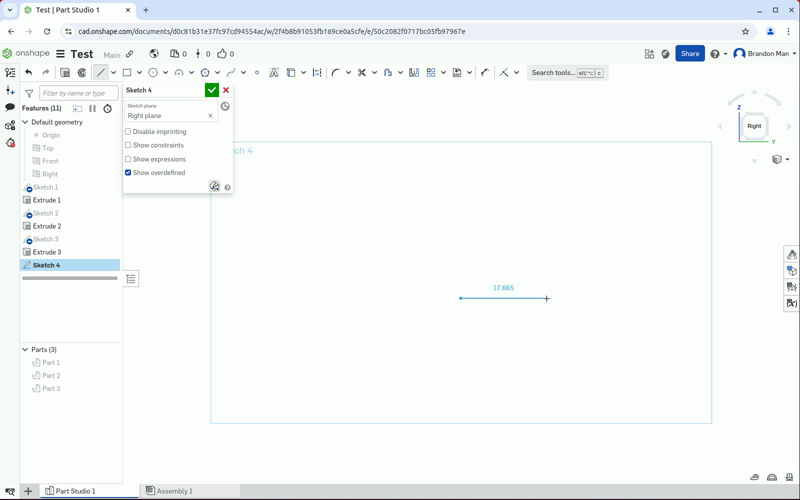
key_up(shift)
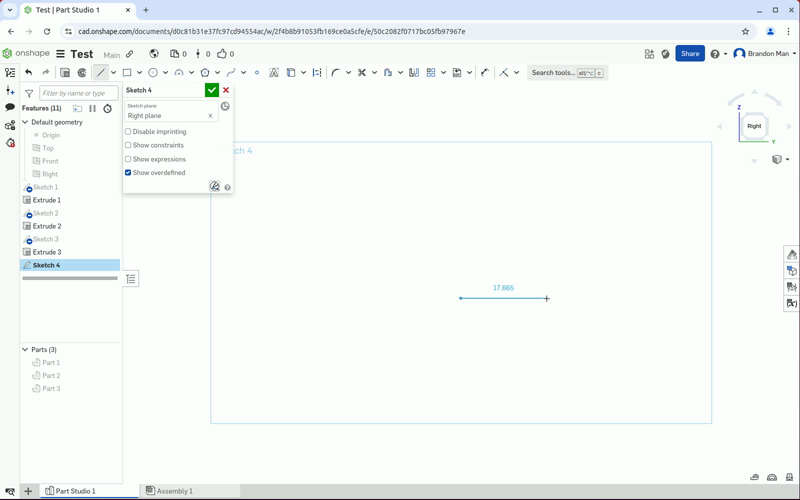
key_down(shift)
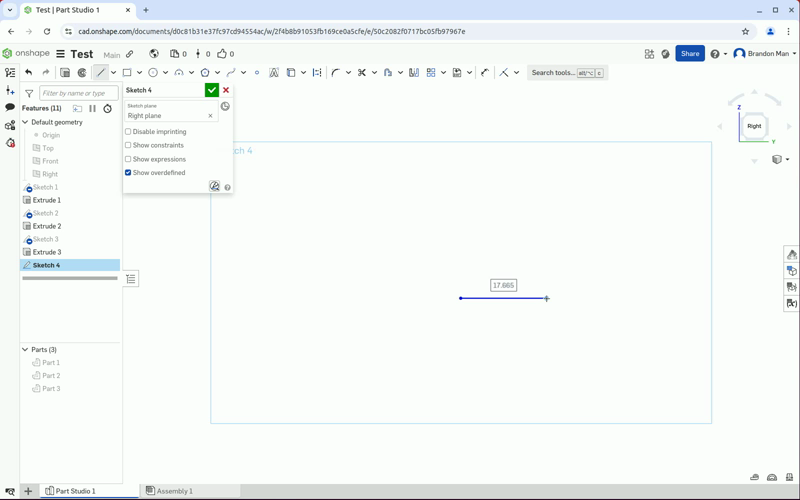
mouse_move(460, 266)
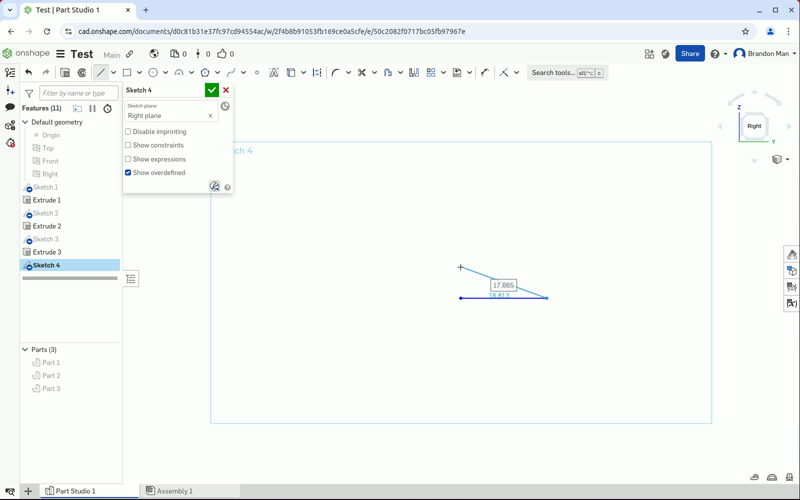
click(460, 266)
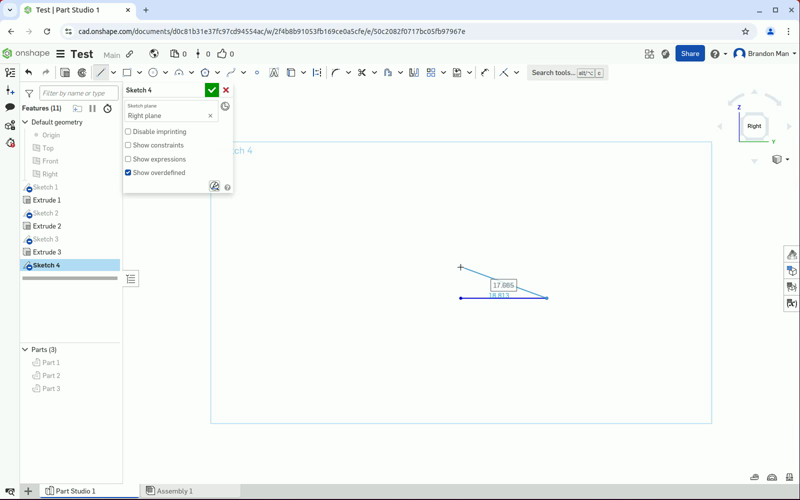
key_up(shift)
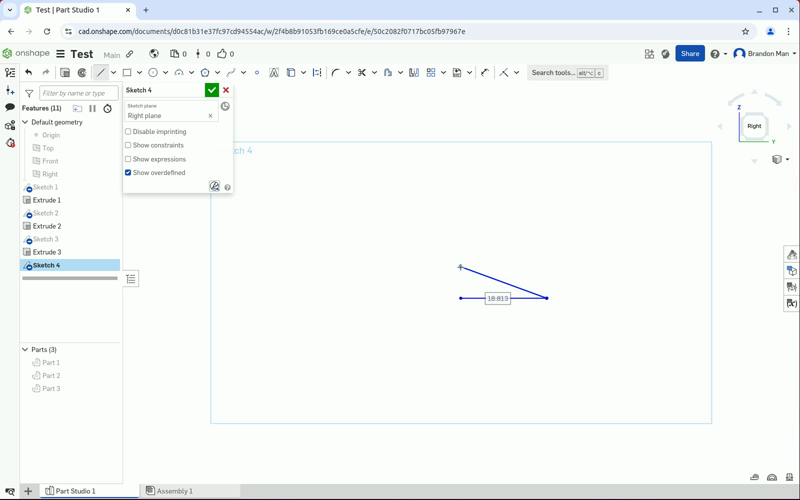
mouse_move(490, 266)
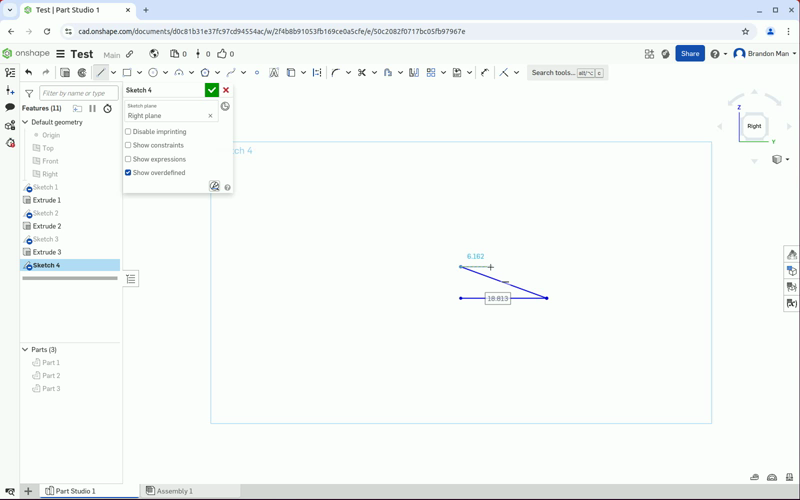
key_down(shift)
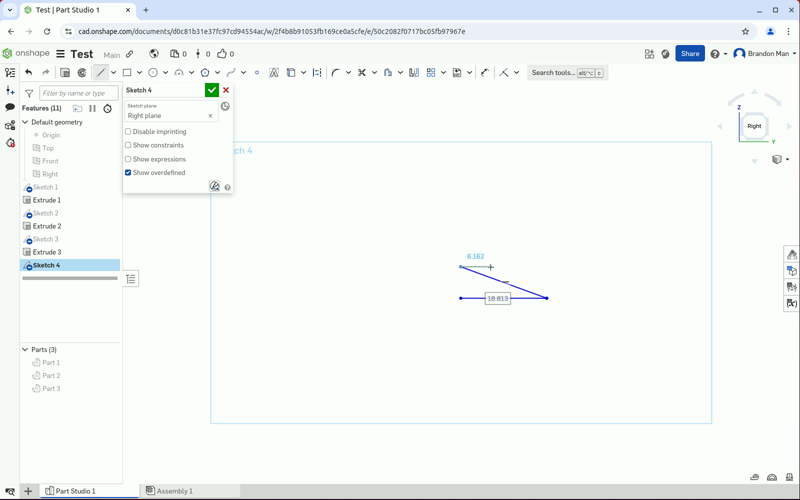
mouse_move(460, 298)
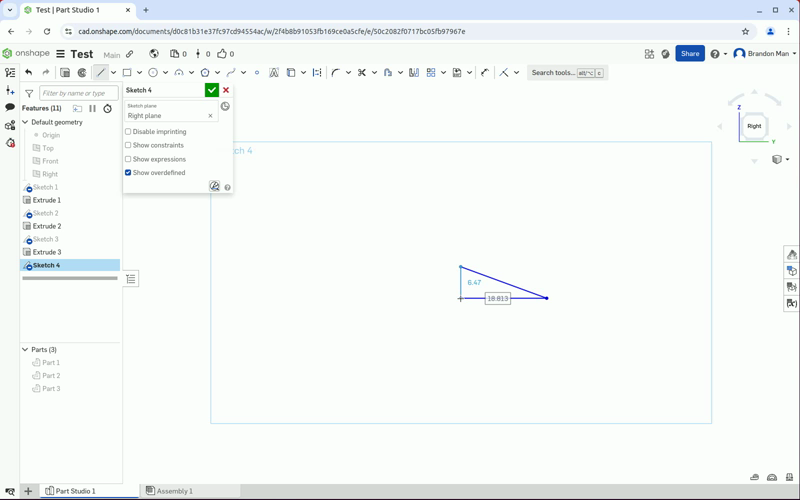
key_up(shift)
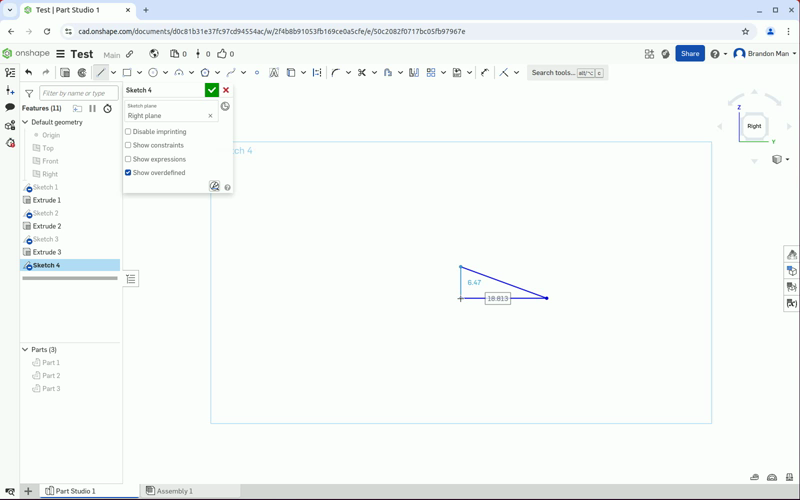
click(460, 298)
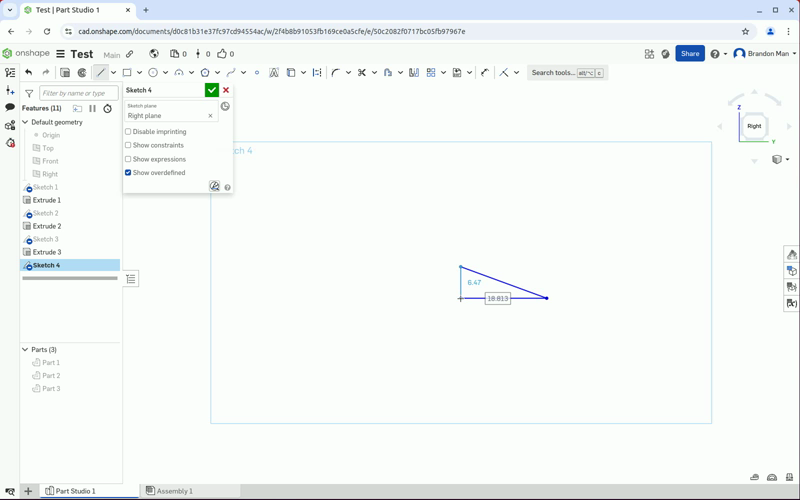
key(esc)
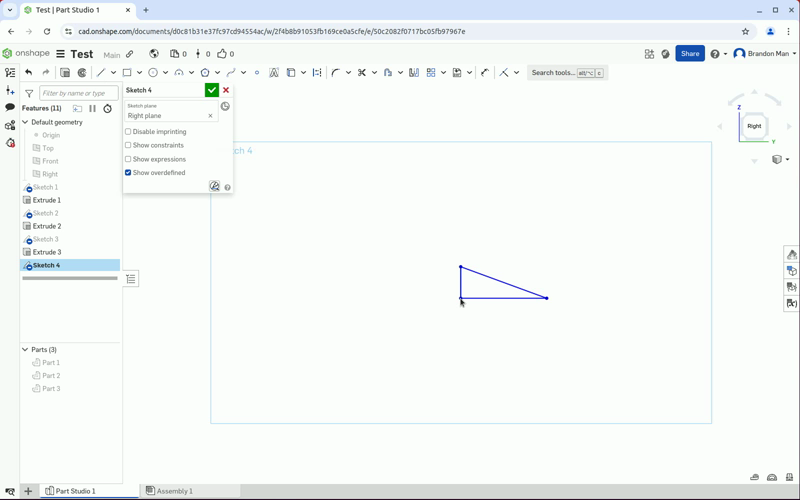
mouse_move(474, 286)
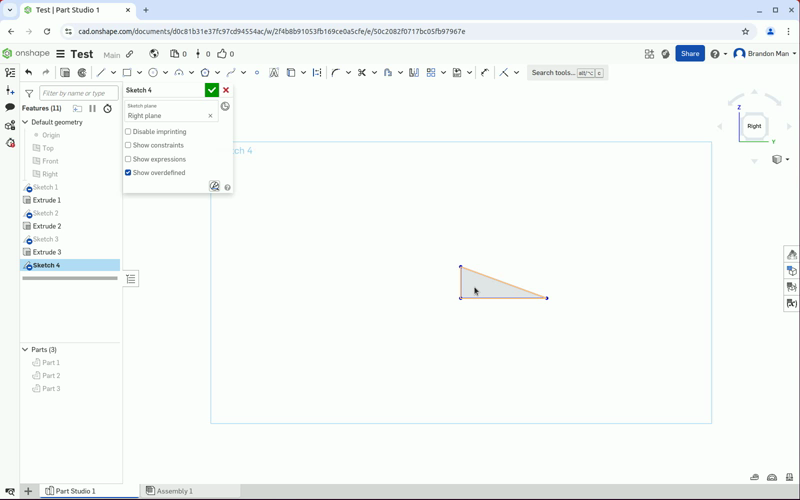
scroll(6)
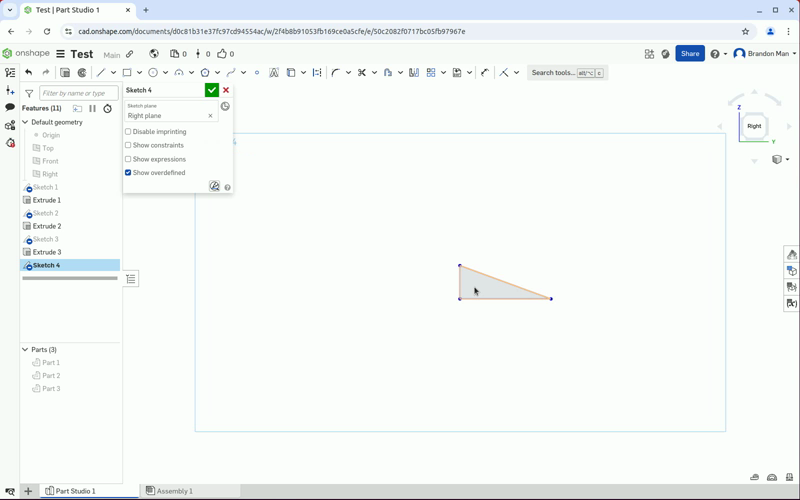
scroll(6)
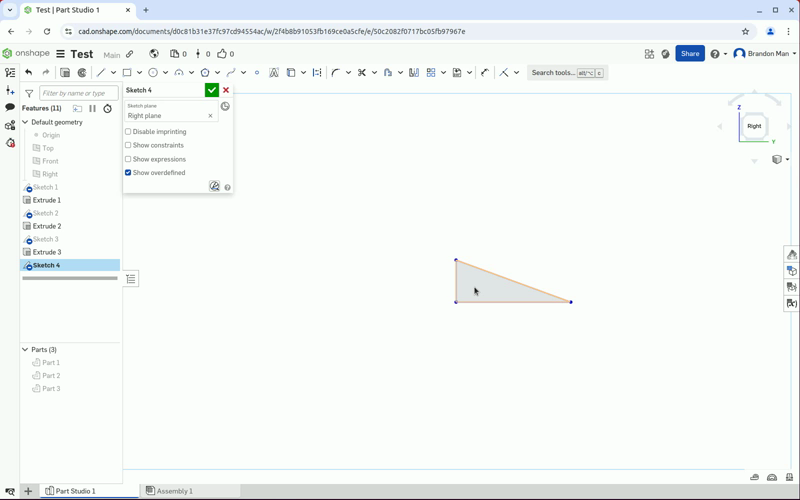
scroll(6)
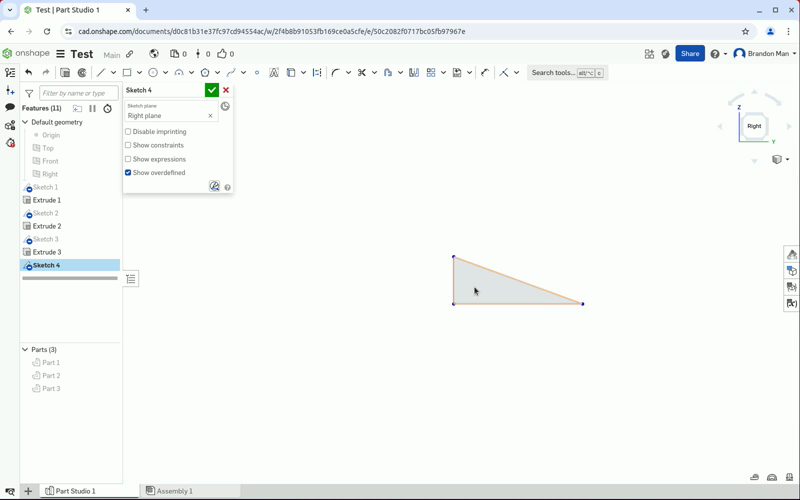
scroll(6)
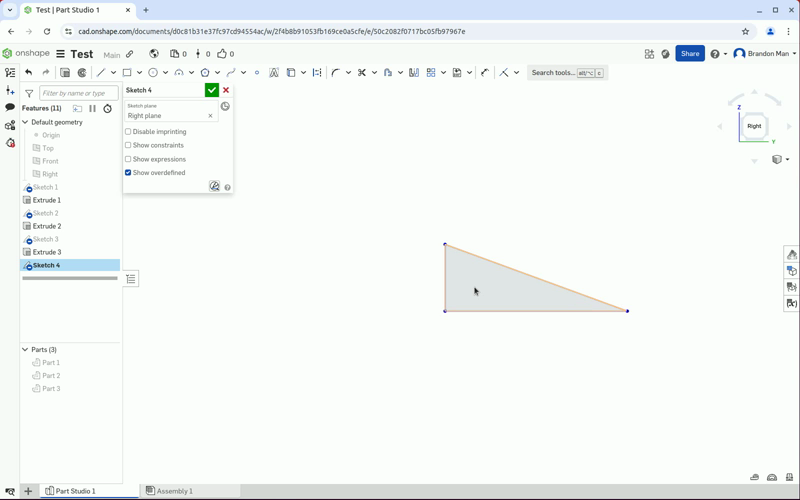
scroll(6)
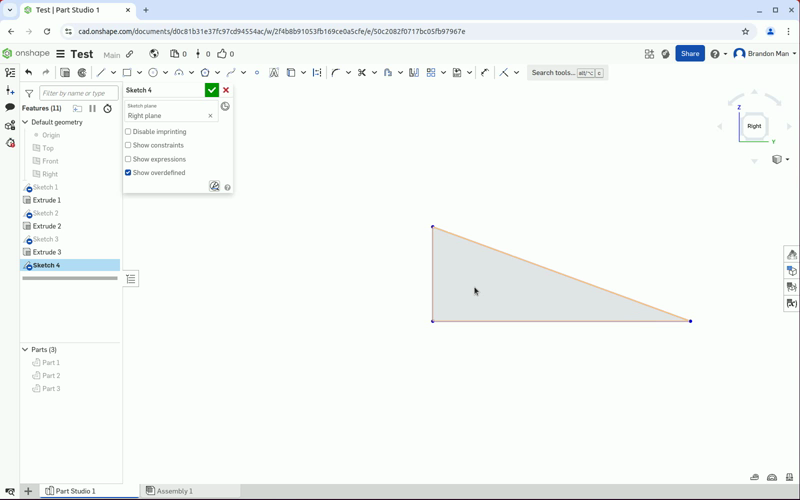
scroll(6)
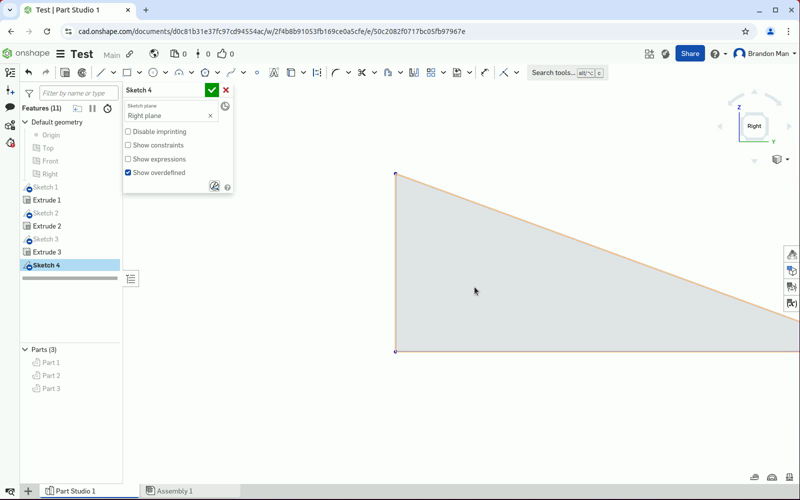
scroll(6)
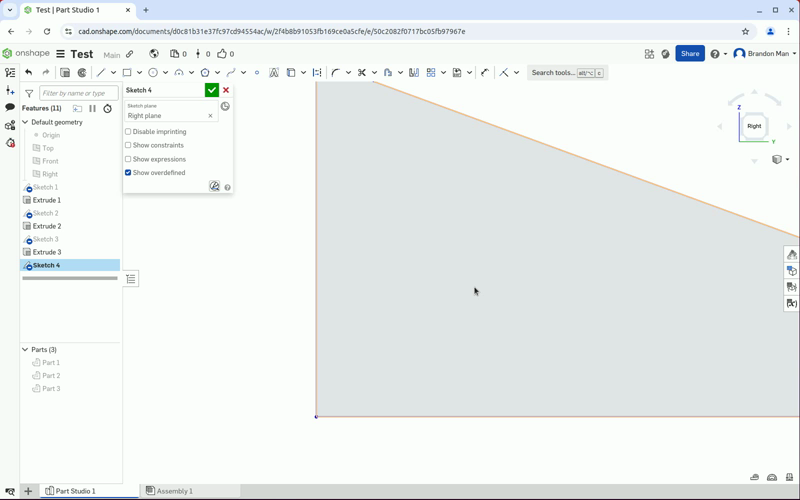
click(474, 286)
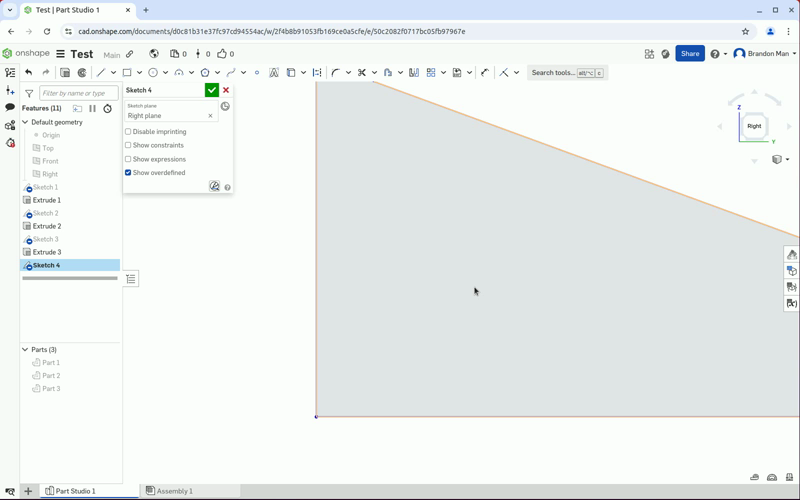
scroll(-6)
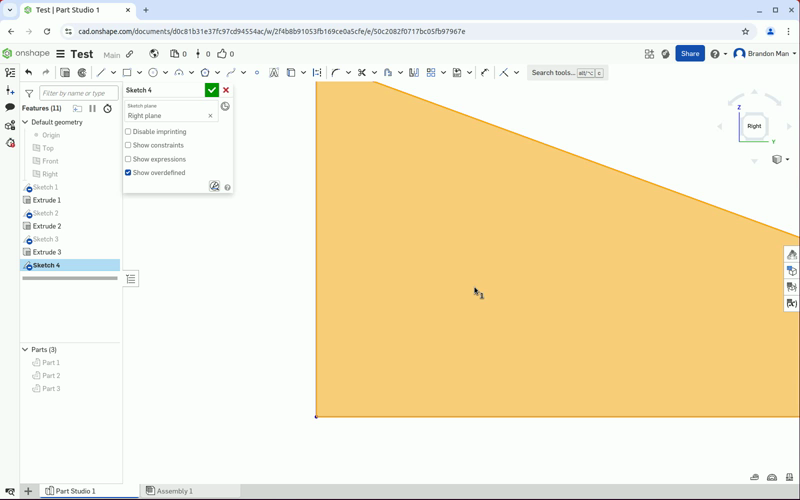
scroll(-6)
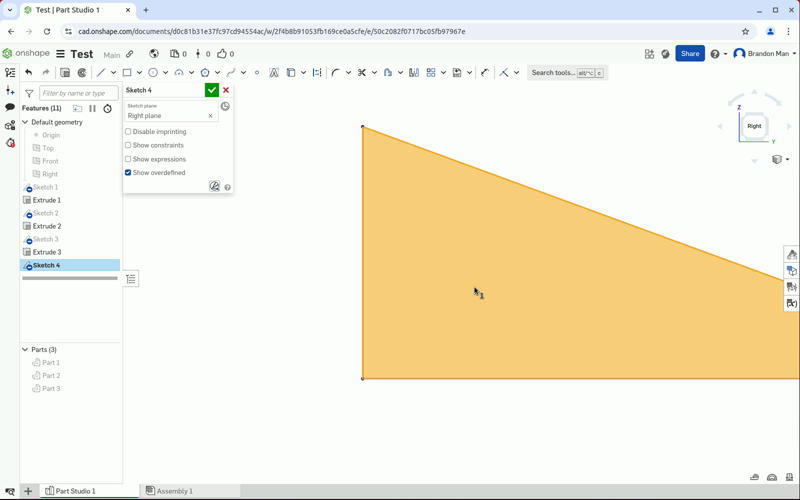
scroll(-6)
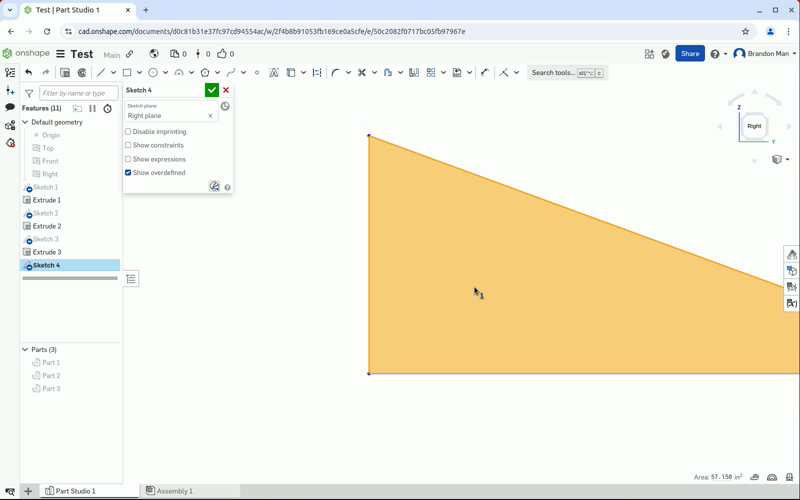
scroll(-6)
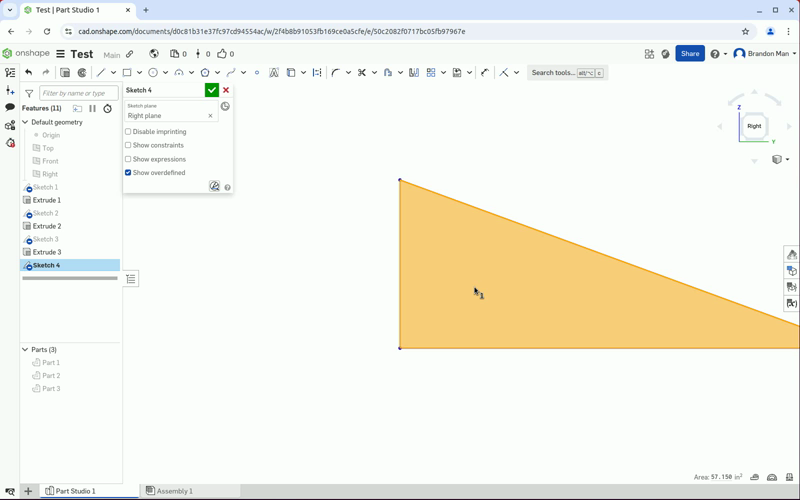
scroll(-6)
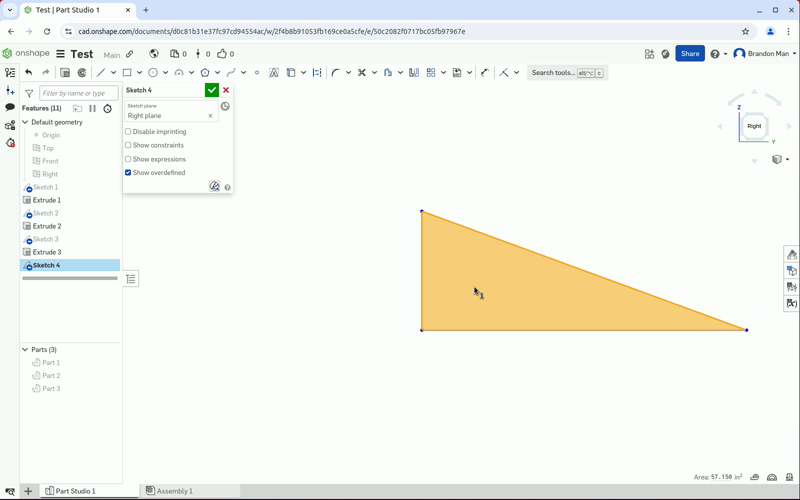
scroll(-6)
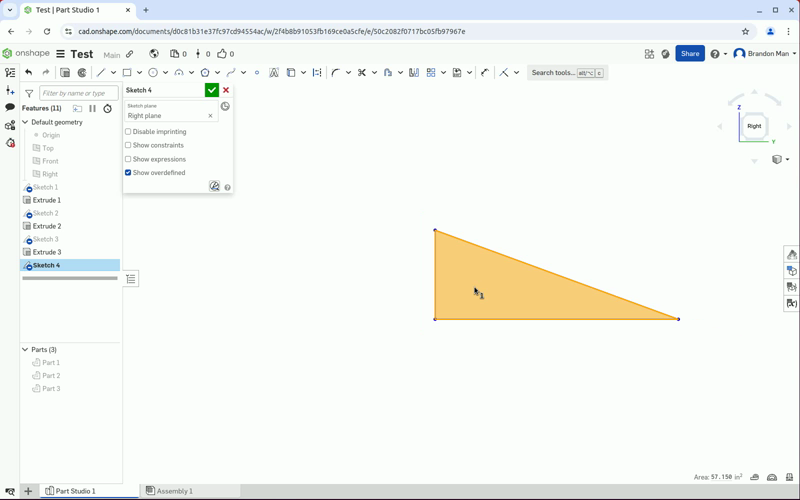
scroll(-6)
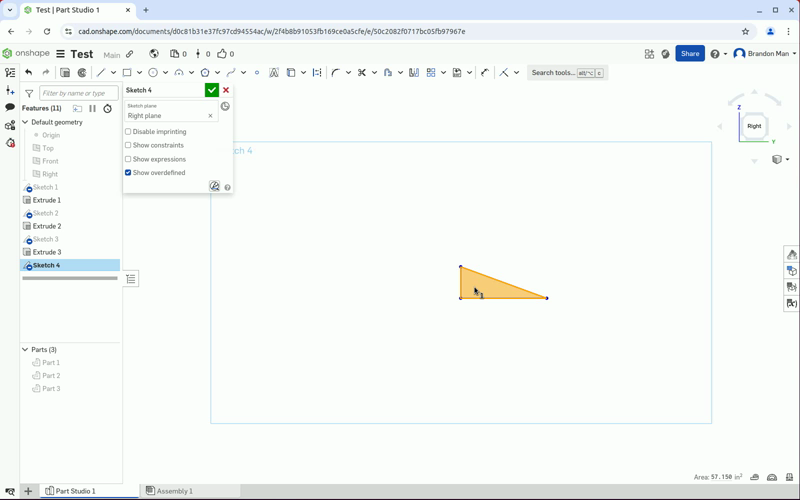
mouse_move(73, 352)
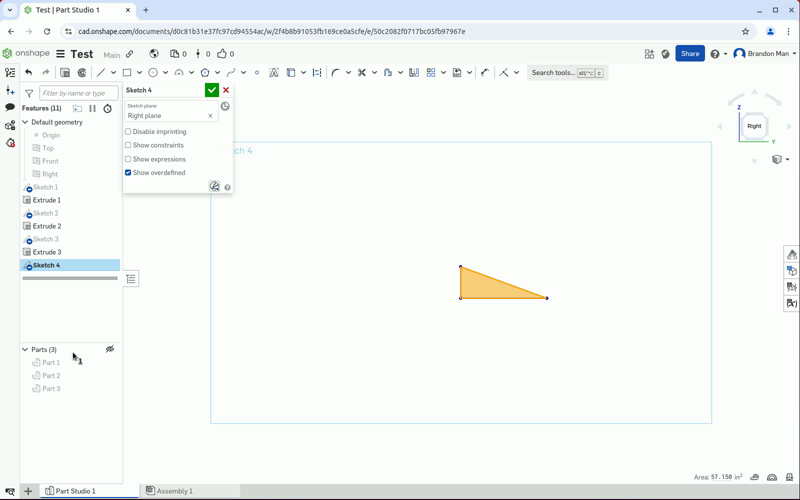
key(shift+y)
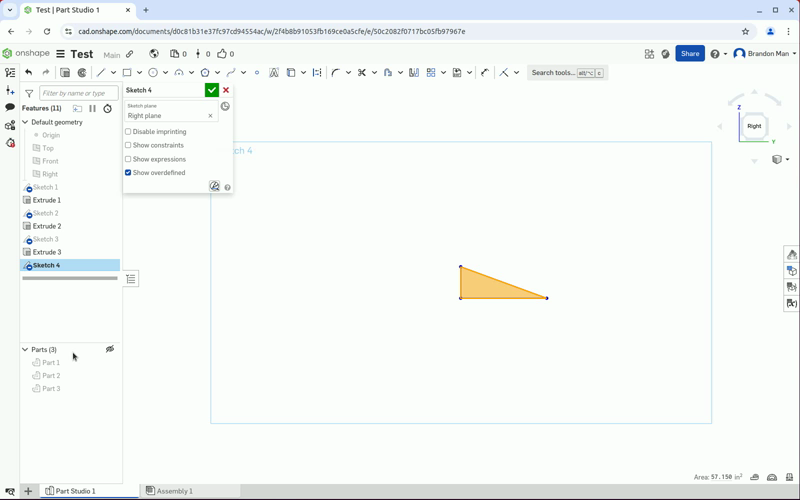
key(shift+e)
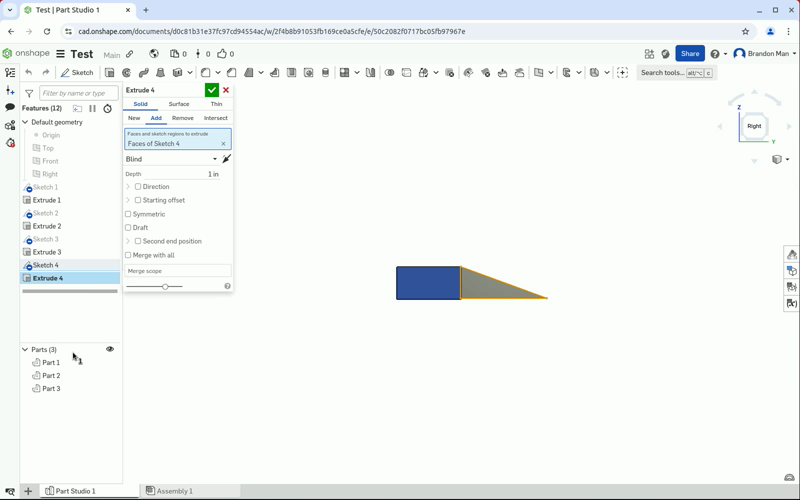
mouse_move(143, 106)
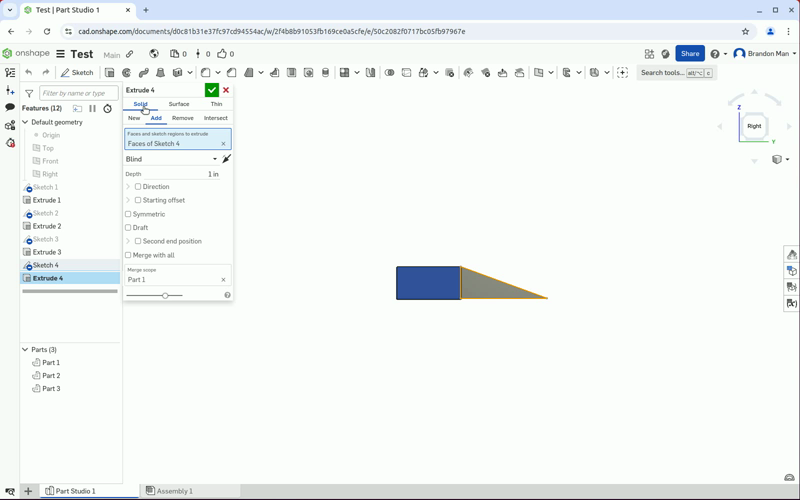
click(143, 106)
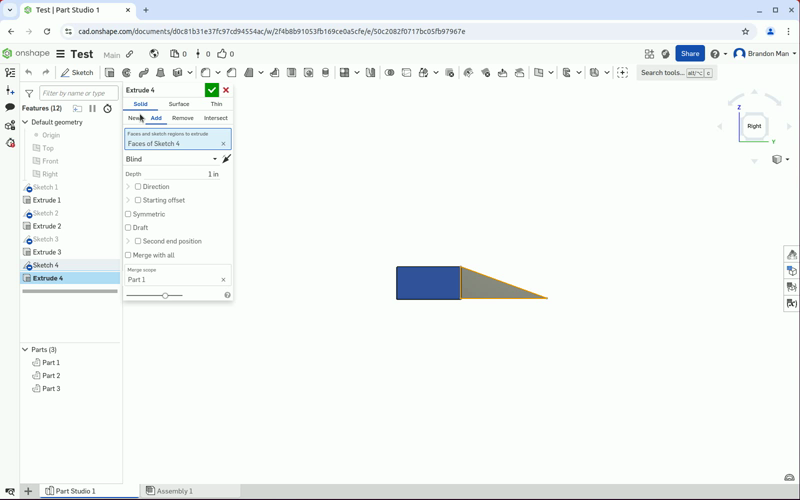
mouse_move(137, 120)
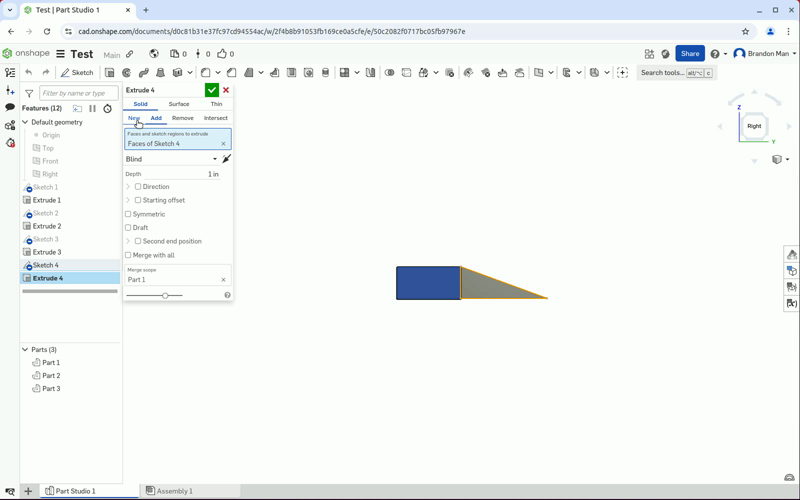
click(137, 120)
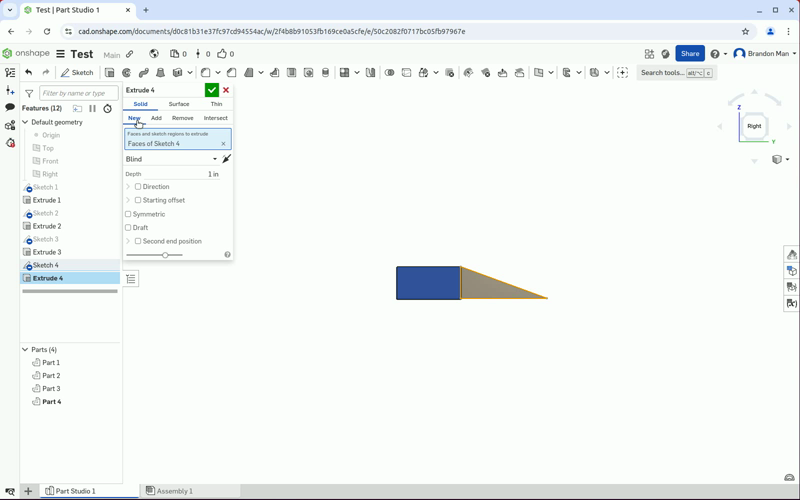
key(tab, 4)
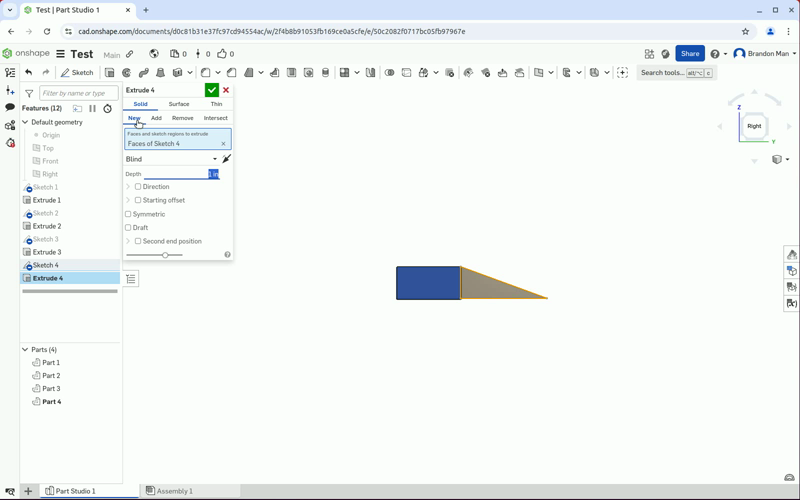
text(10.11)
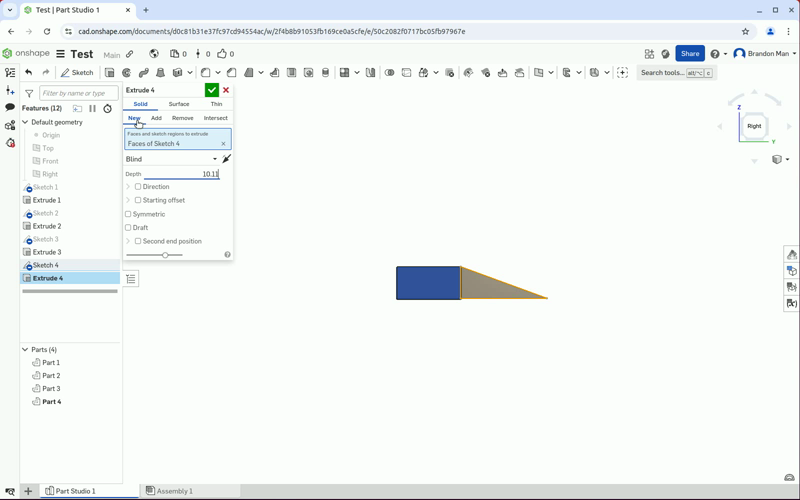
key(tab, 3)
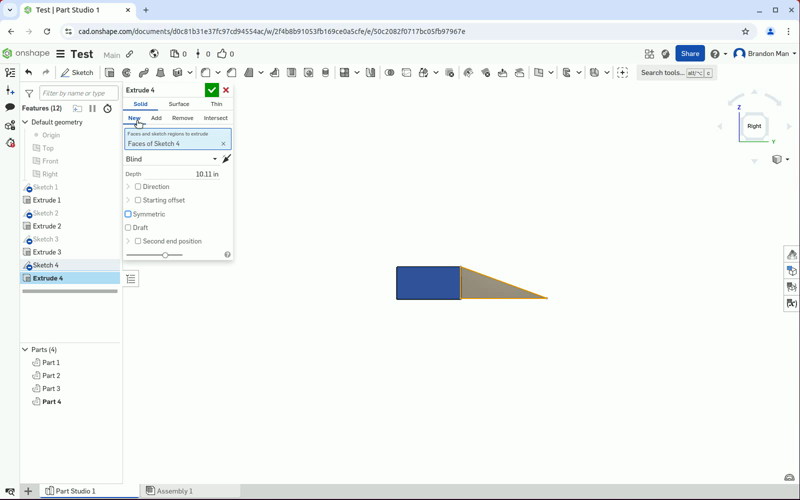
key(space)
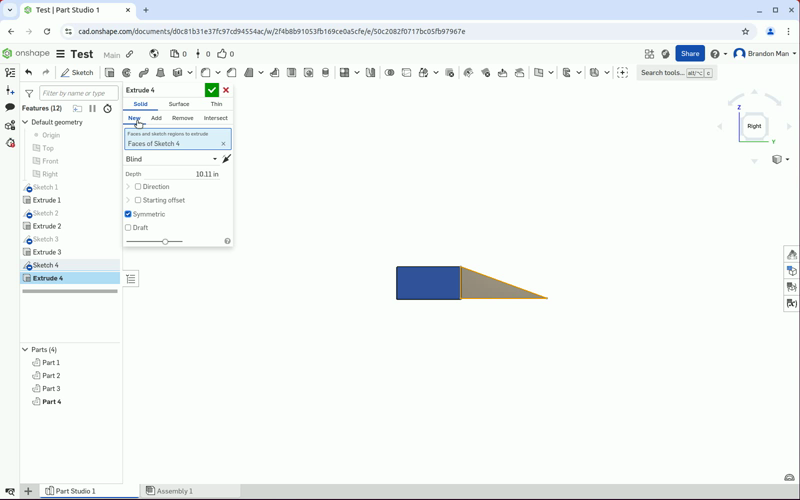
key(enter)
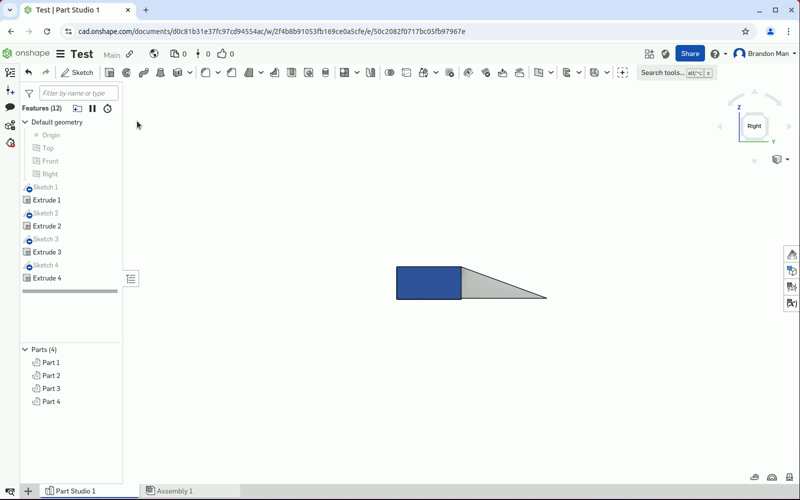
key(shift+h)
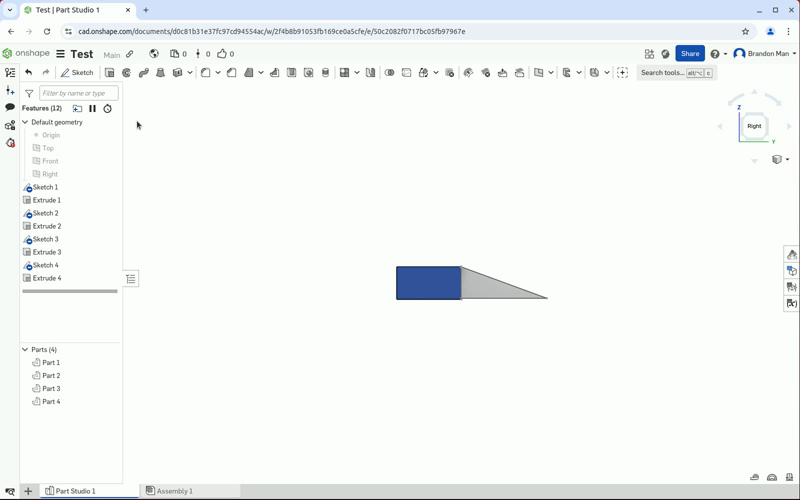
key(shift+h)
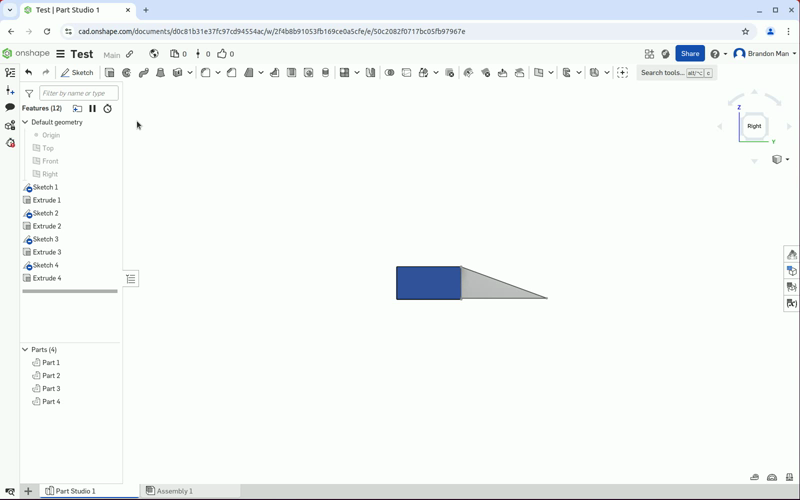
key(shift+7)
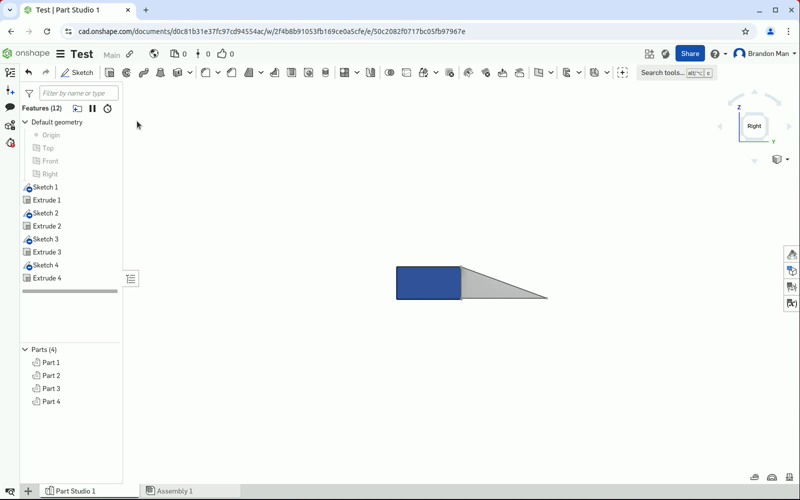
key(right, 2)
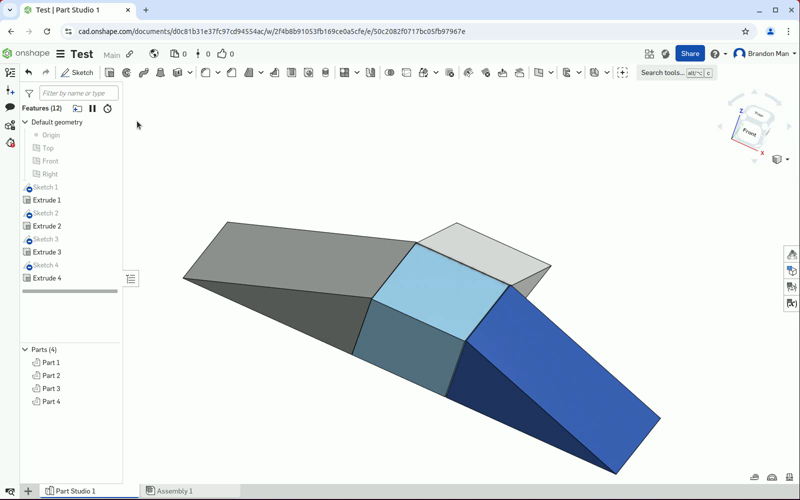
key(down, 2)
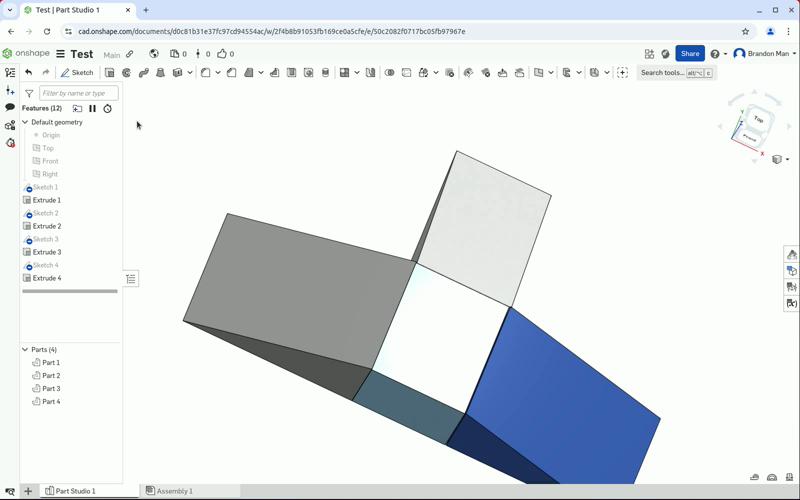
key(up, 2)
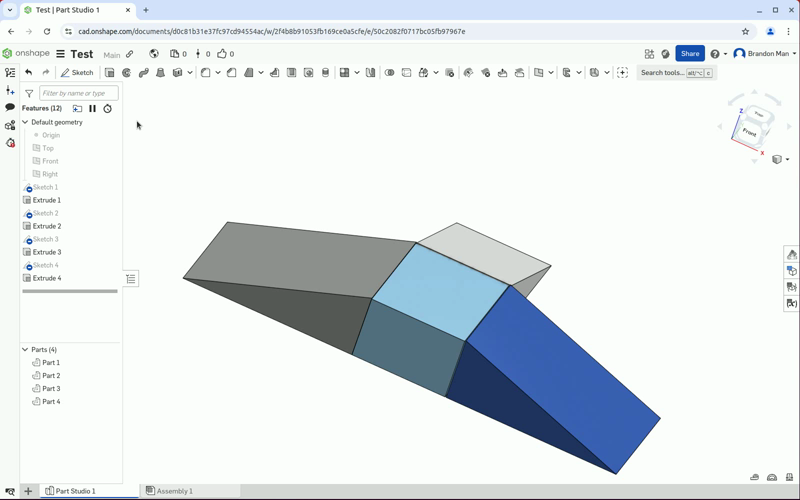
key(left, 2)
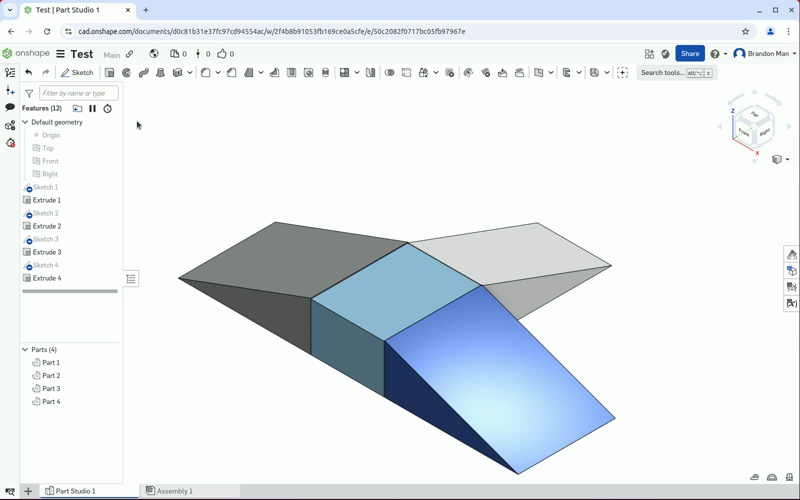
mouse_move(73, 189)
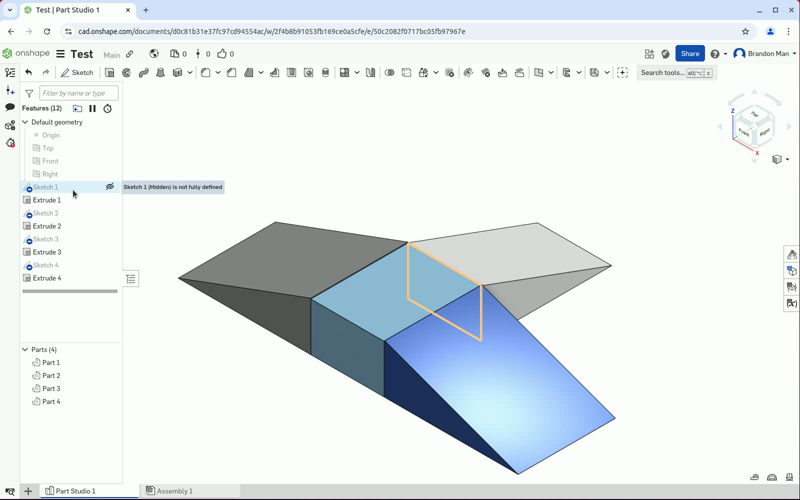
click(73, 189)